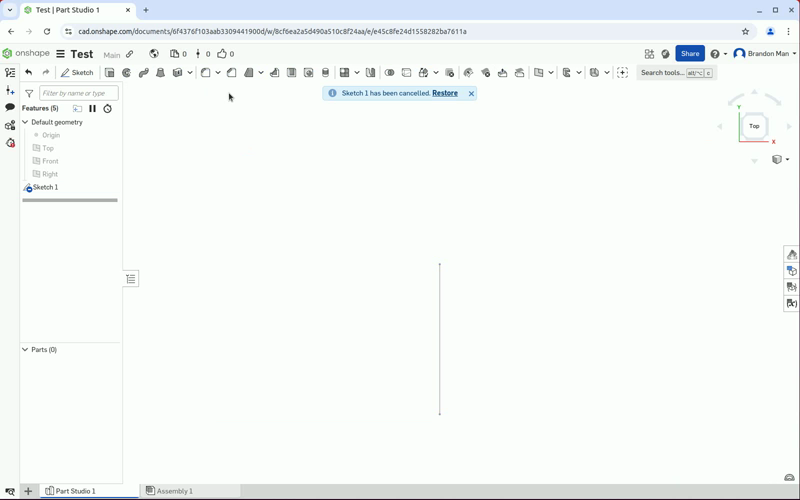
key(shift+h)
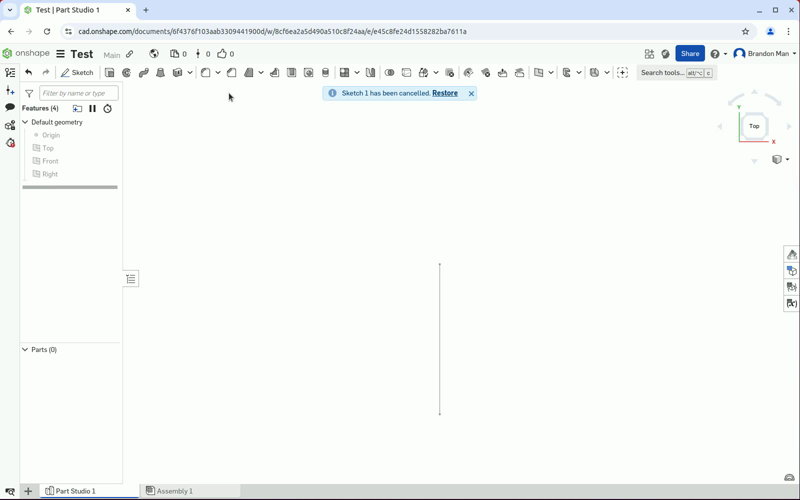
key(shift+s)
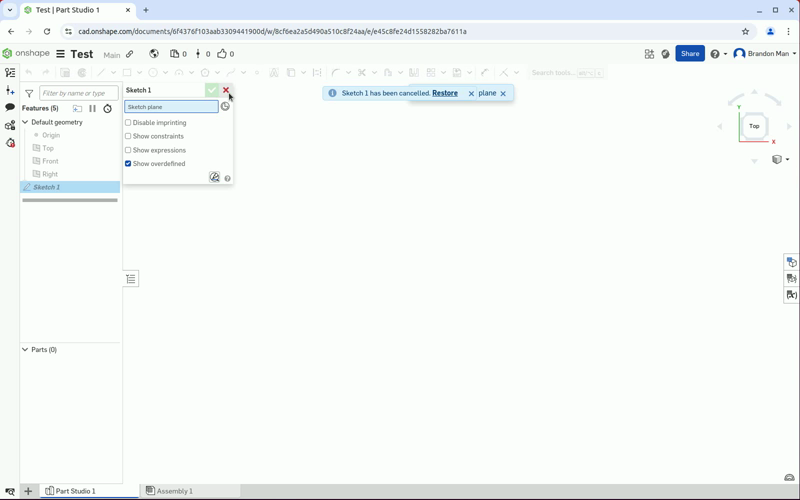
mouse_move(73, 150)
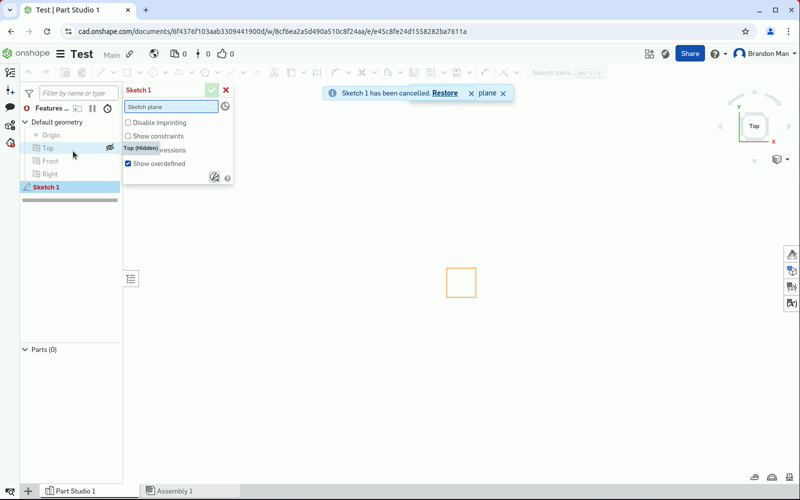
click(73, 150)
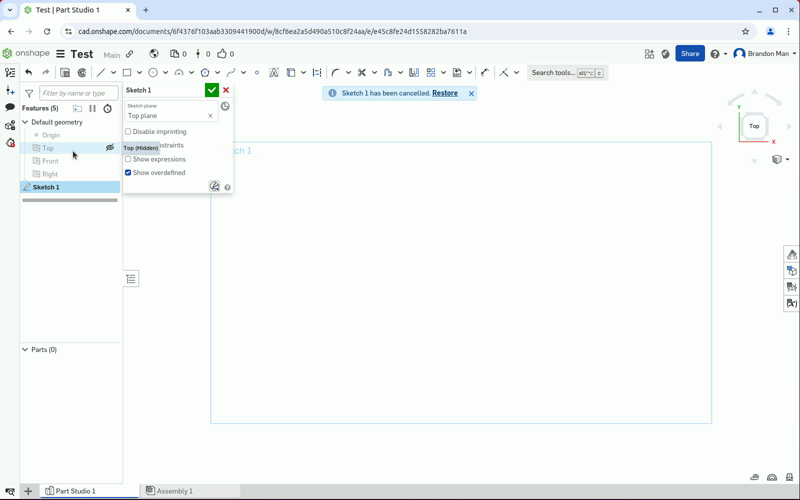
mouse_move(73, 352)
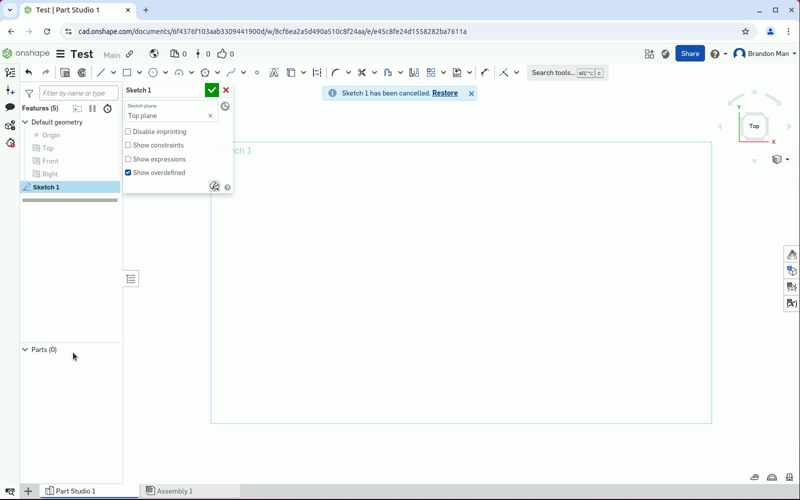
key(y)
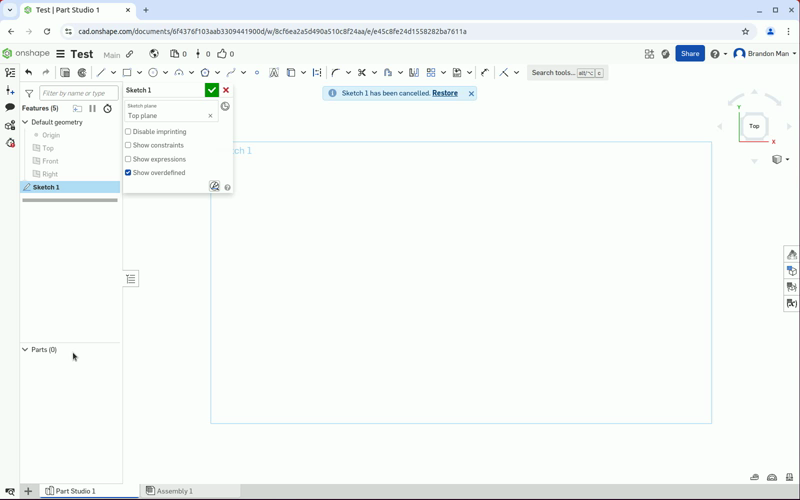
key(l)
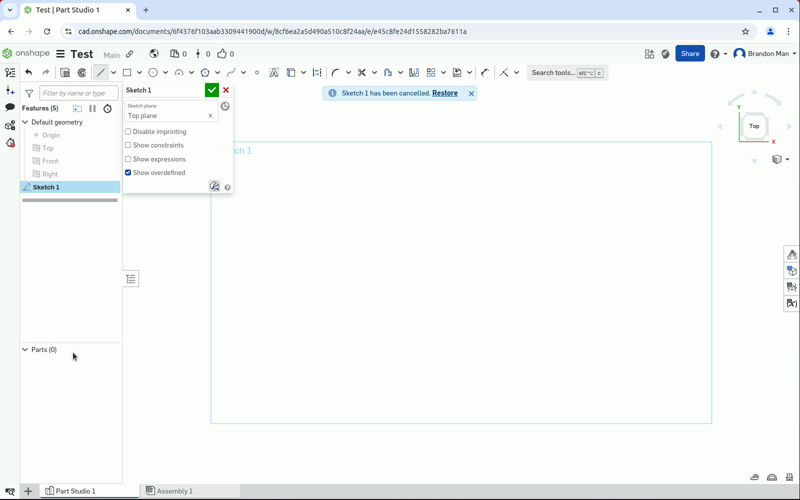
key_down(shift)
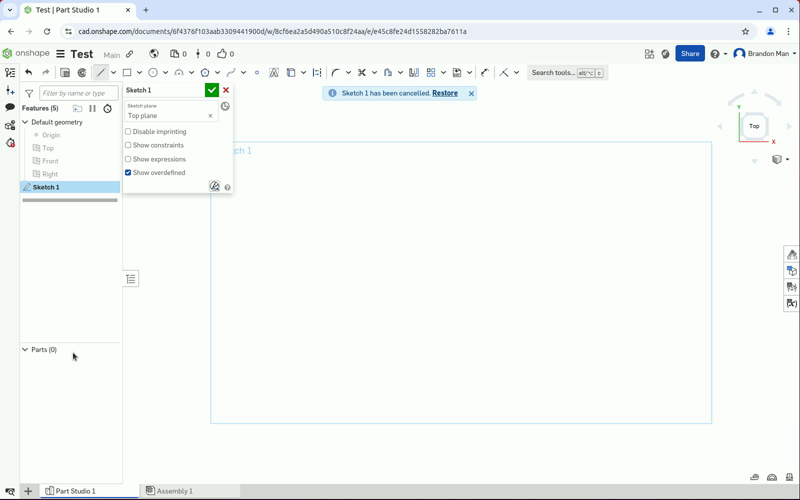
mouse_move(499, 286)
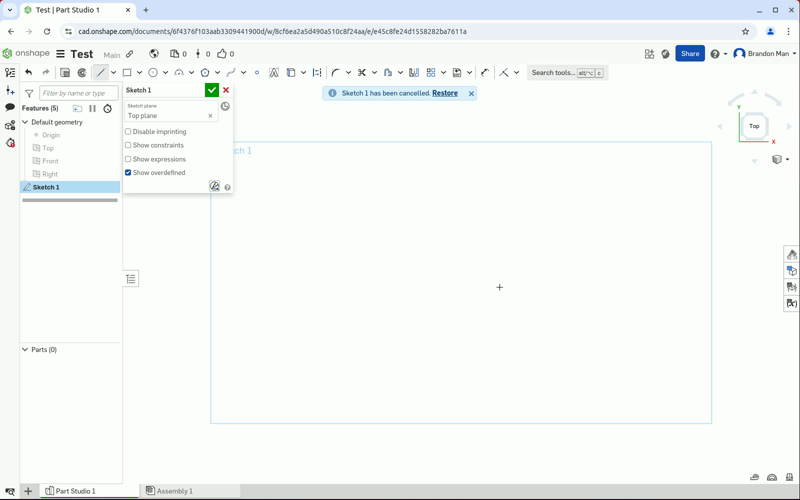
click(499, 286)
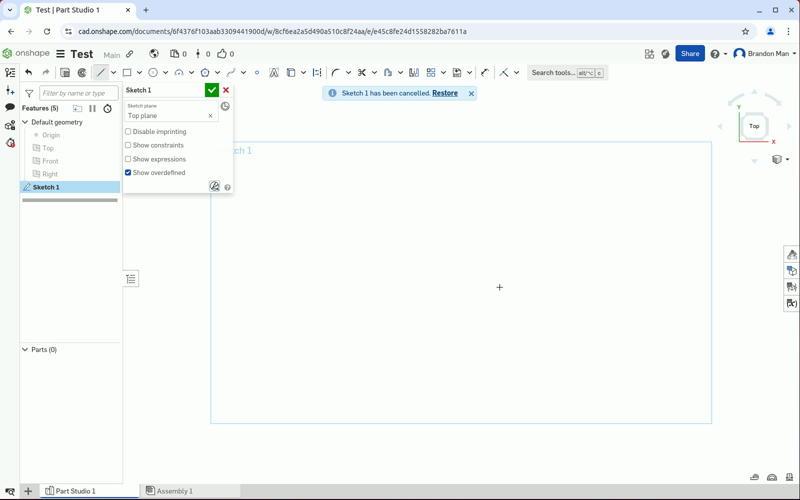
key_up(shift)
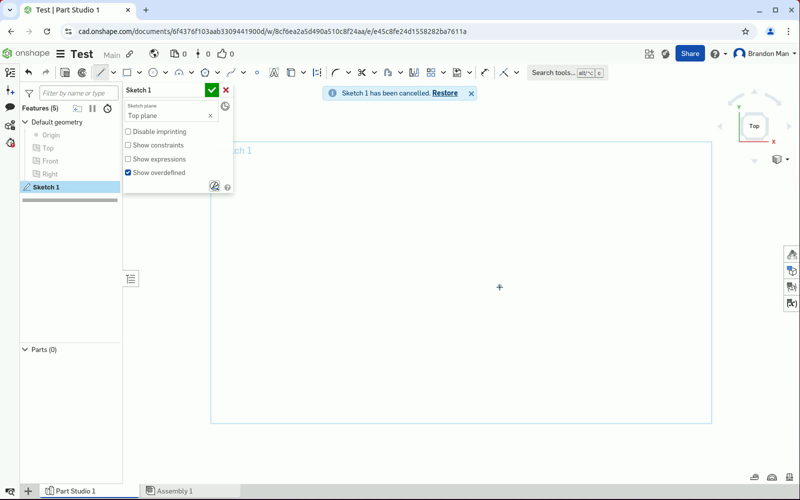
key_down(shift)
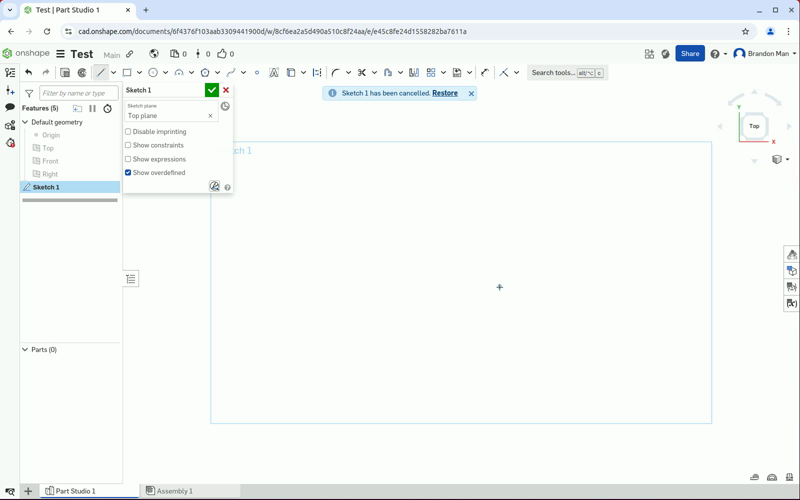
mouse_move(529, 286)
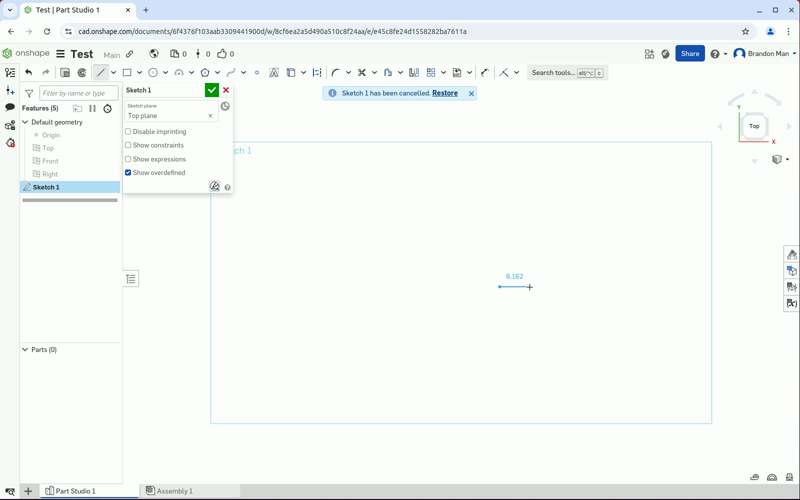
mouse_move(506, 286)
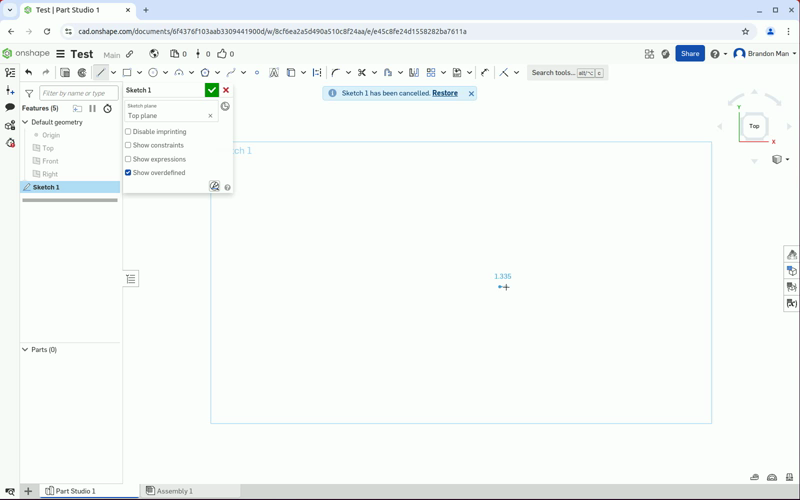
scroll(6)
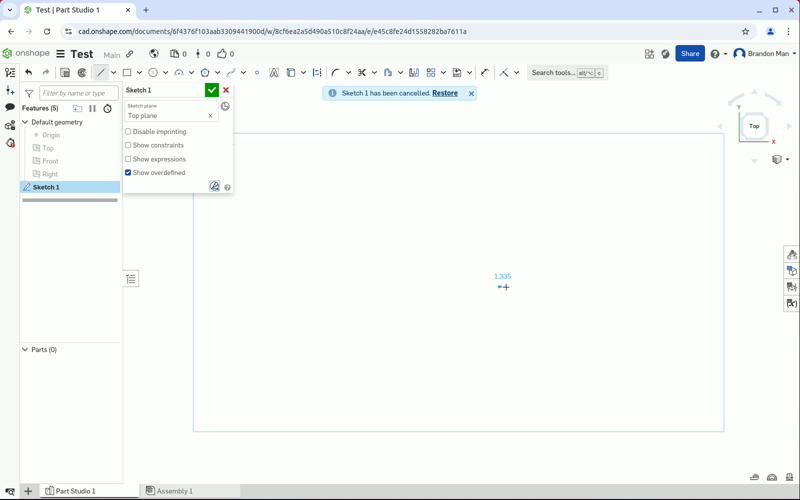
scroll(6)
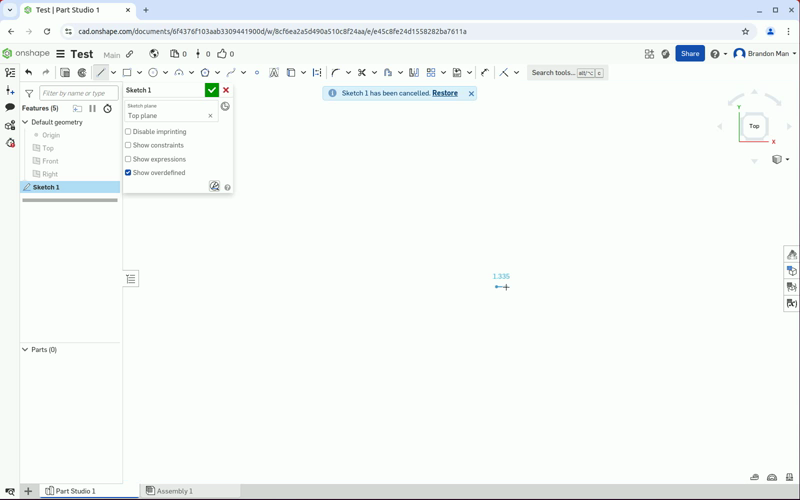
scroll(6)
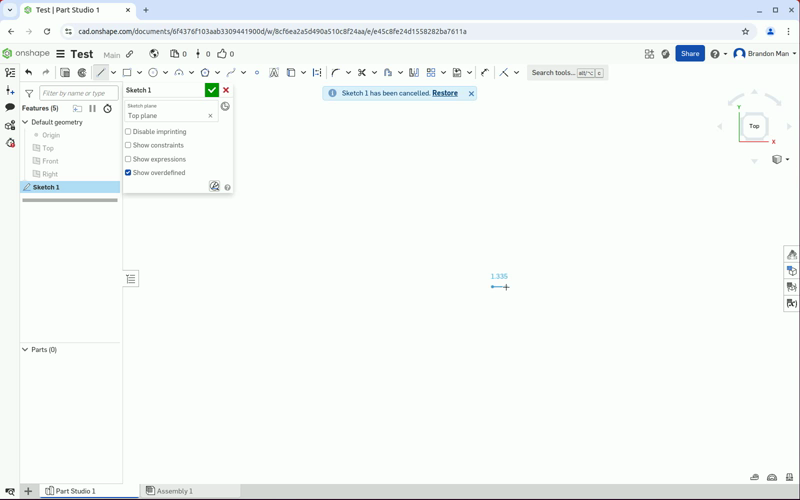
scroll(6)
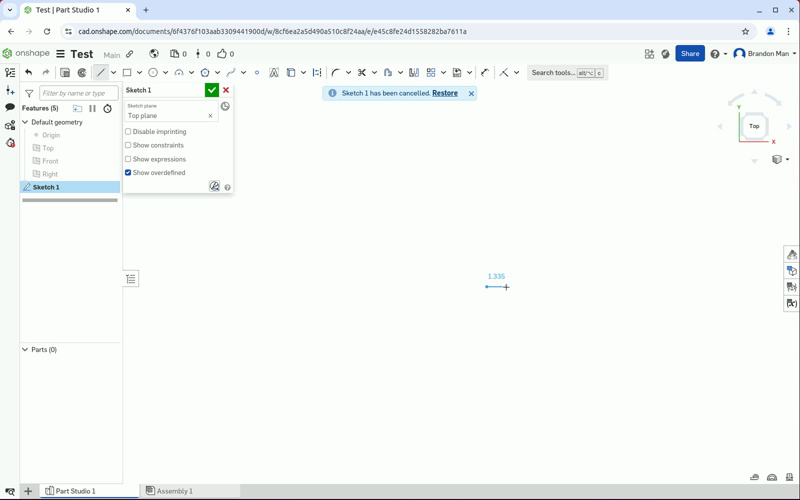
scroll(6)
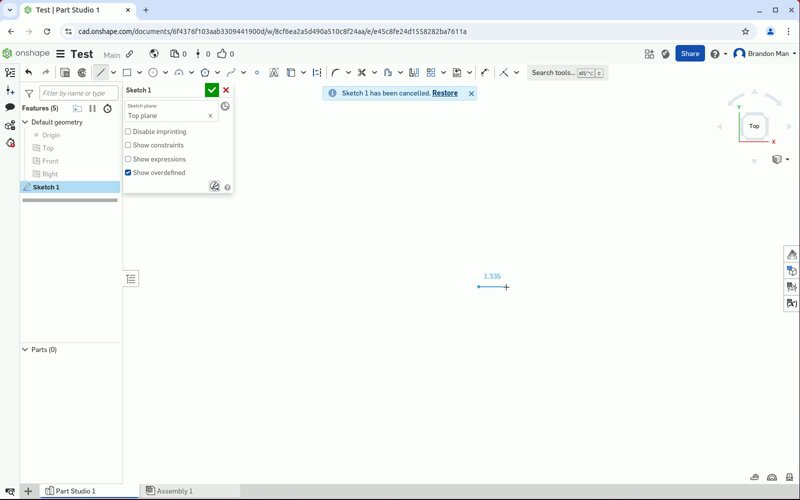
scroll(6)
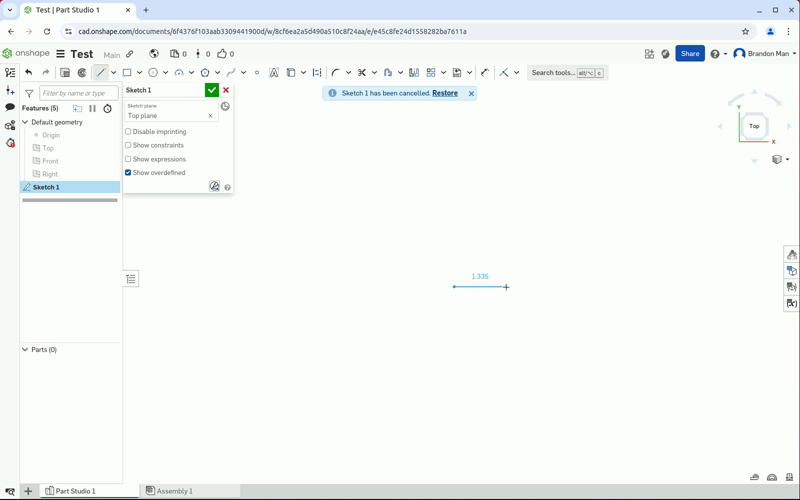
scroll(6)
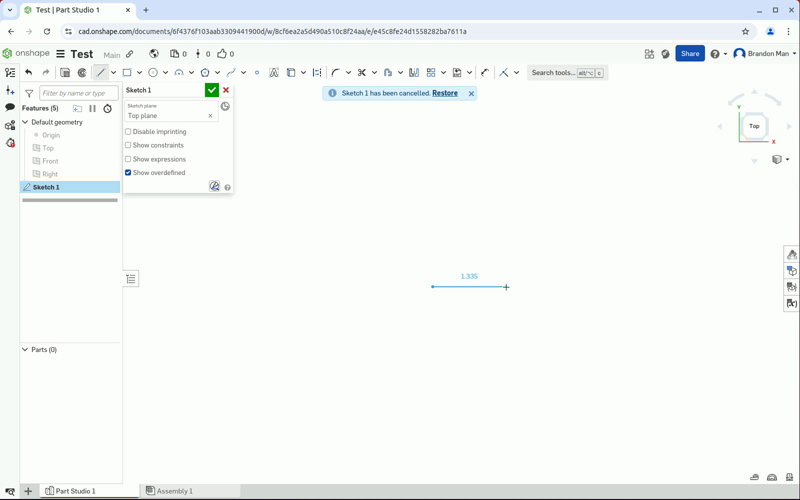
click(506, 286)
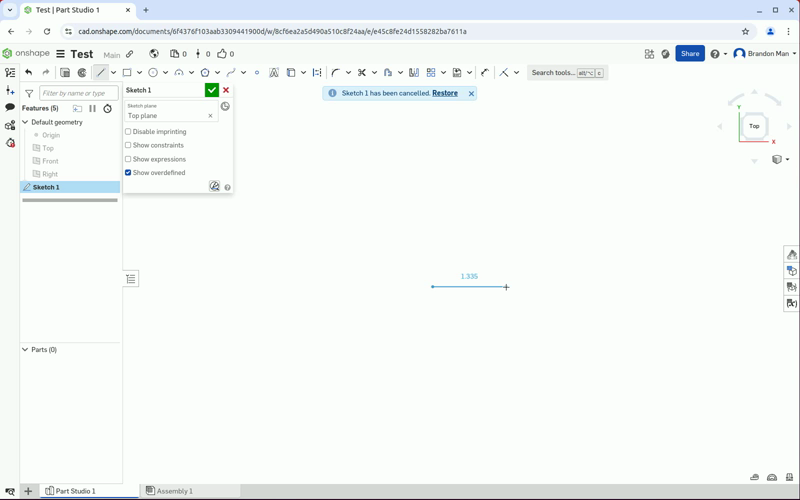
scroll(-6)
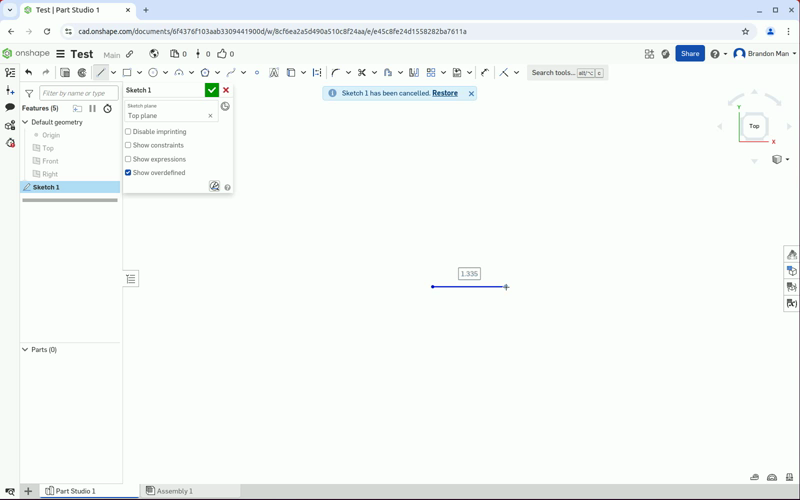
scroll(-6)
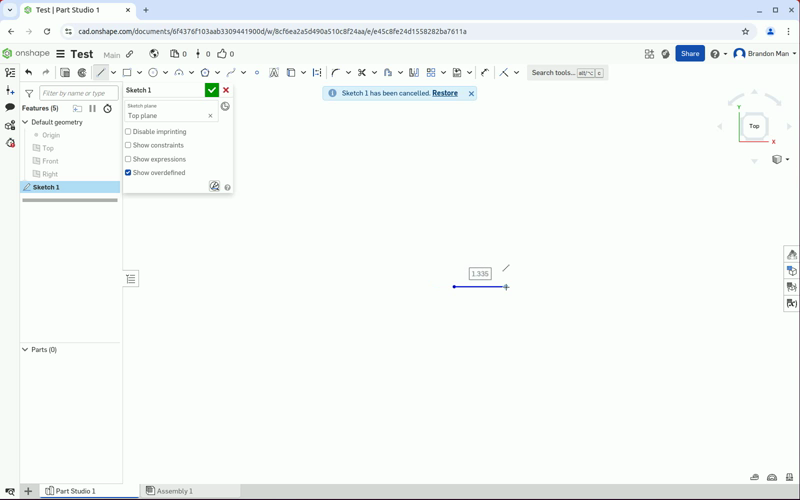
scroll(-6)
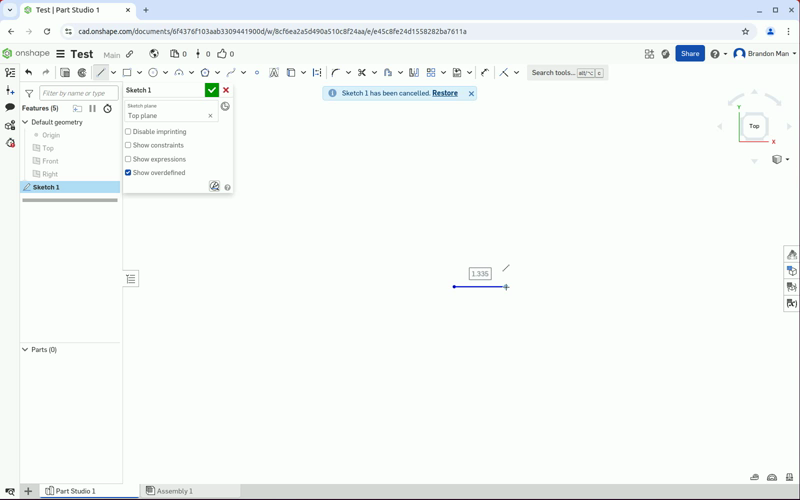
scroll(-6)
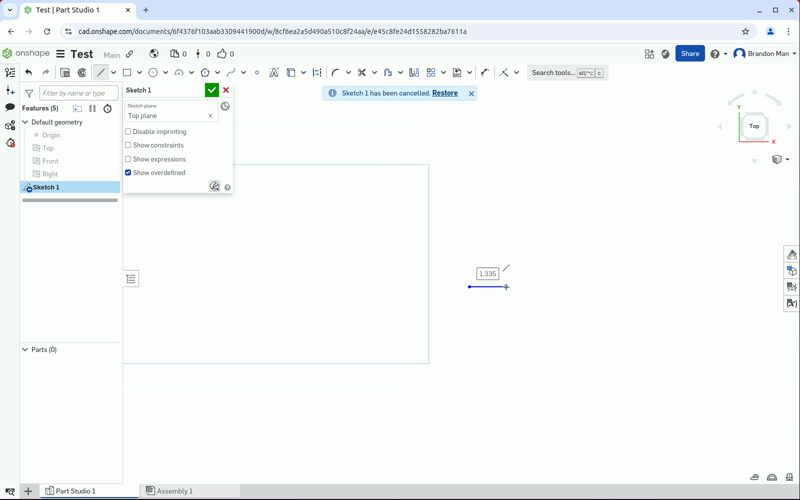
scroll(-6)
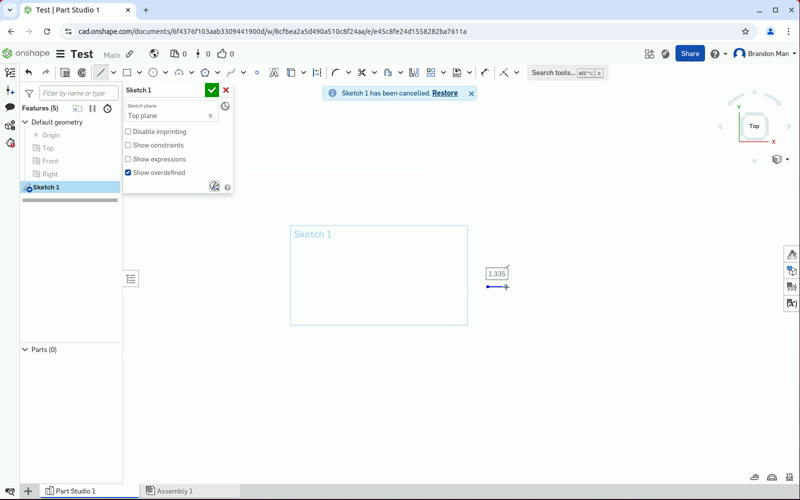
scroll(-6)
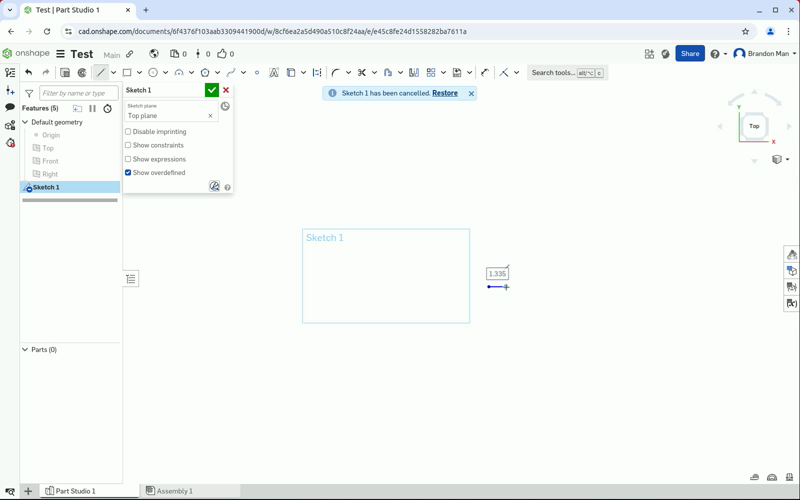
scroll(-6)
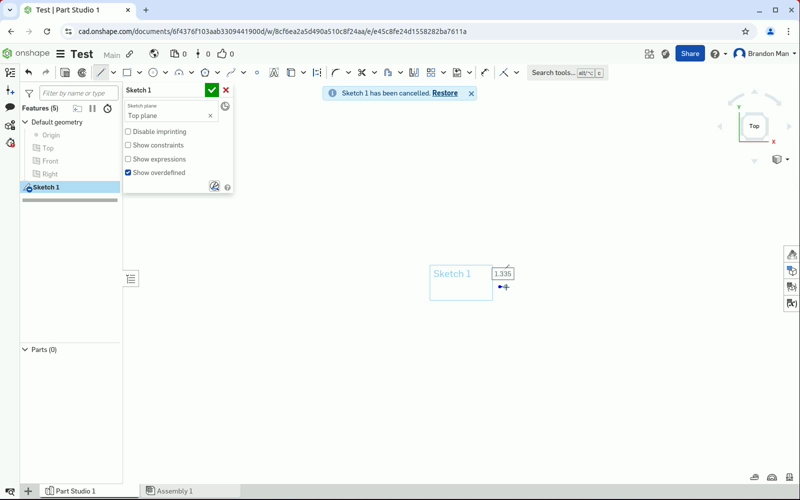
key_up(shift)
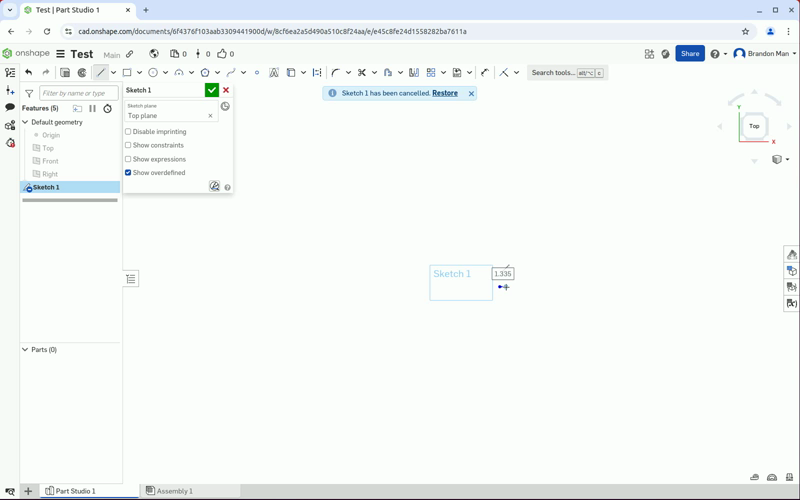
key_down(shift)
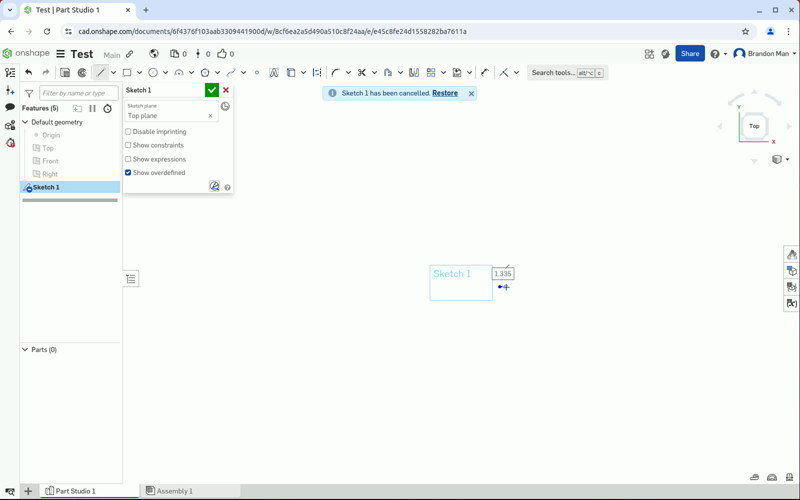
mouse_move(536, 286)
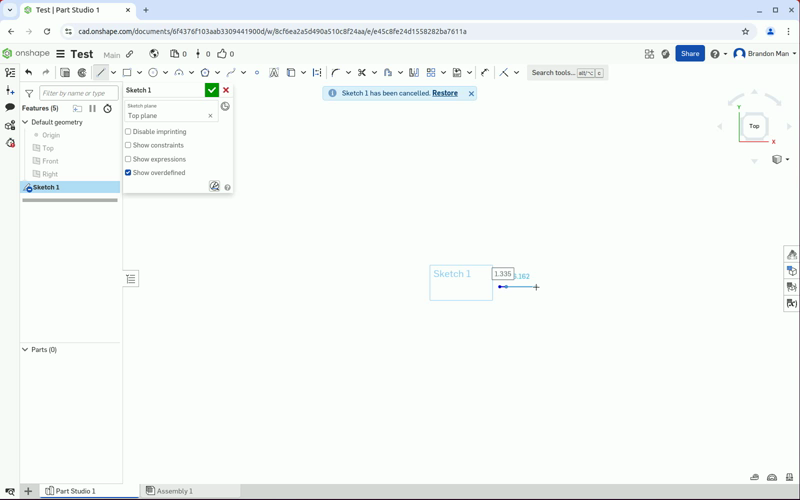
mouse_move(506, 279)
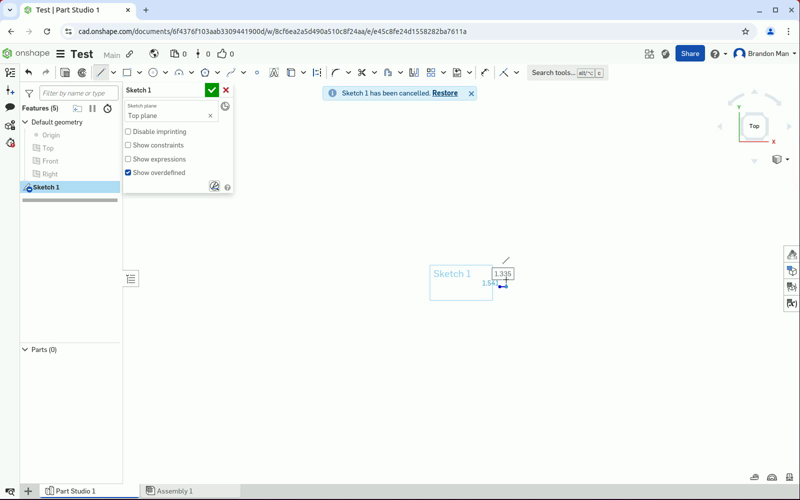
scroll(6)
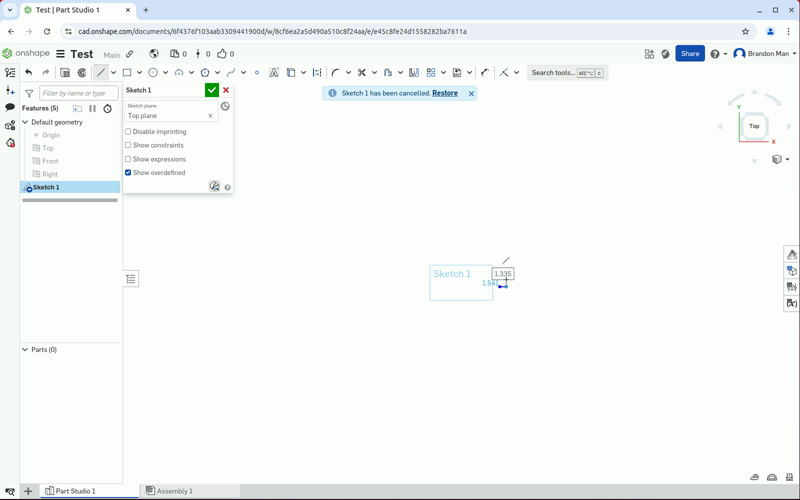
scroll(6)
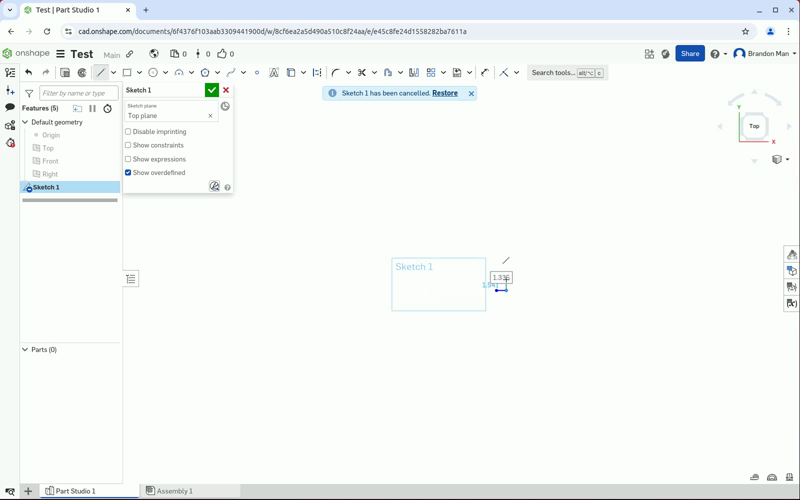
scroll(6)
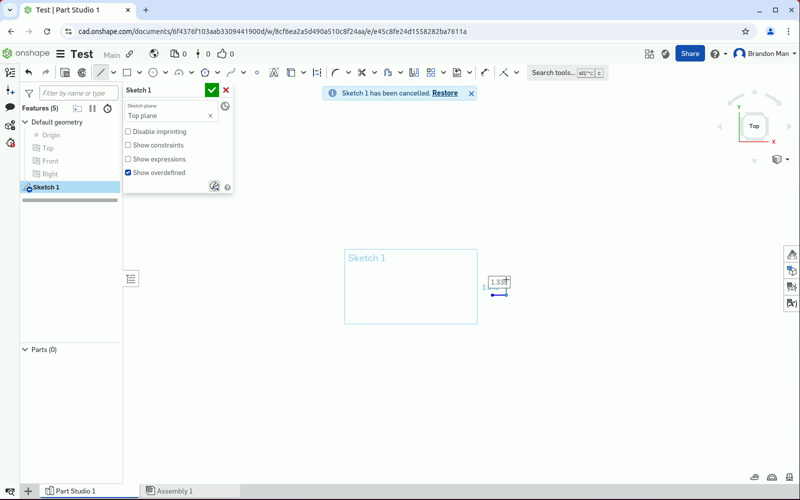
scroll(6)
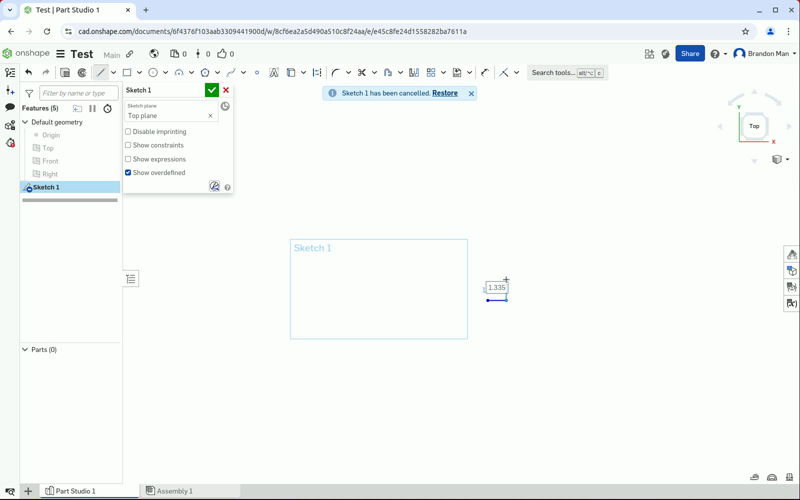
scroll(6)
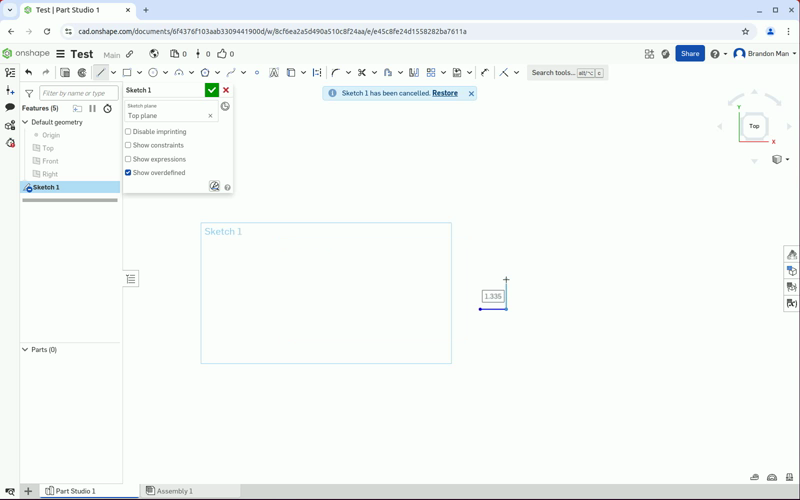
scroll(6)
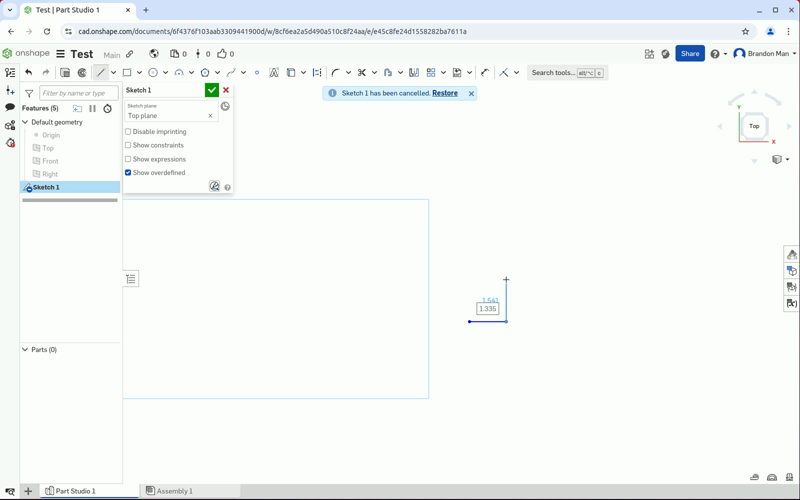
scroll(6)
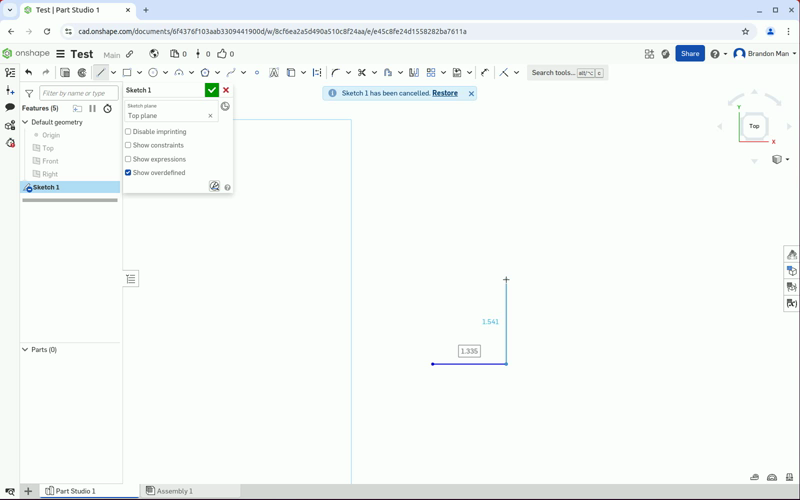
click(506, 279)
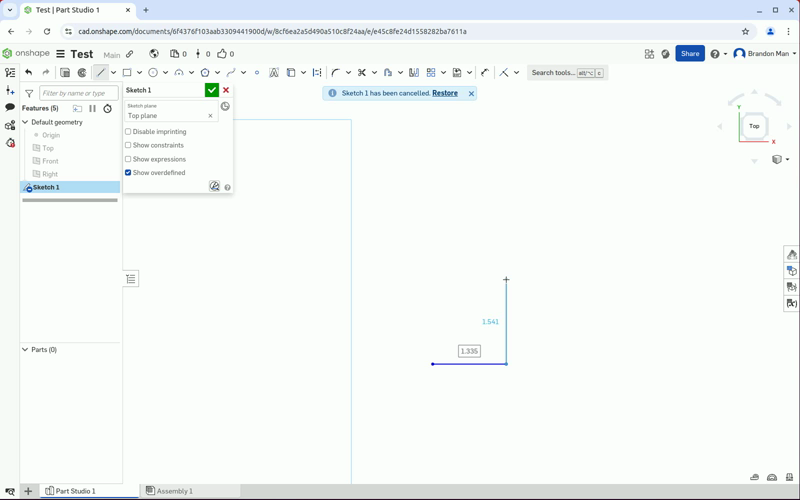
scroll(-6)
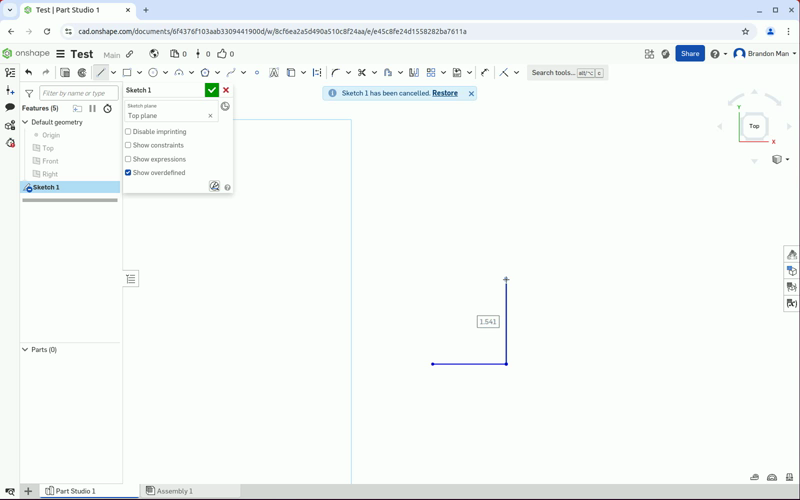
scroll(-6)
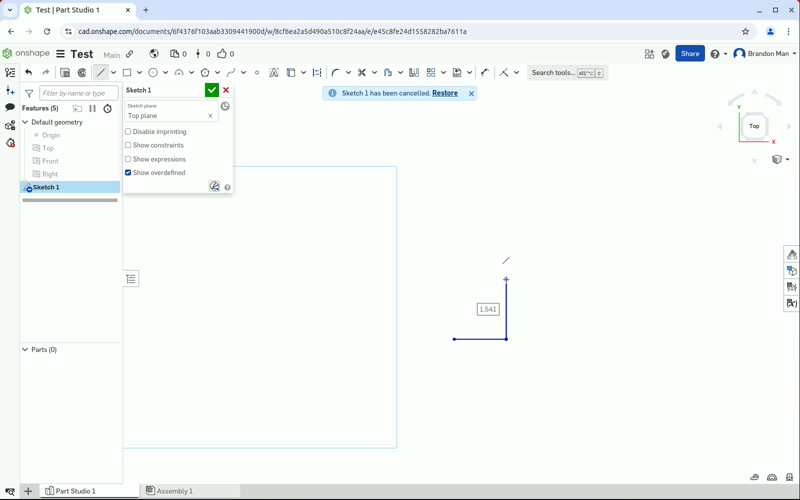
scroll(-6)
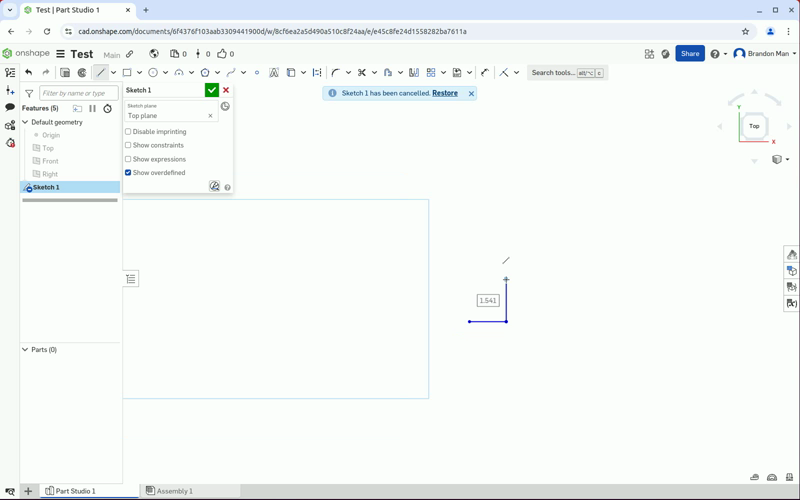
scroll(-6)
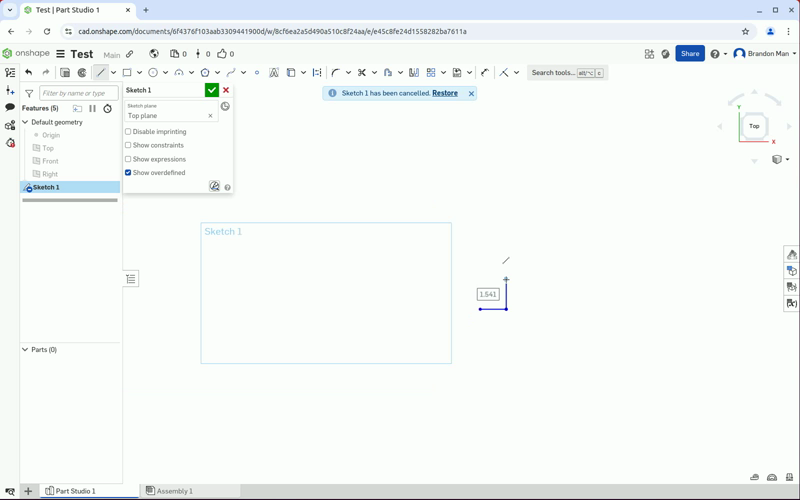
scroll(-6)
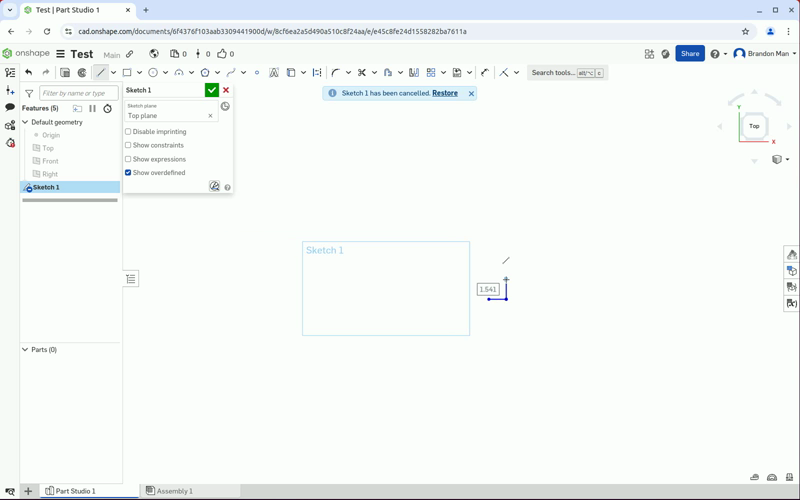
scroll(-6)
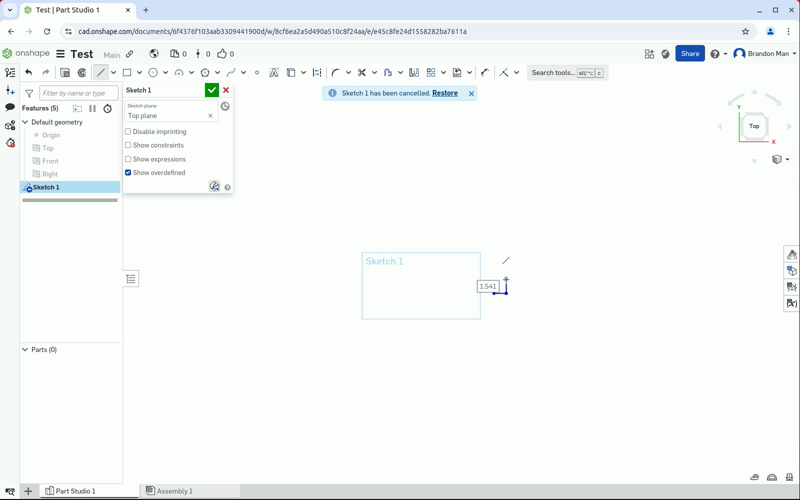
scroll(-6)
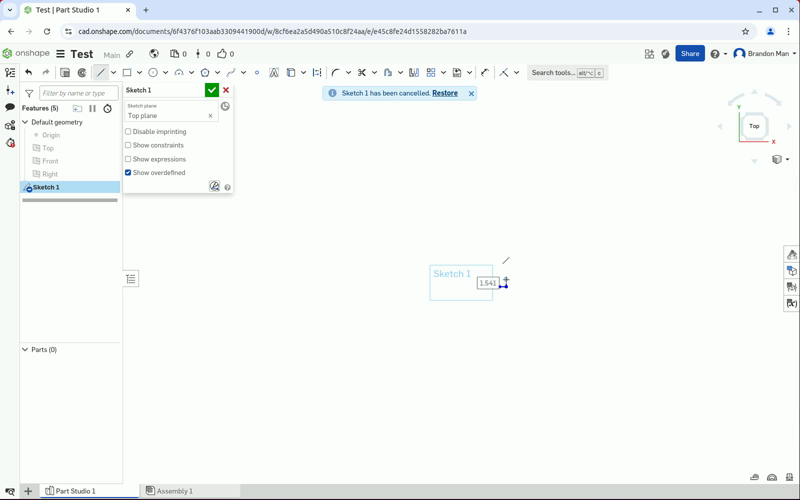
key_up(shift)
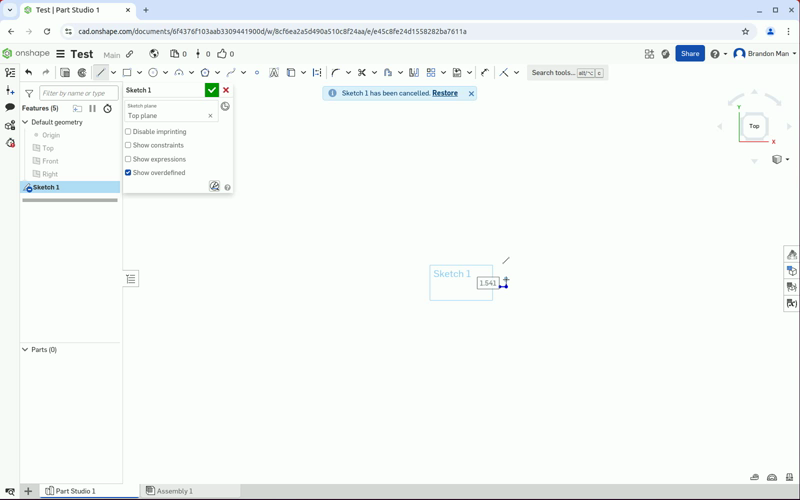
key_down(shift)
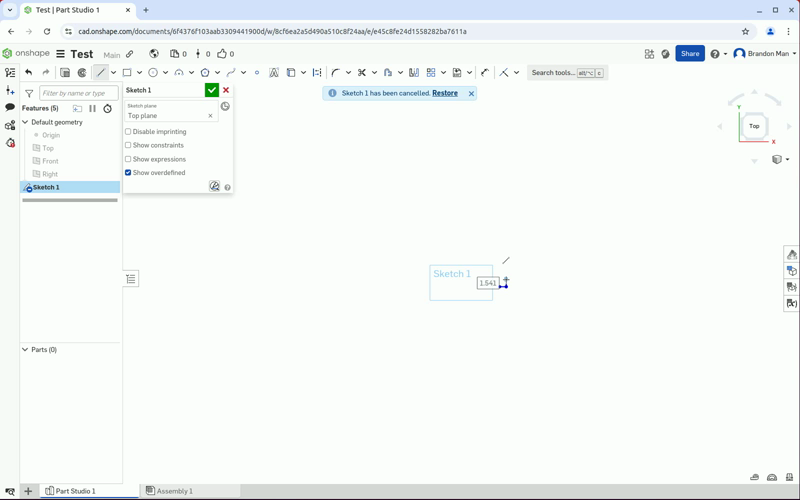
mouse_move(536, 279)
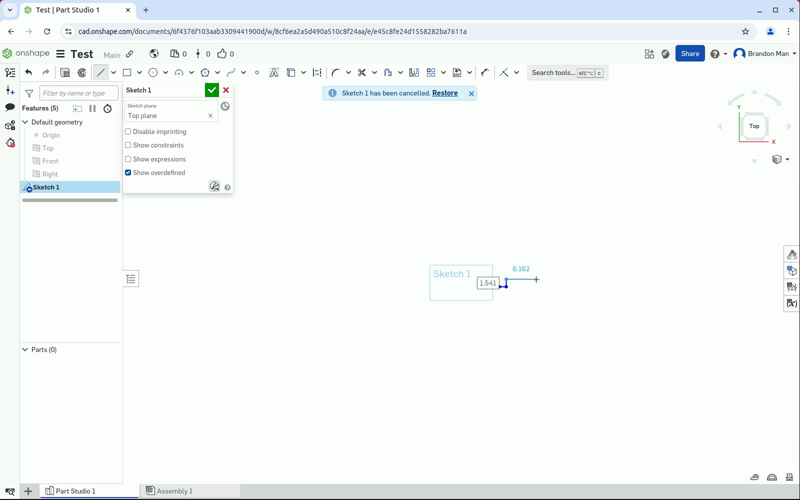
mouse_move(499, 279)
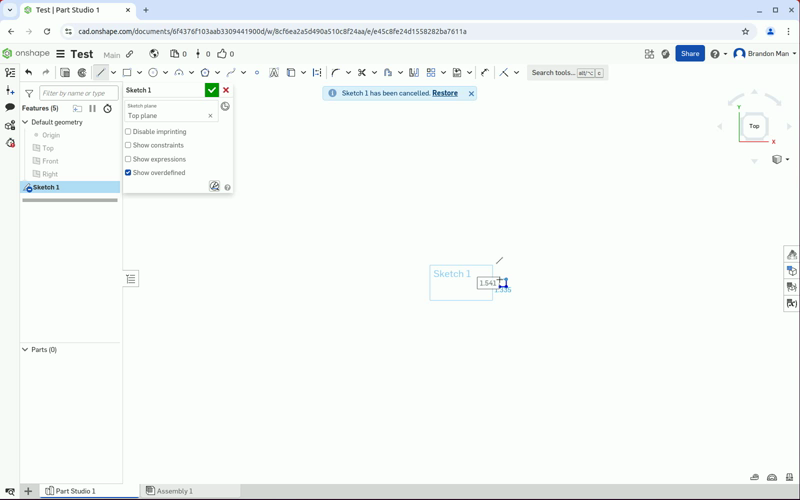
scroll(6)
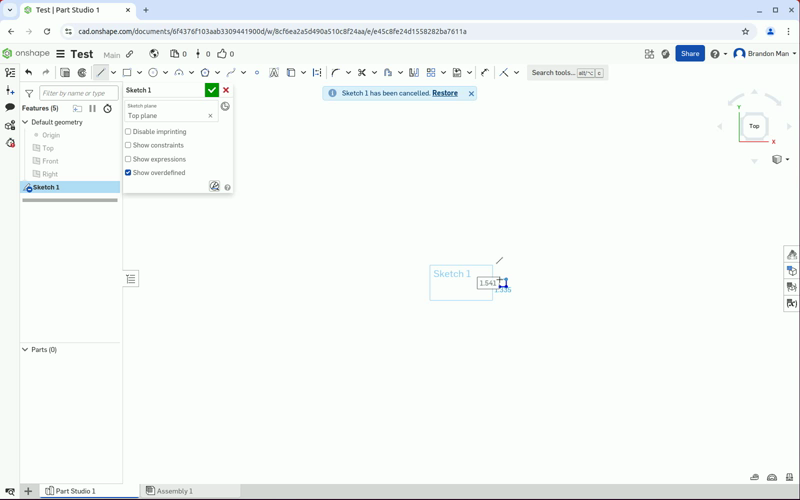
scroll(6)
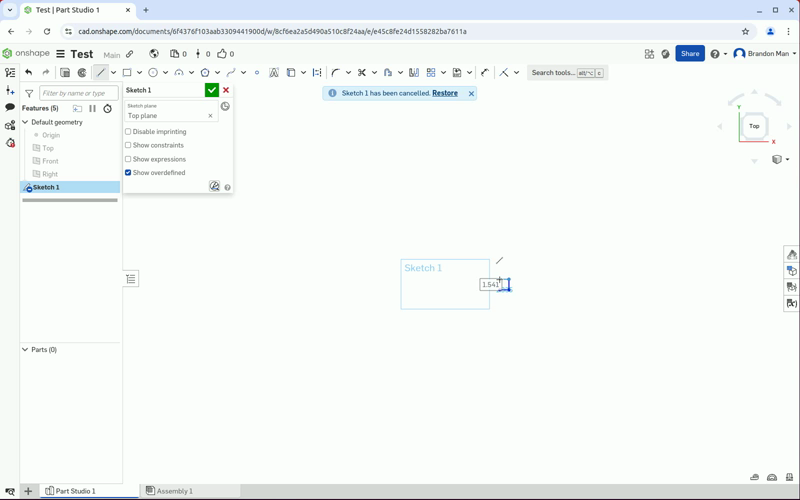
scroll(6)
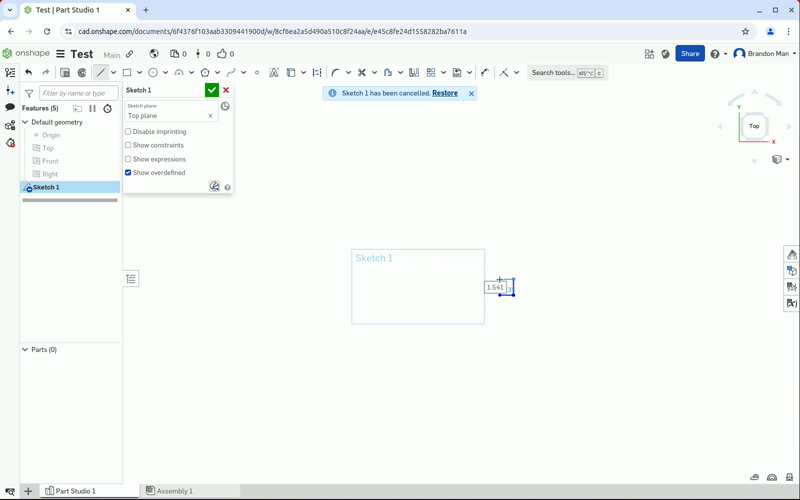
scroll(6)
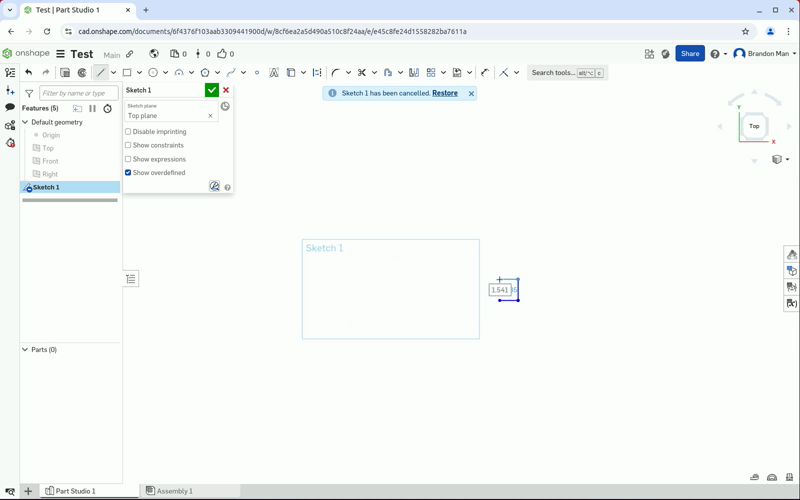
scroll(6)
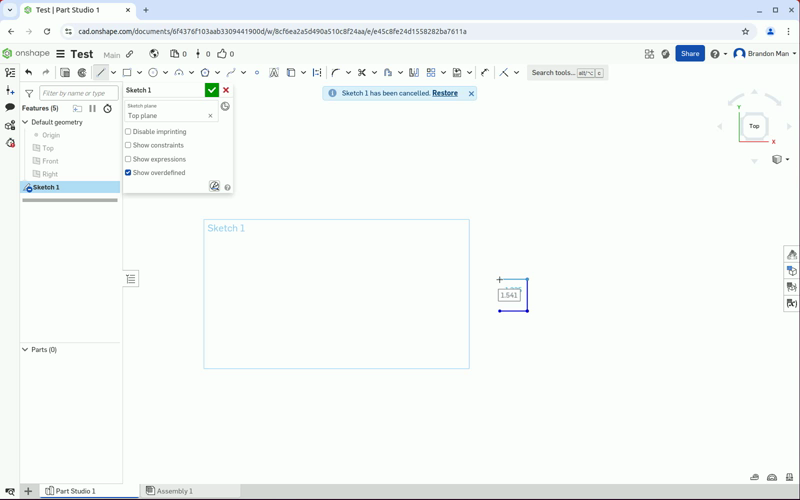
scroll(6)
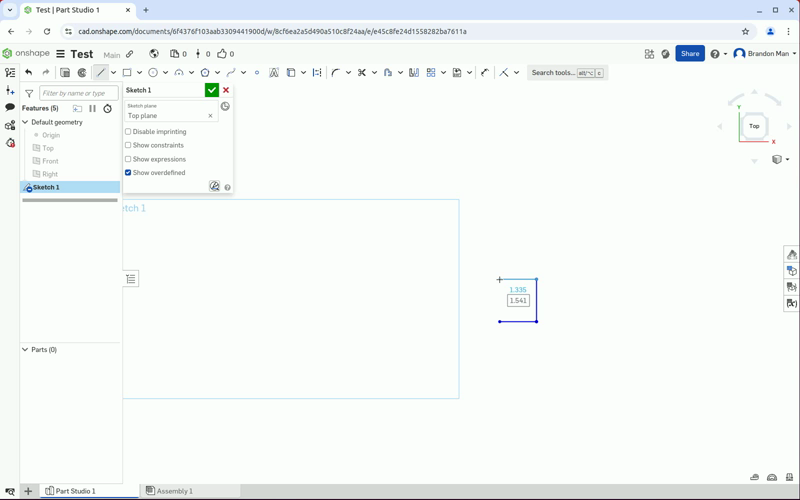
scroll(6)
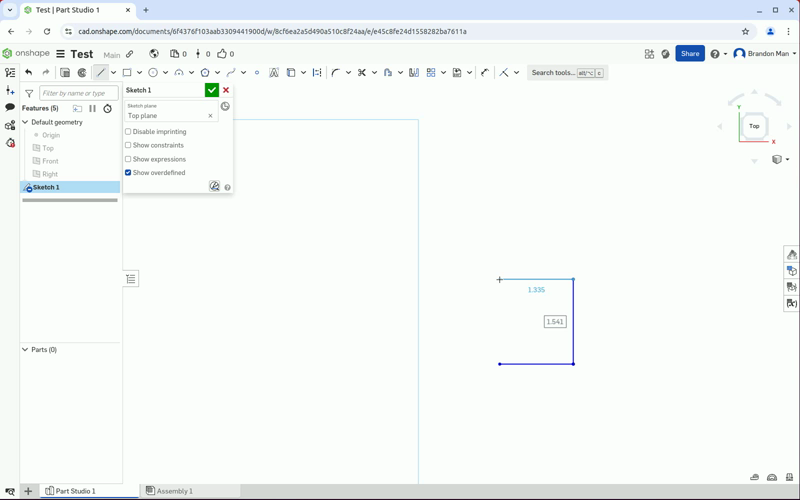
click(499, 279)
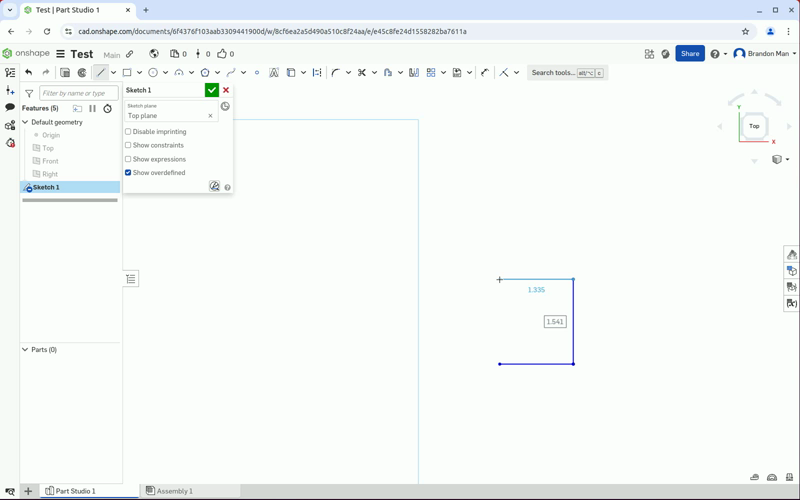
scroll(-6)
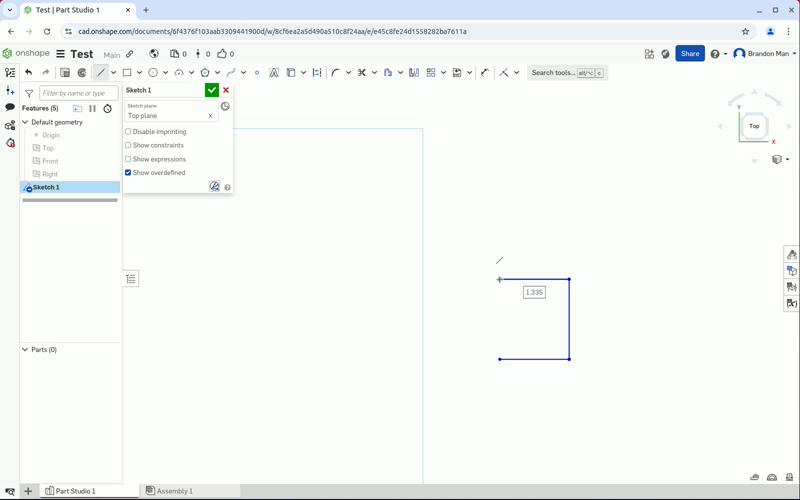
scroll(-6)
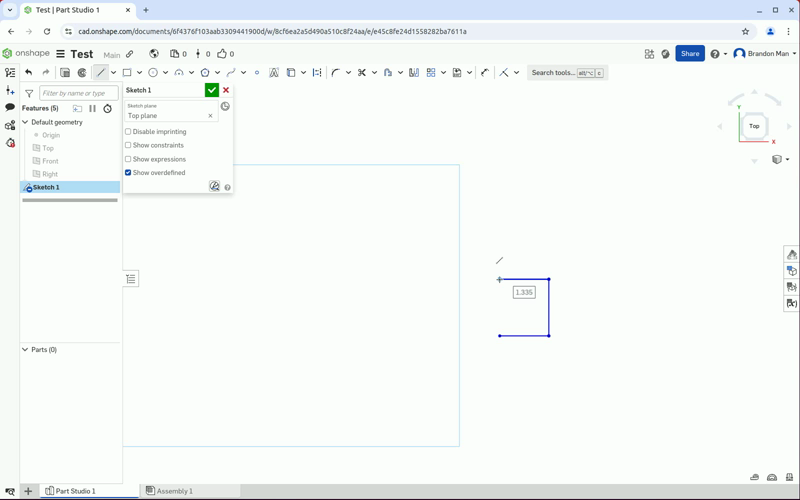
scroll(-6)
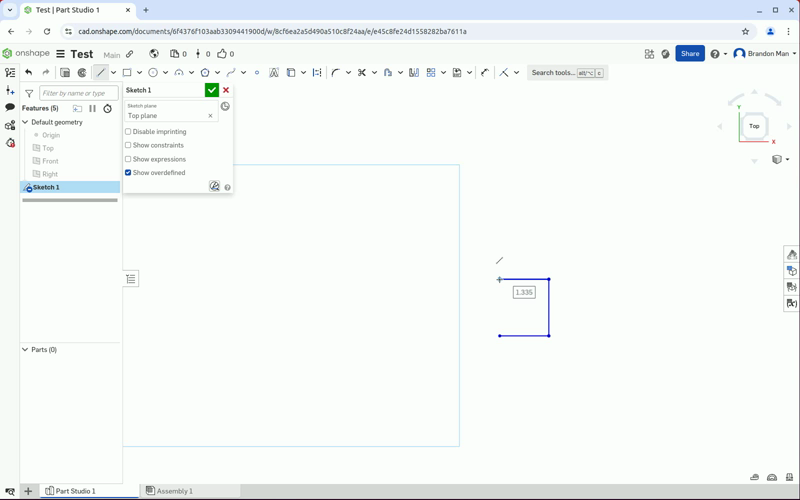
scroll(-6)
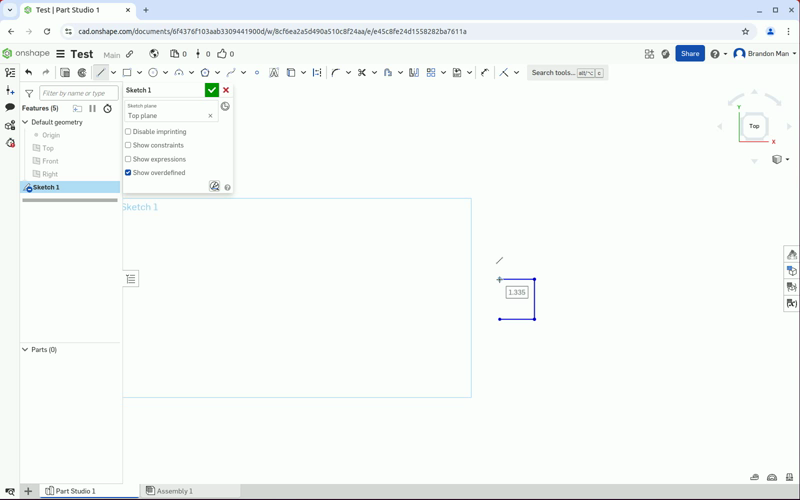
scroll(-6)
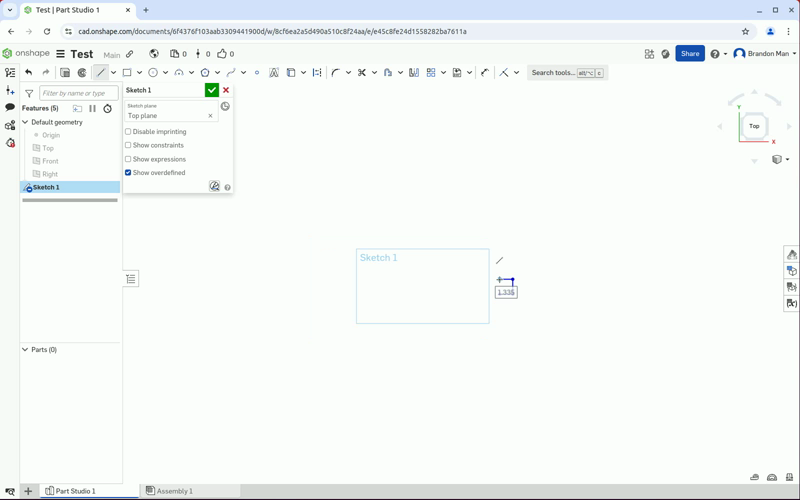
scroll(-6)
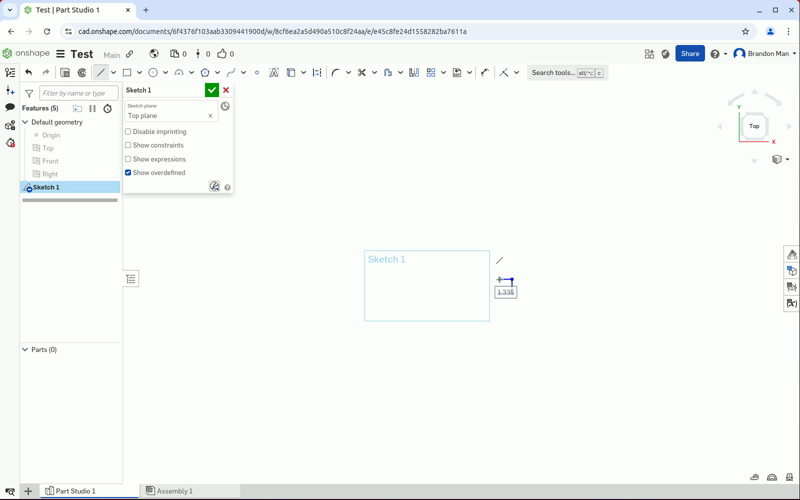
scroll(-6)
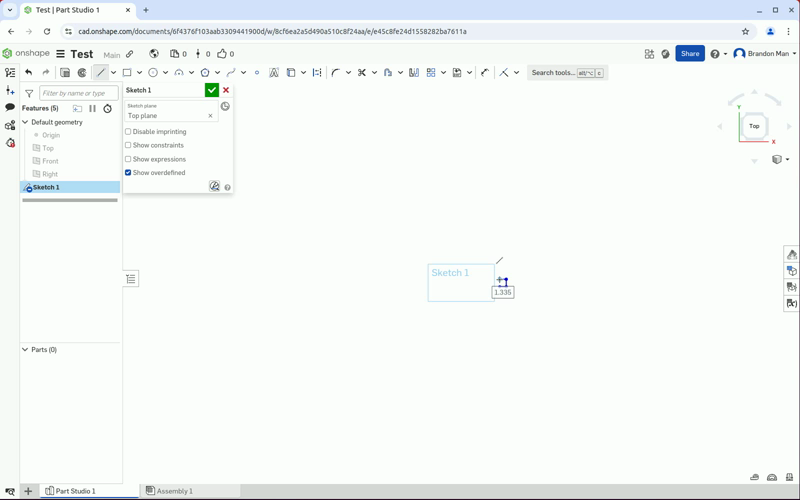
key_up(shift)
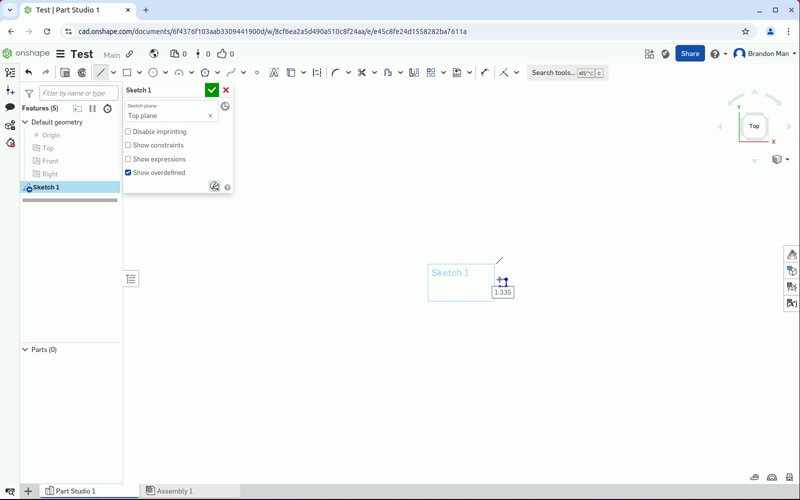
mouse_move(529, 279)
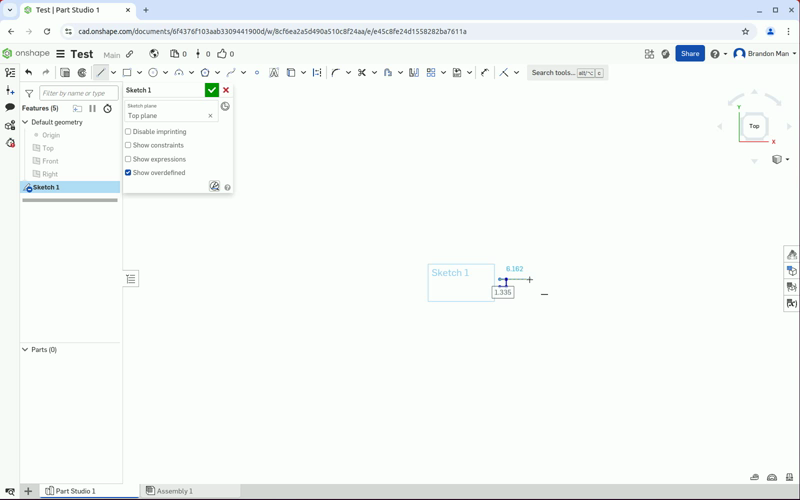
key_down(shift)
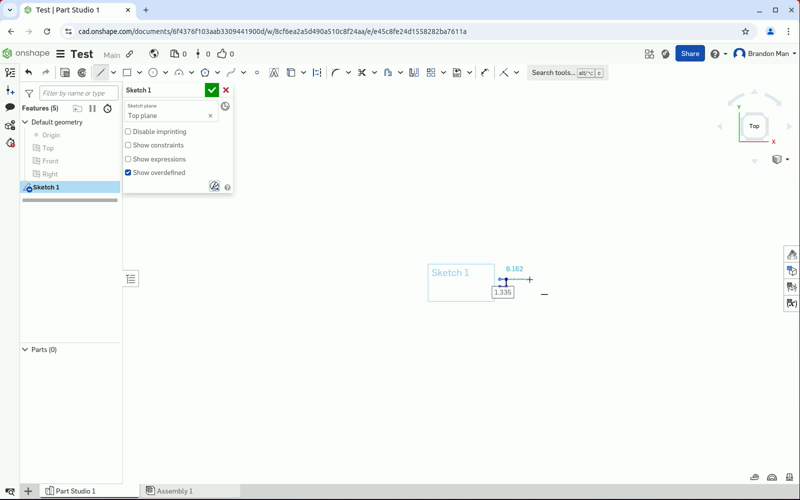
mouse_move(499, 286)
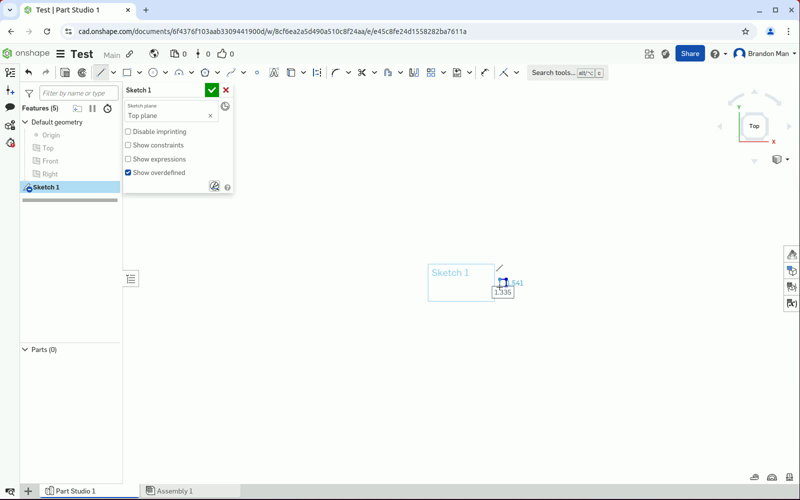
scroll(6)
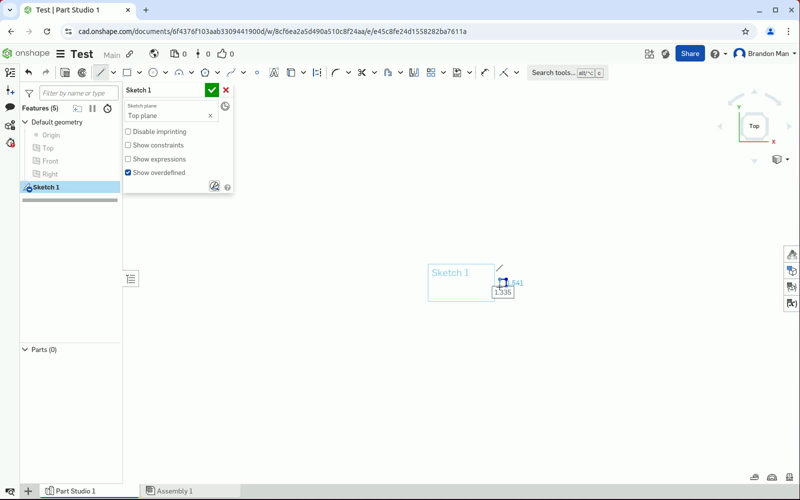
scroll(6)
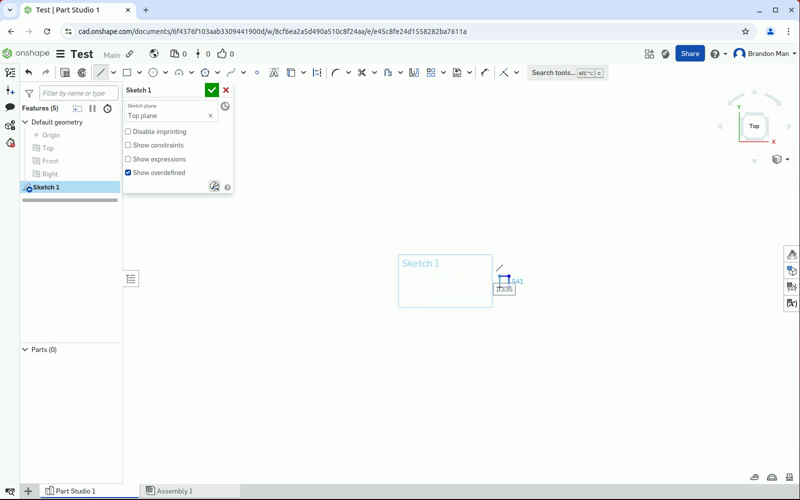
scroll(6)
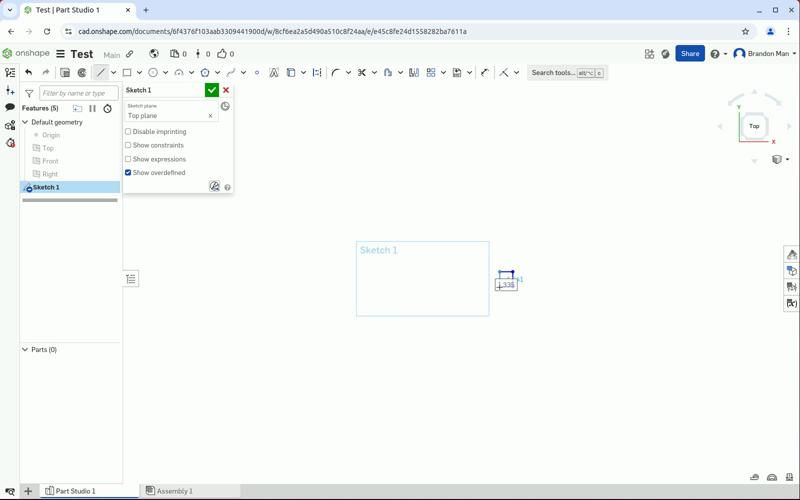
scroll(6)
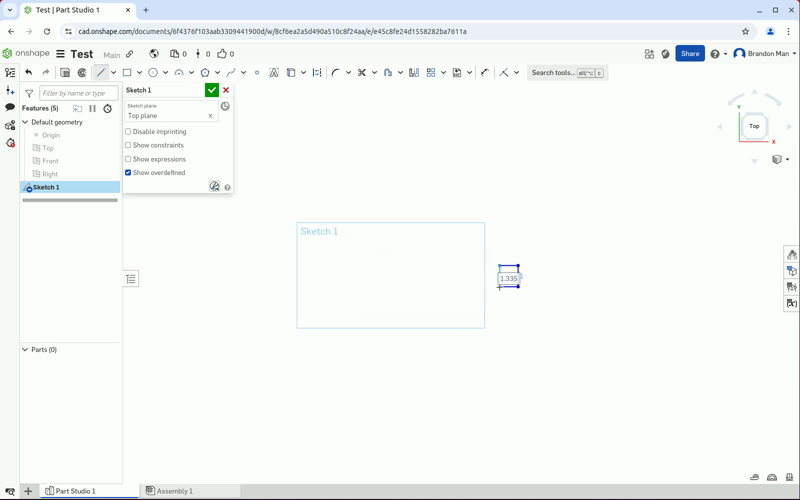
scroll(6)
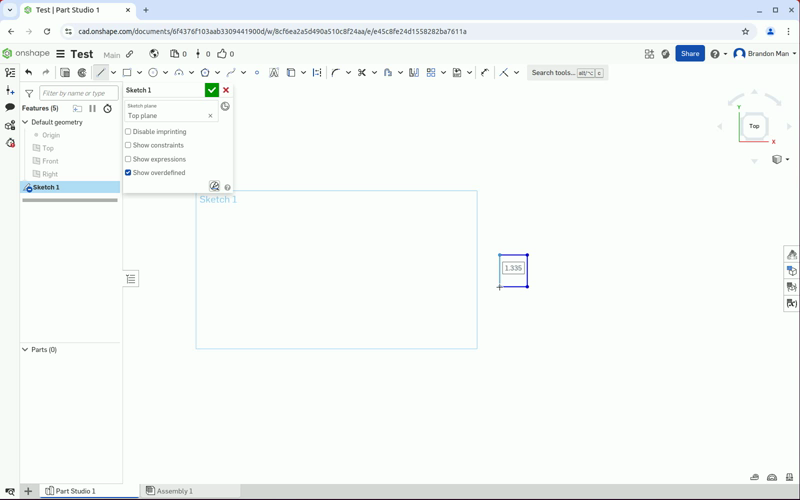
scroll(6)
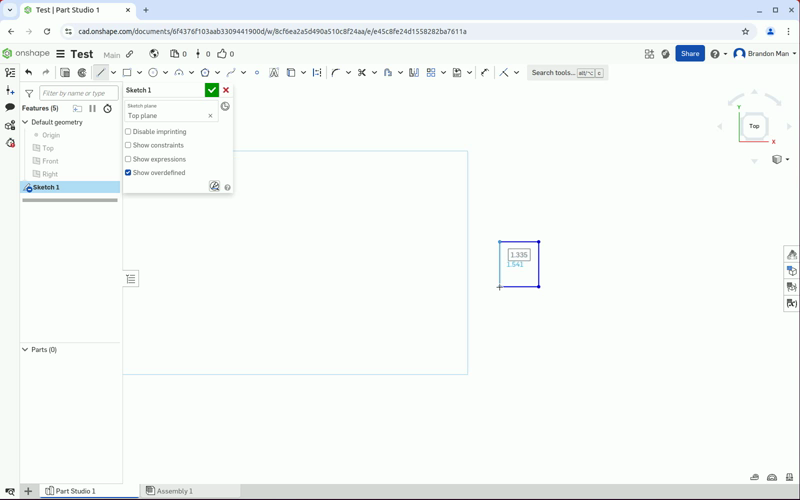
scroll(6)
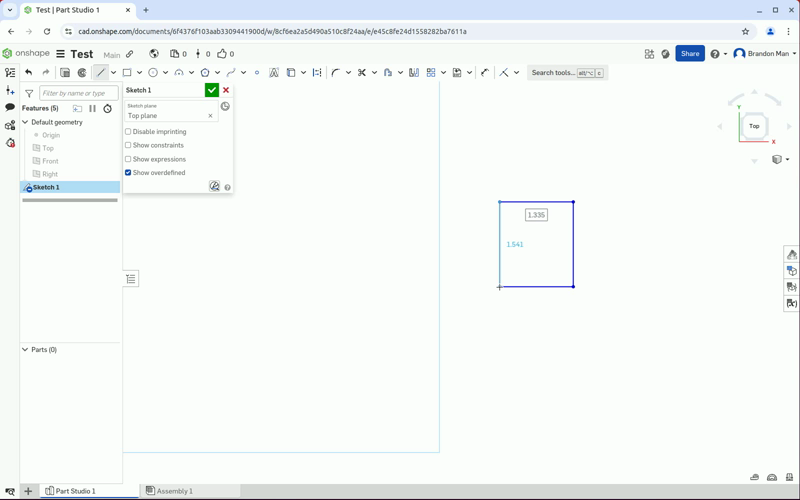
key_up(shift)
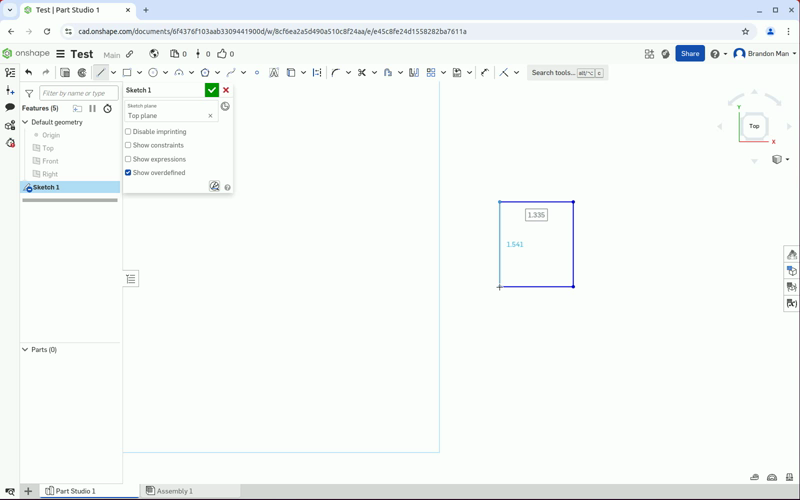
click(499, 286)
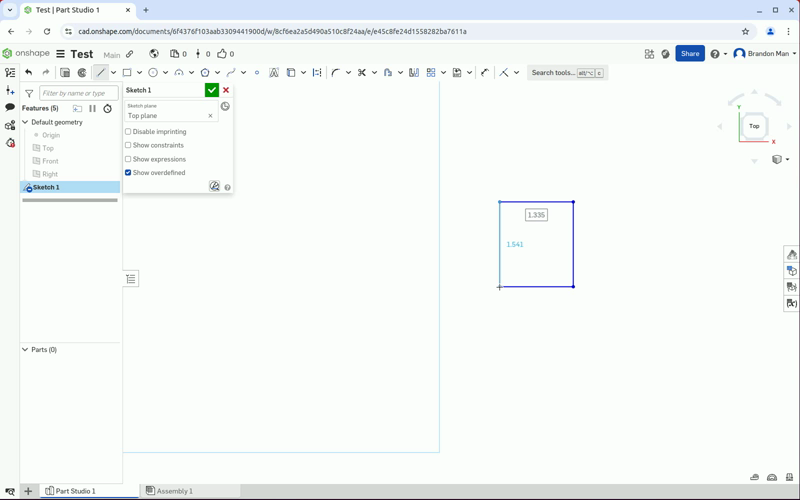
scroll(-6)
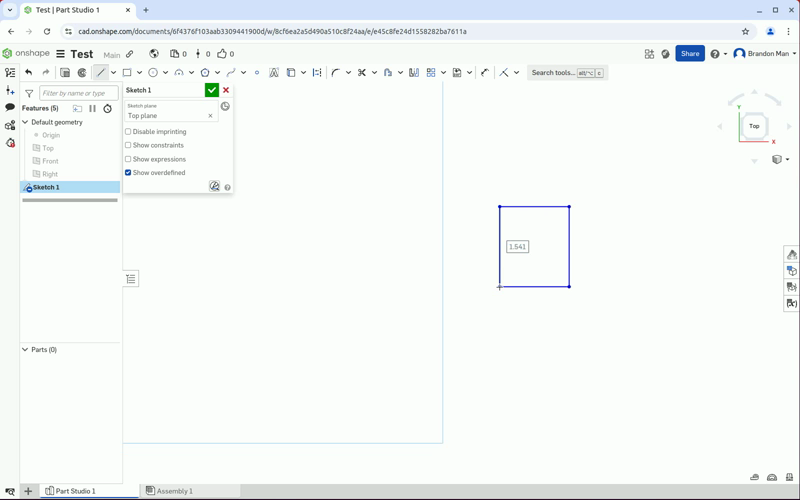
scroll(-6)
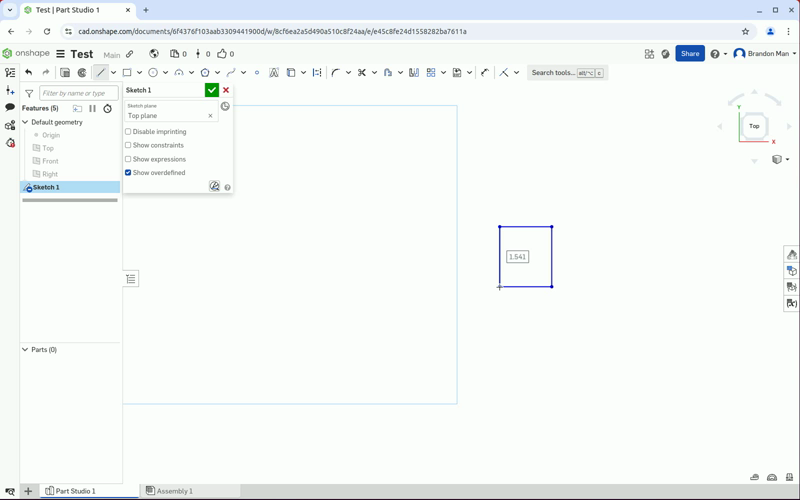
scroll(-6)
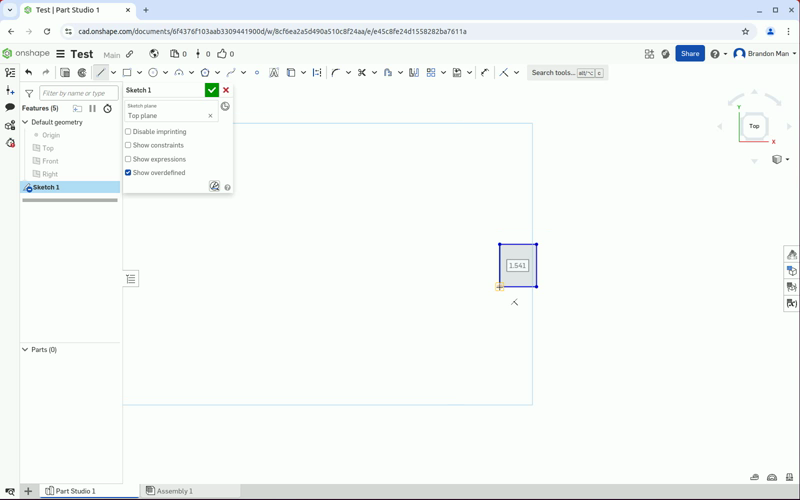
scroll(-6)
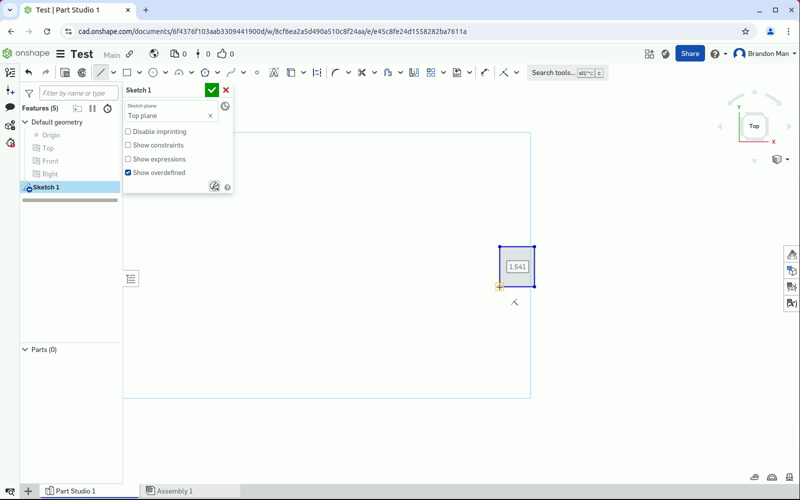
scroll(-6)
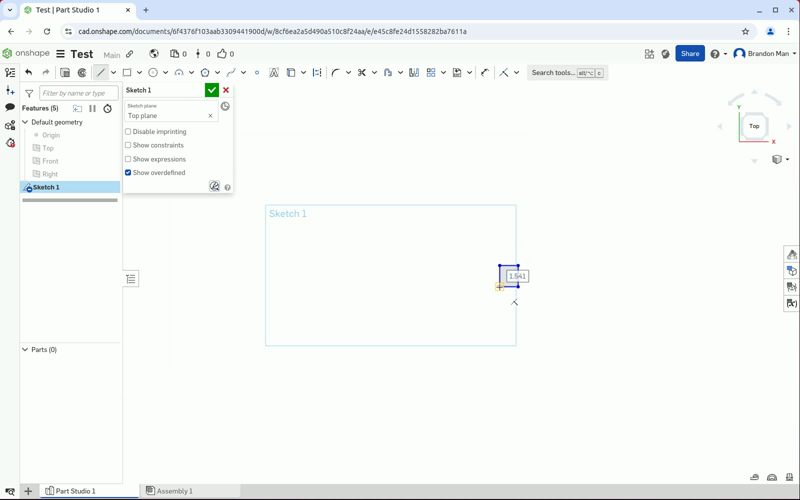
scroll(-6)
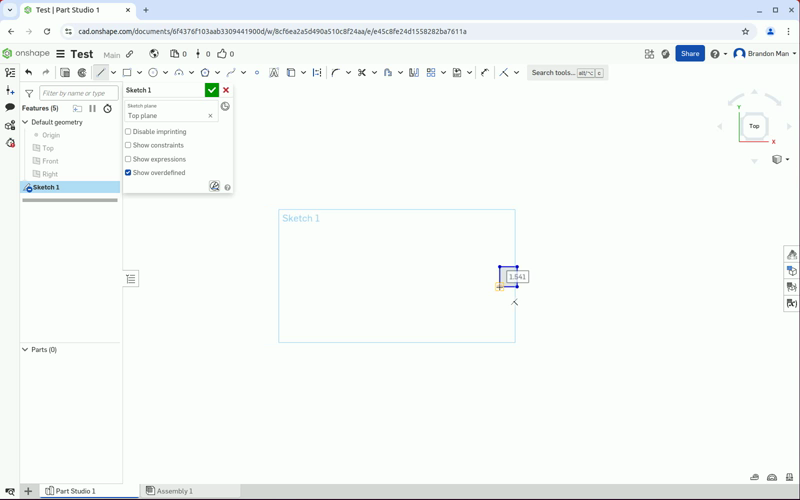
scroll(-6)
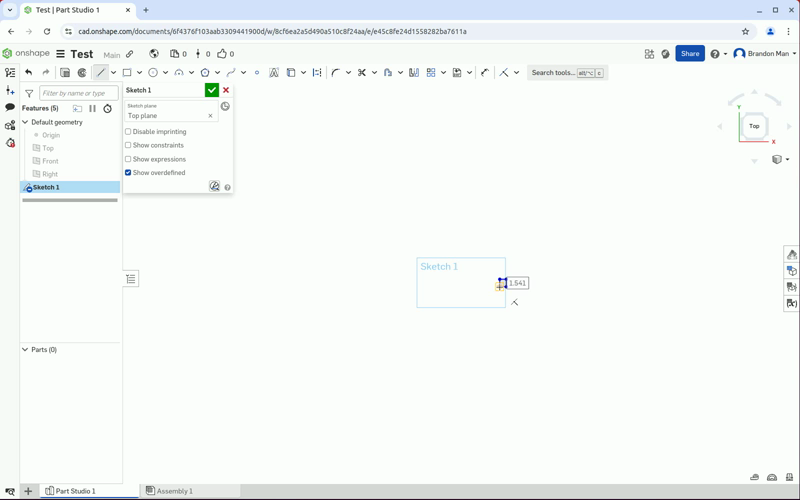
key(esc)
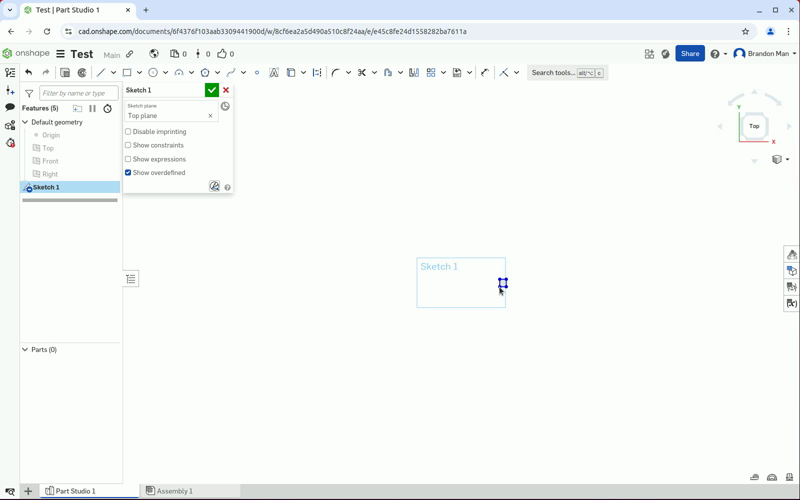
mouse_move(503, 283)
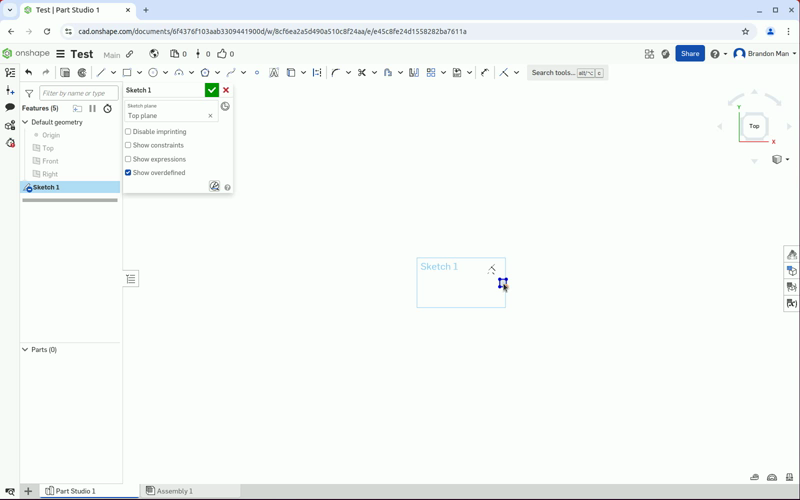
scroll(6)
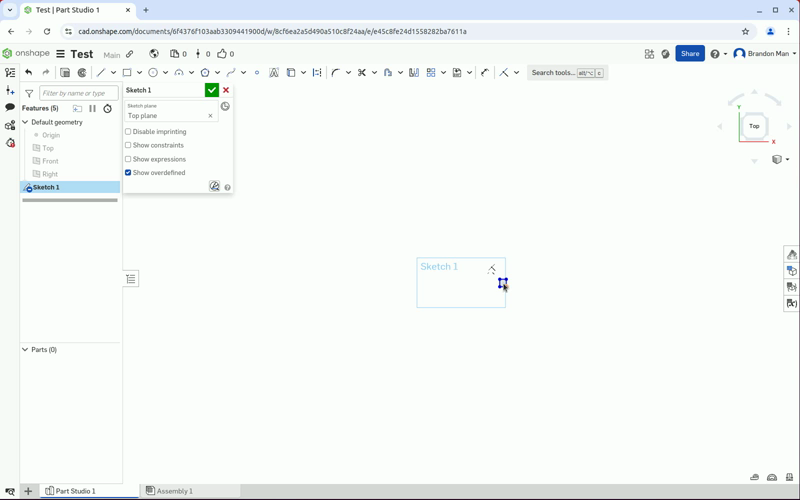
scroll(6)
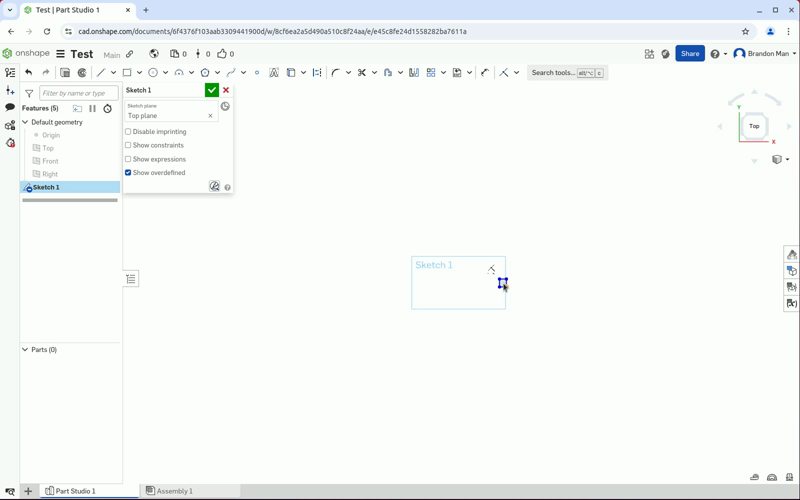
scroll(6)
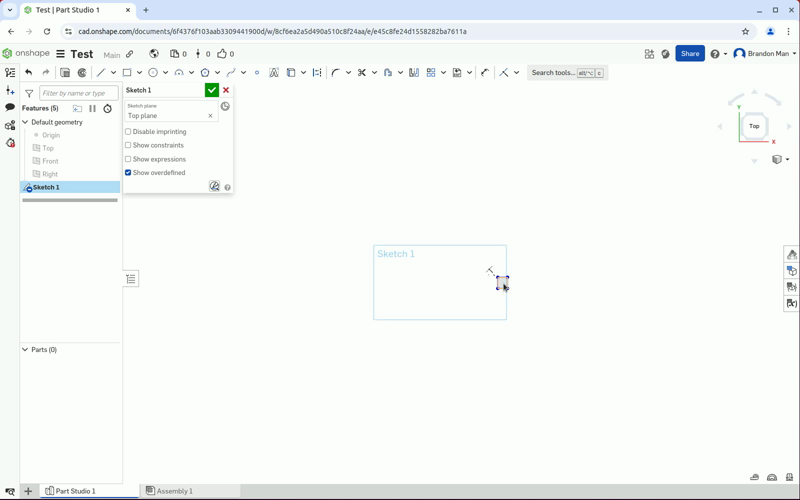
scroll(6)
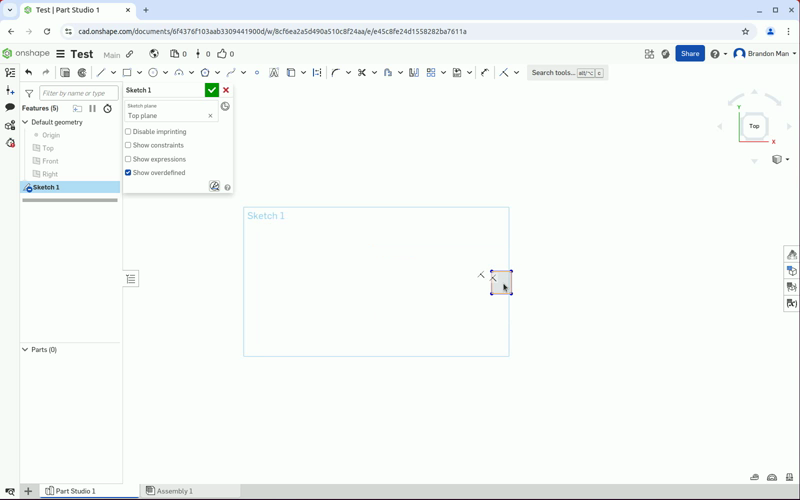
scroll(6)
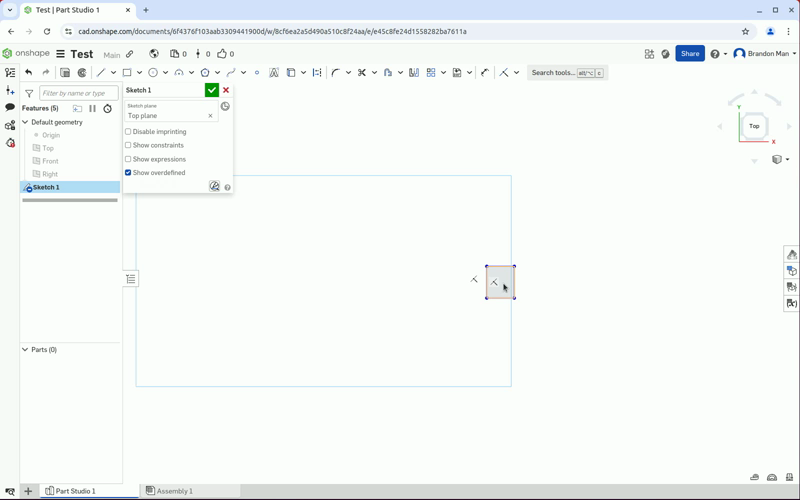
scroll(6)
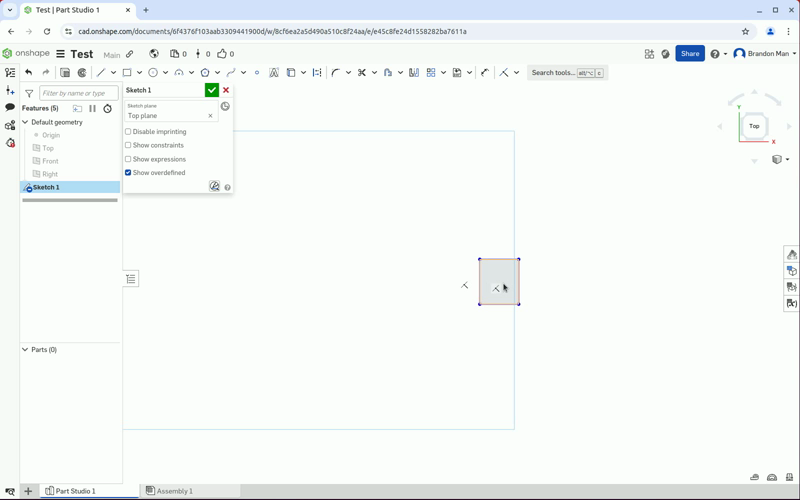
scroll(6)
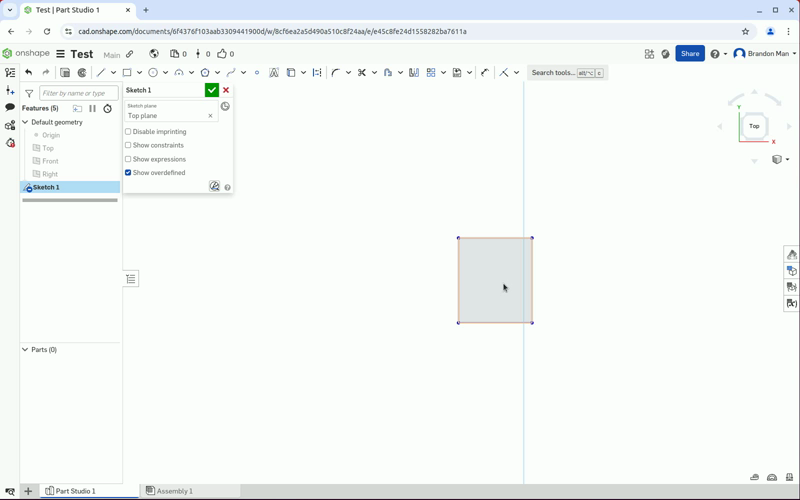
click(503, 283)
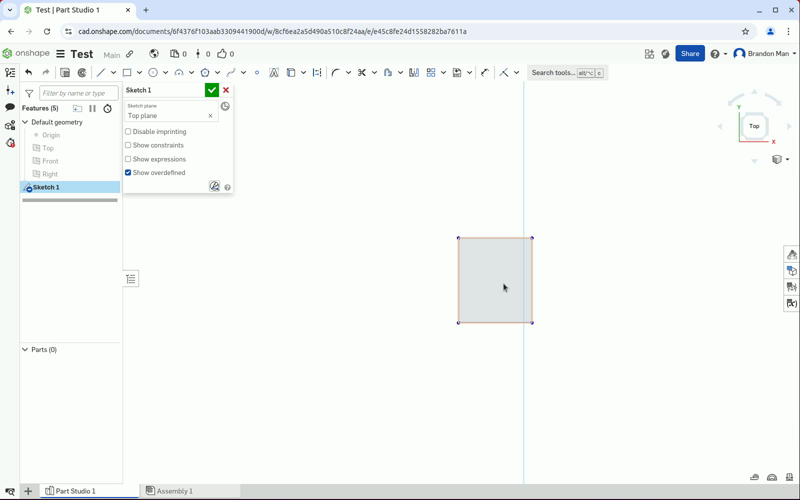
scroll(-6)
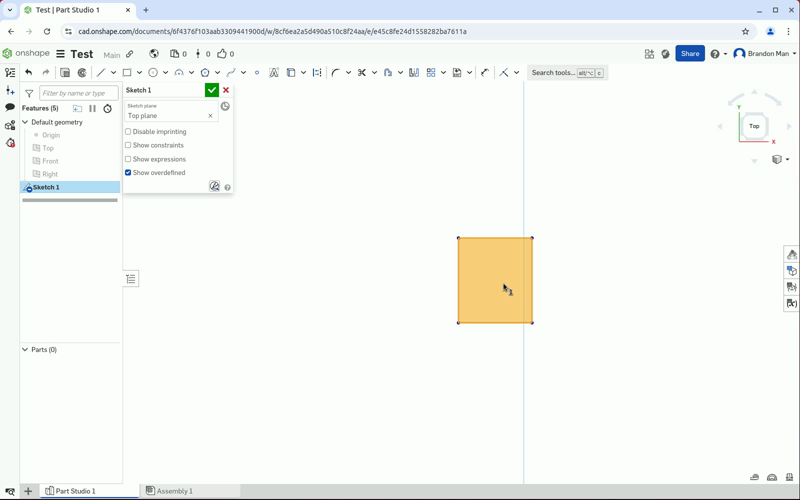
scroll(-6)
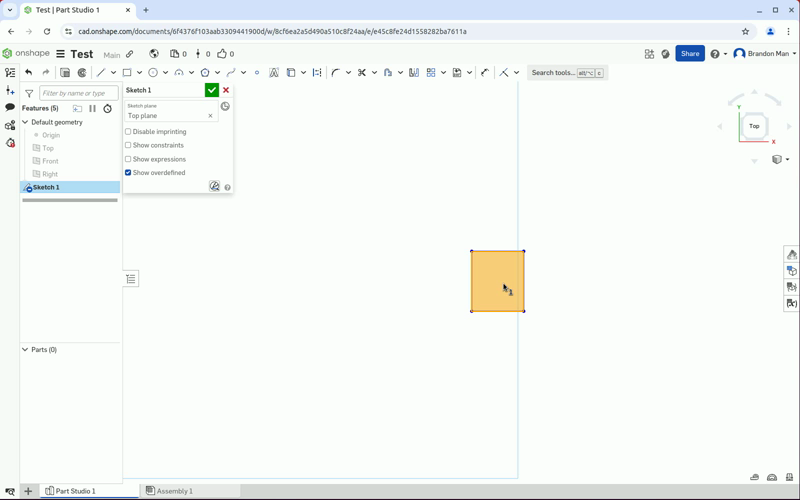
scroll(-6)
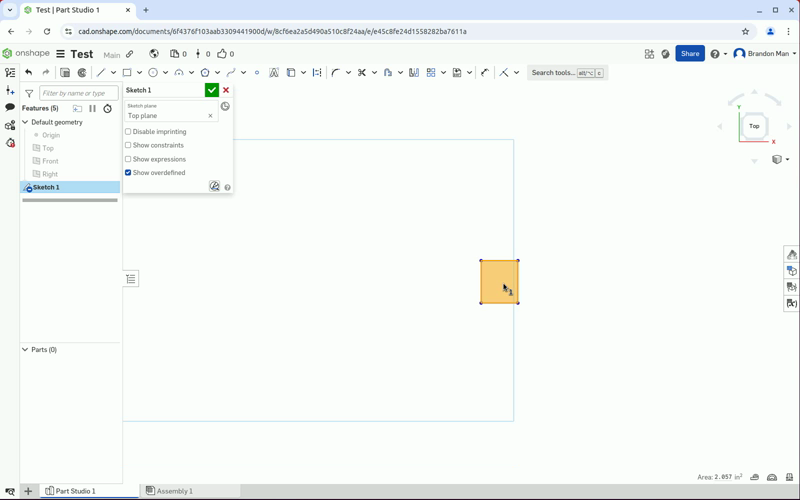
scroll(-6)
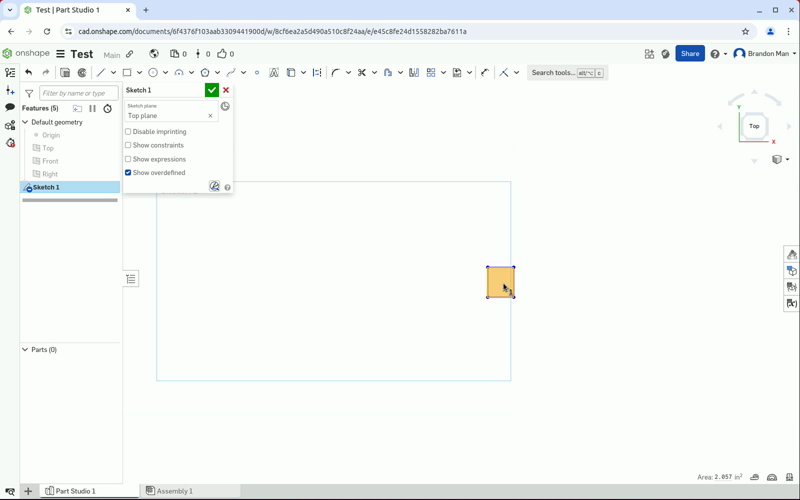
scroll(-6)
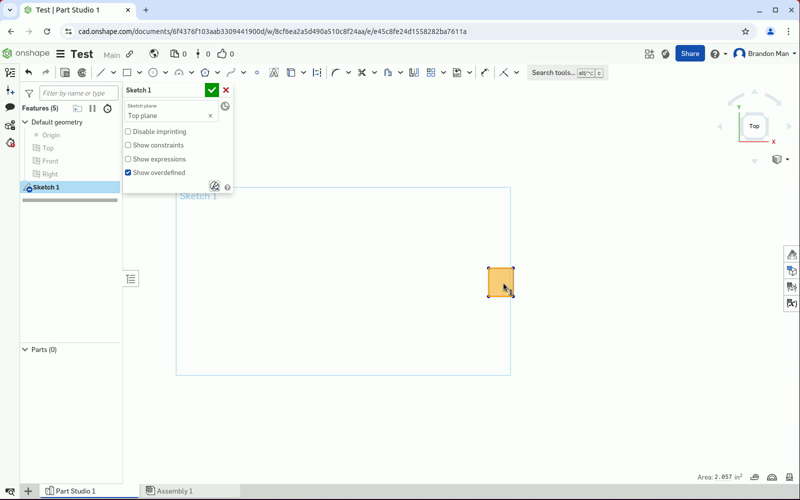
scroll(-6)
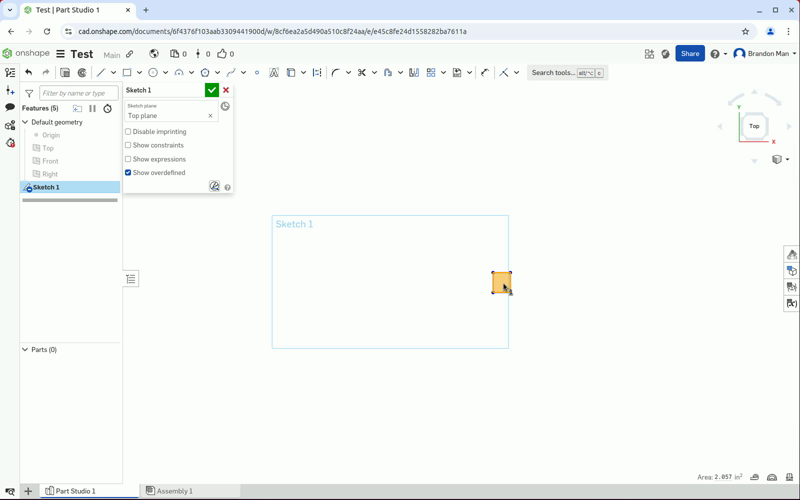
scroll(-6)
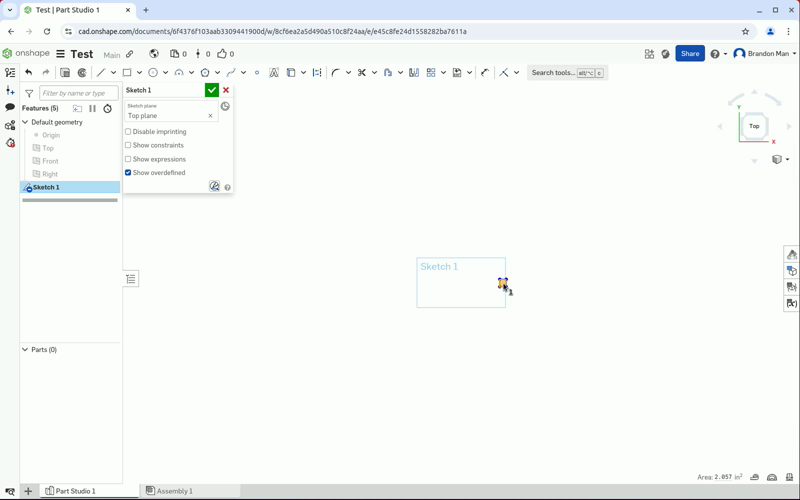
mouse_move(73, 352)
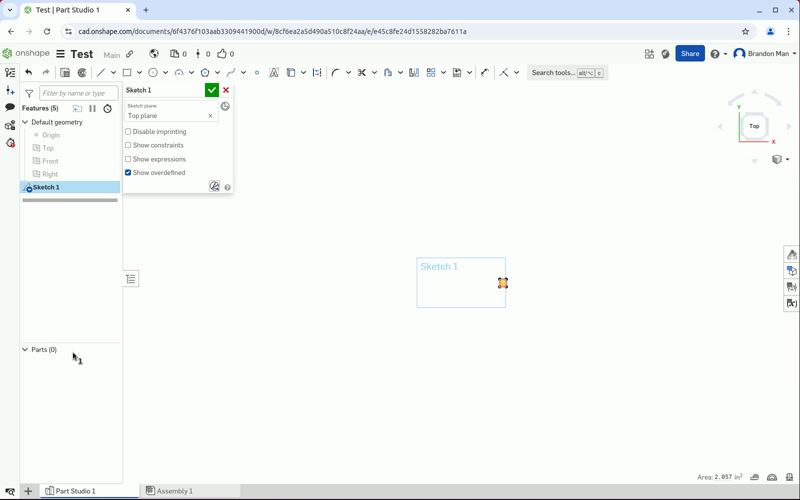
key(shift+y)
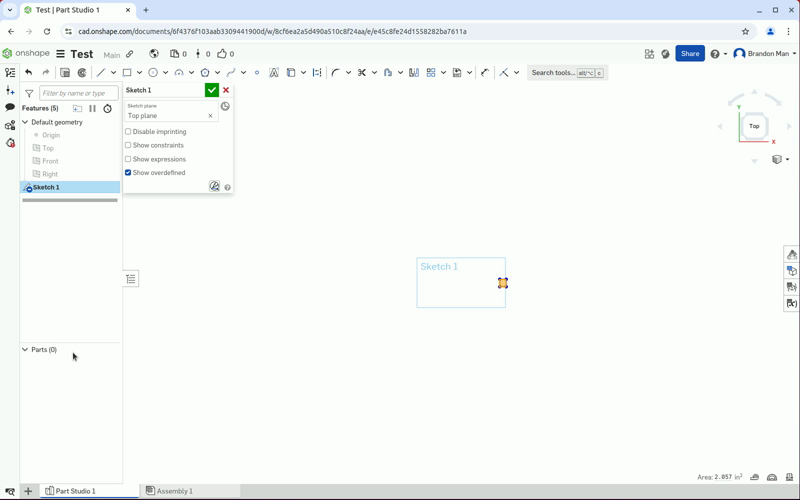
key(shift+e)
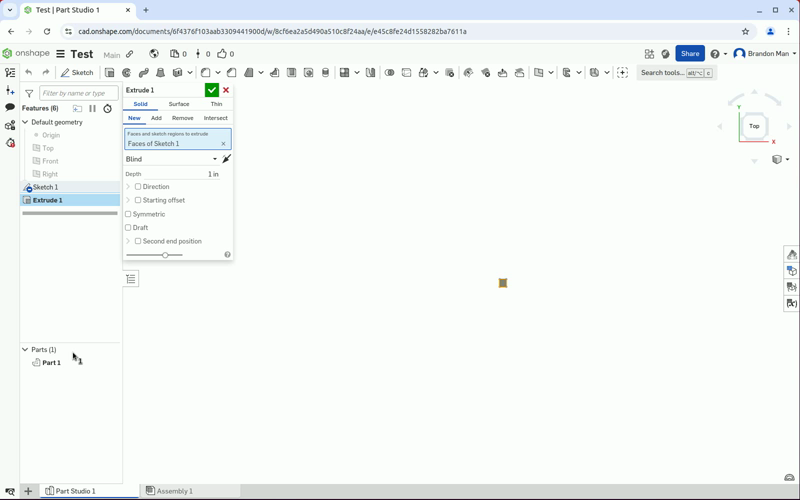
mouse_move(143, 106)
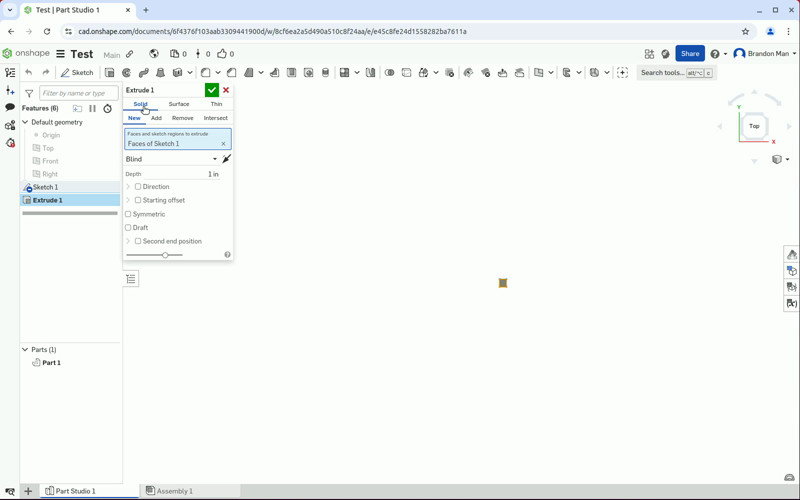
click(143, 106)
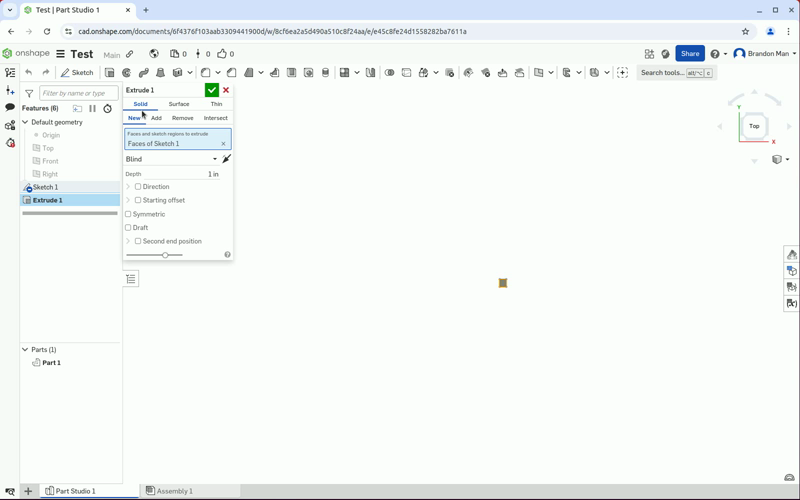
mouse_move(137, 120)
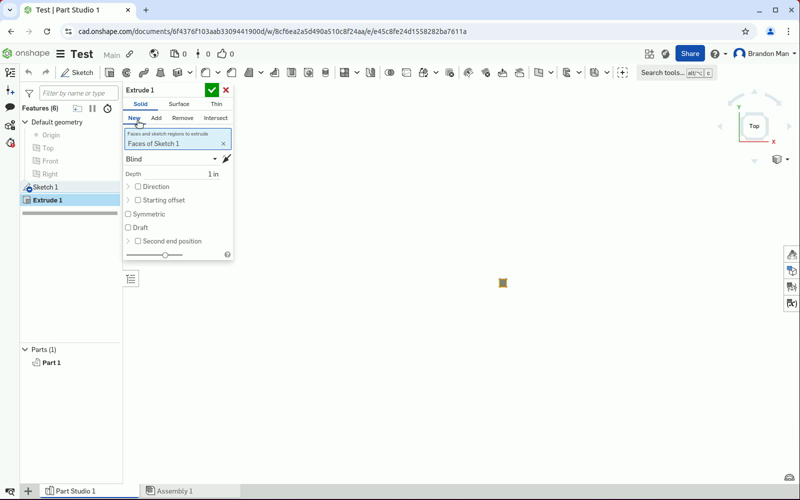
click(137, 120)
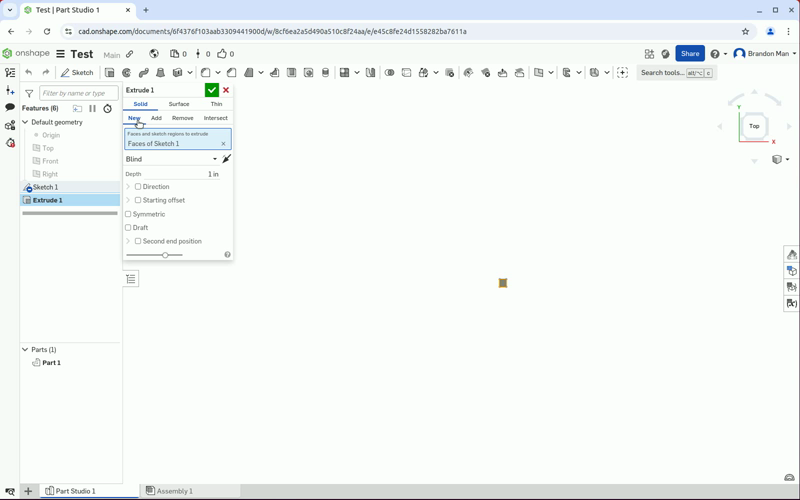
key(tab, 4)
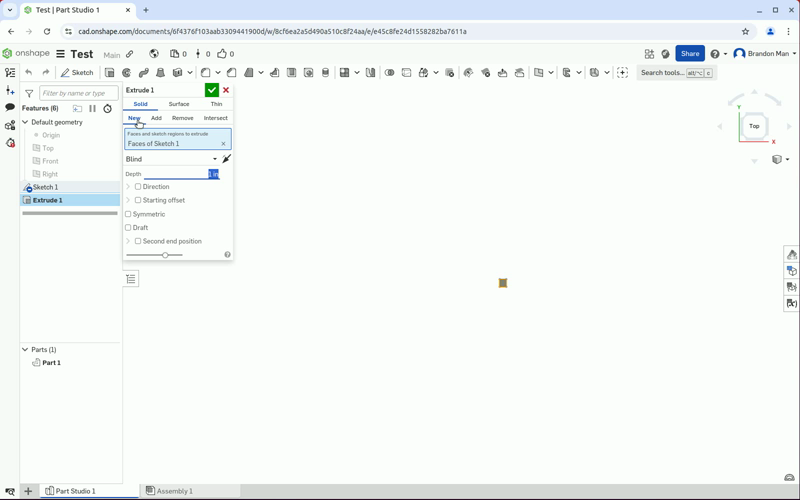
text(-23.108)
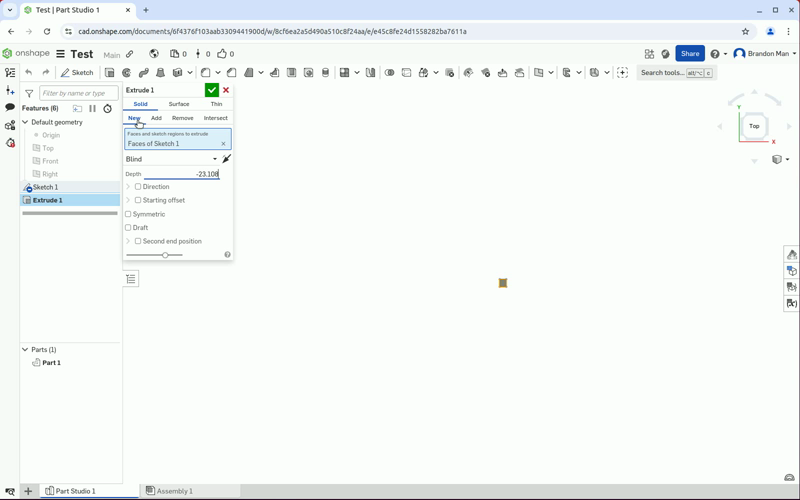
key(enter)
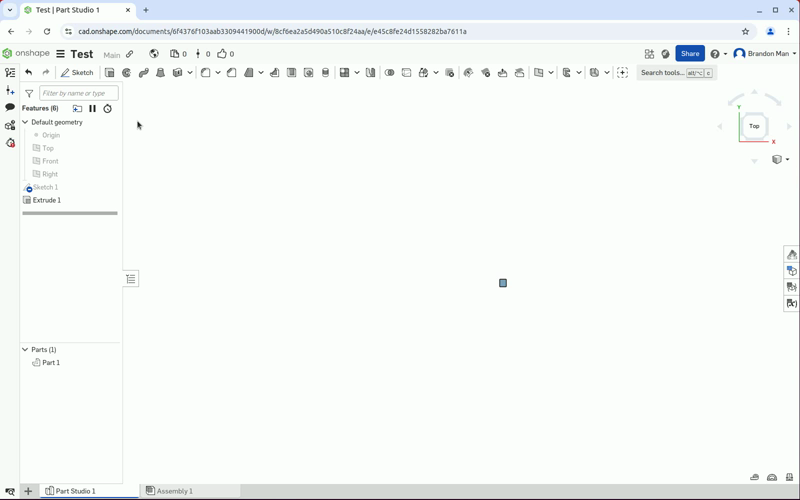
key(shift+h)
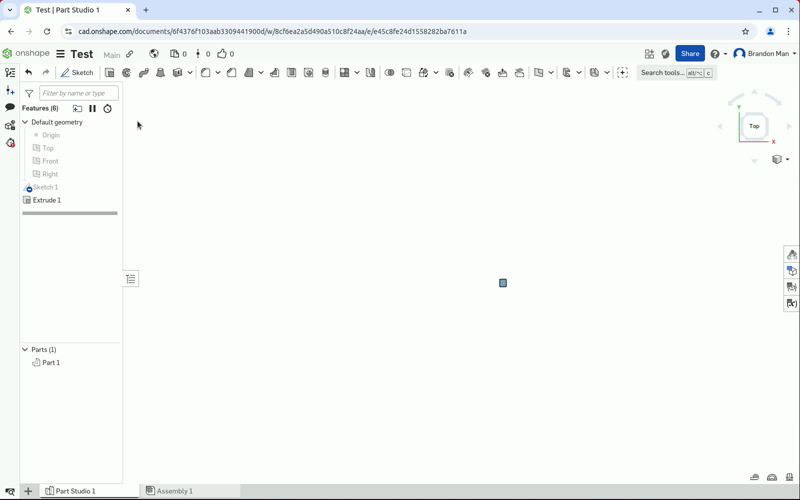
key(shift+h)
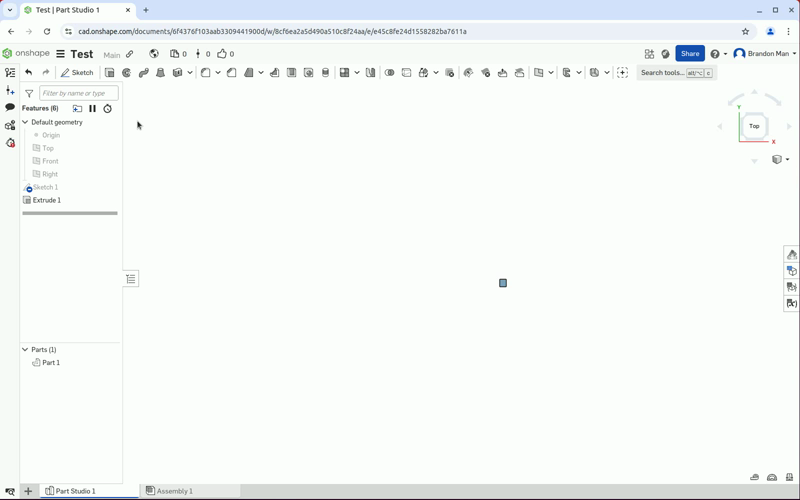
mouse_move(73, 189)
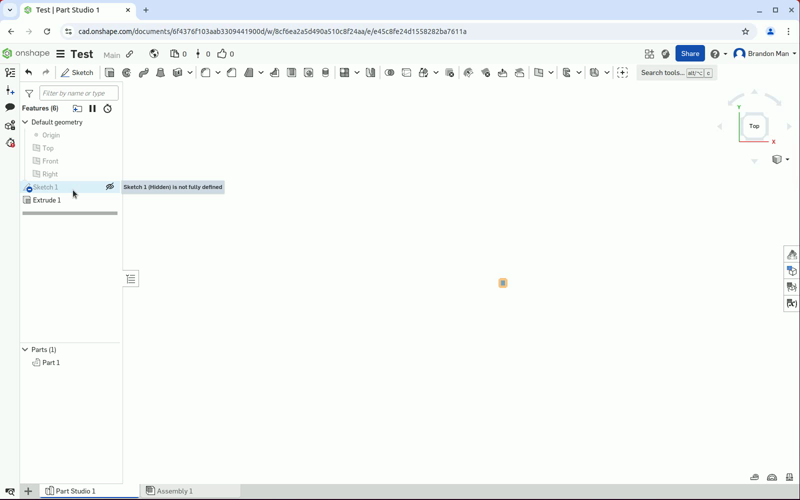
click(73, 189)
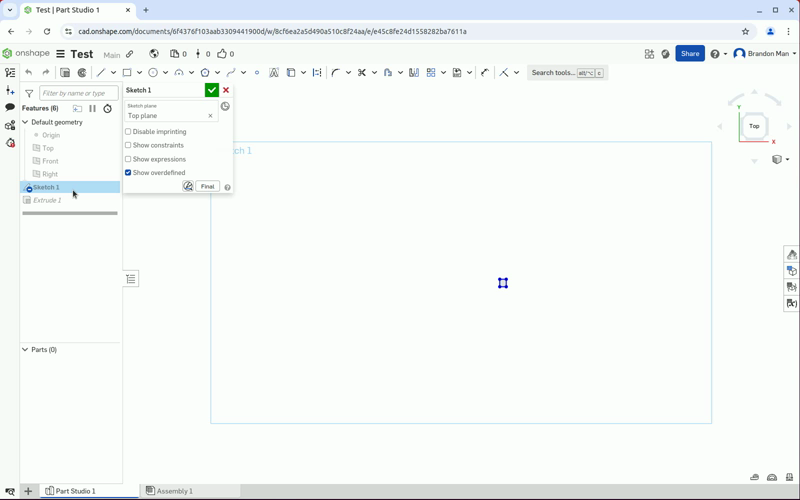
mouse_move(229, 92)
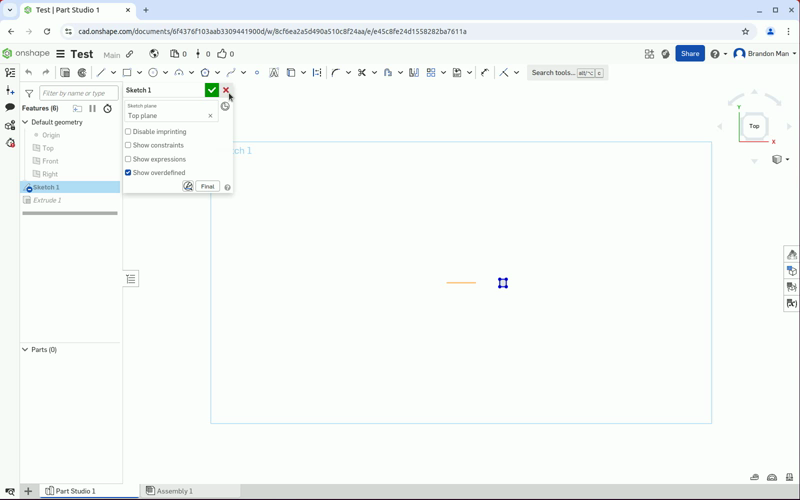
click(229, 92)
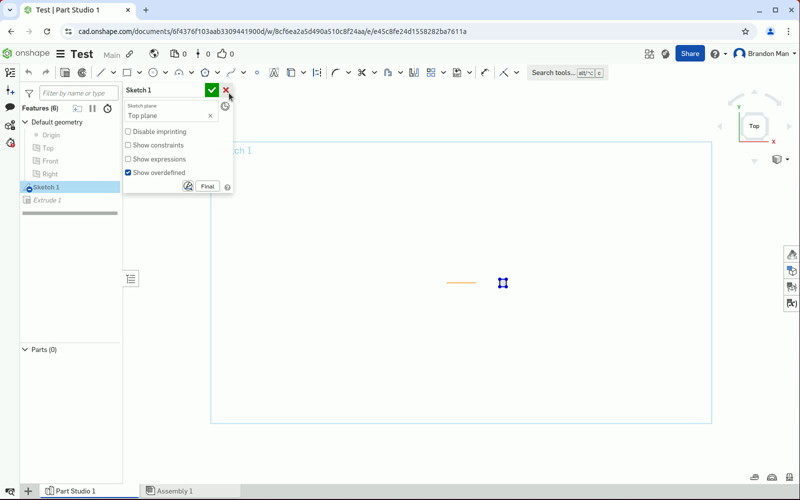
key(shift+s)
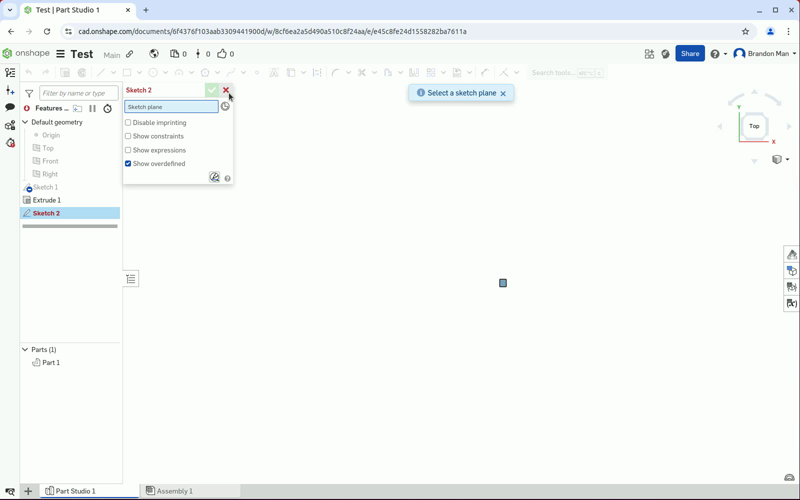
mouse_move(73, 150)
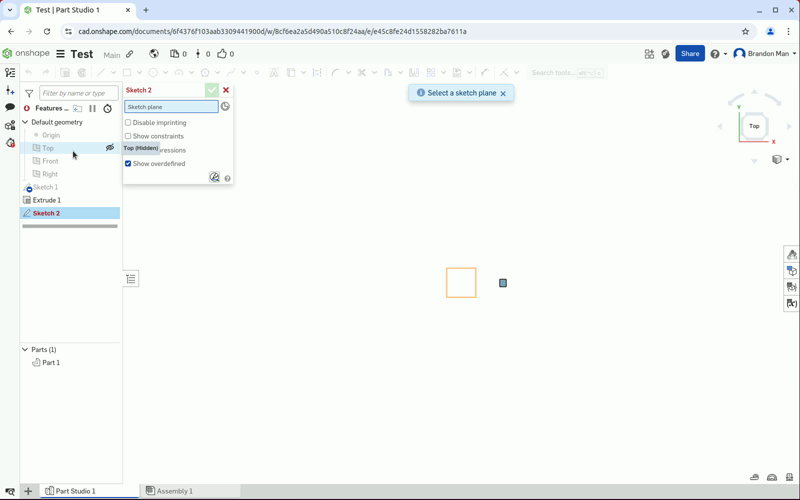
click(73, 150)
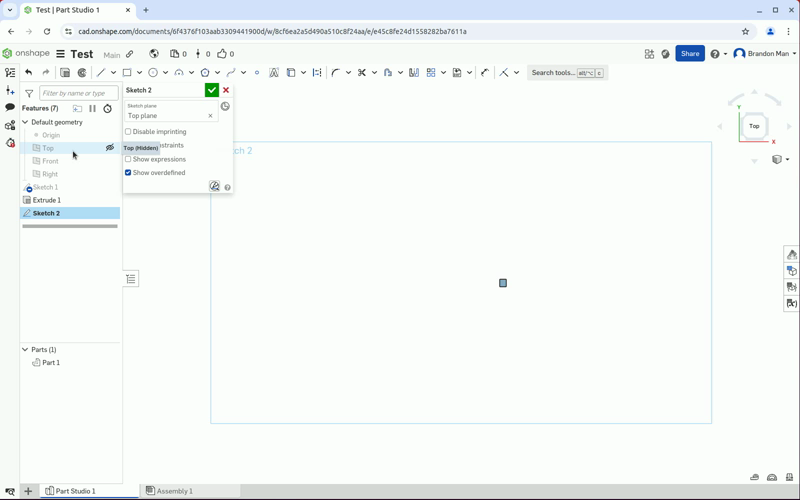
mouse_move(73, 352)
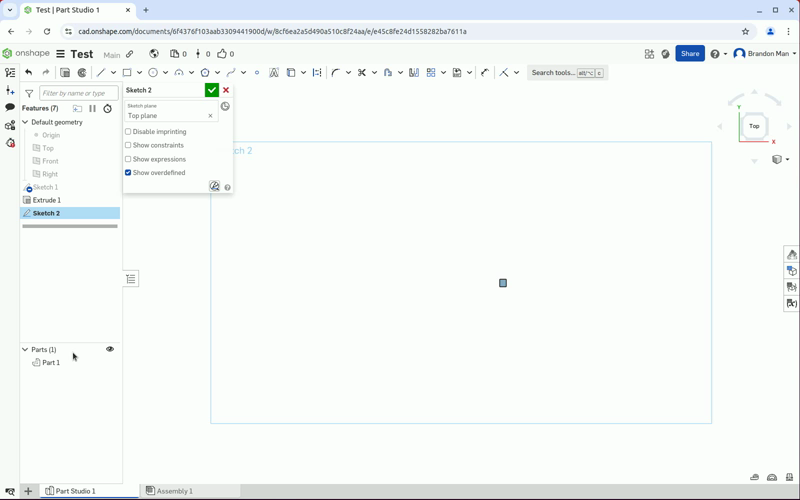
key(y)
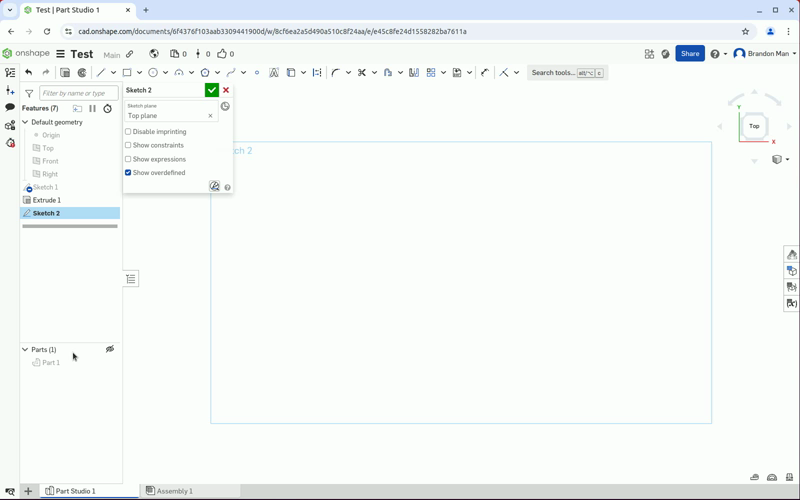
key(l)
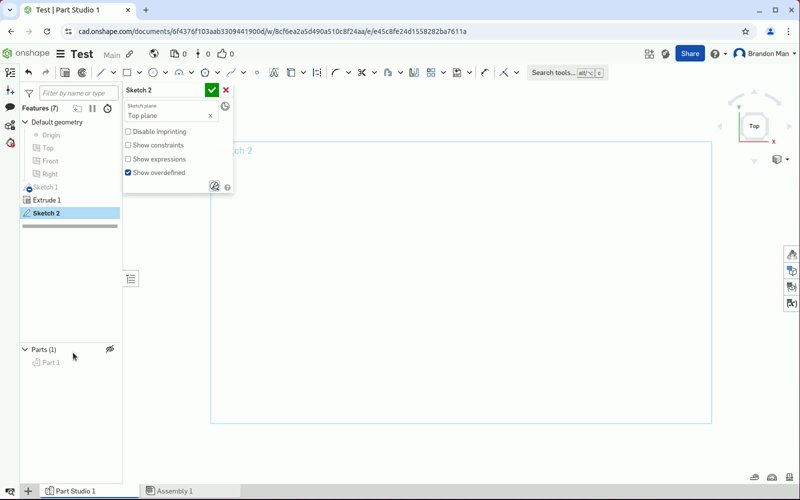
key_down(shift)
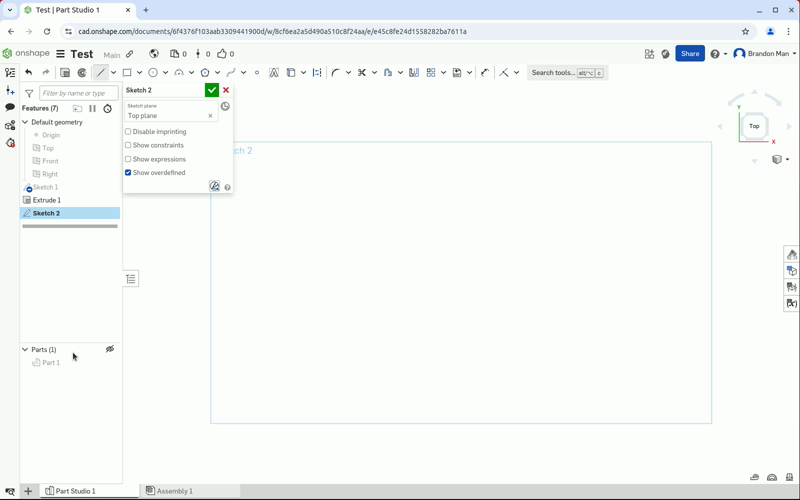
mouse_move(416, 286)
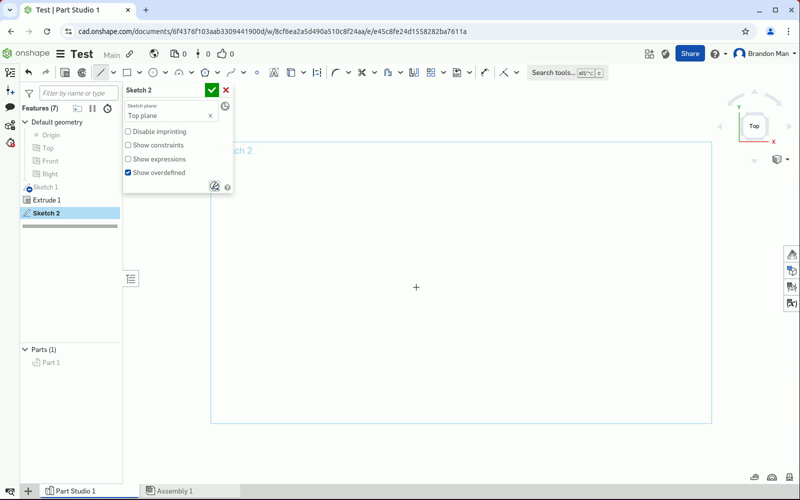
click(416, 286)
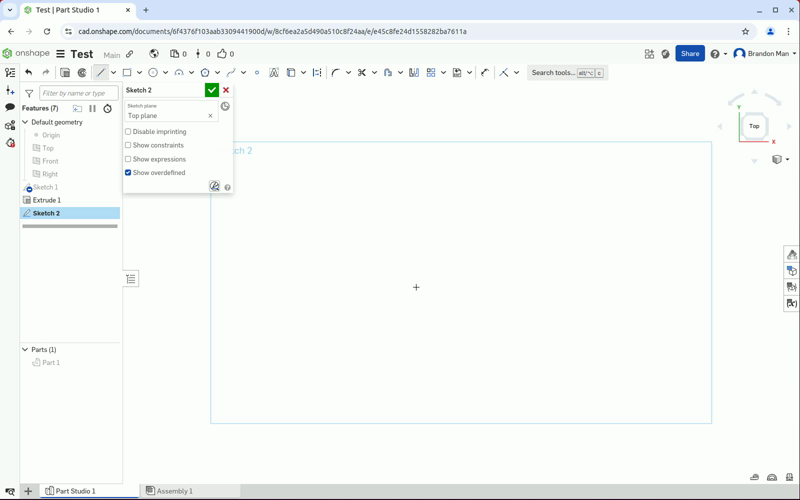
key_up(shift)
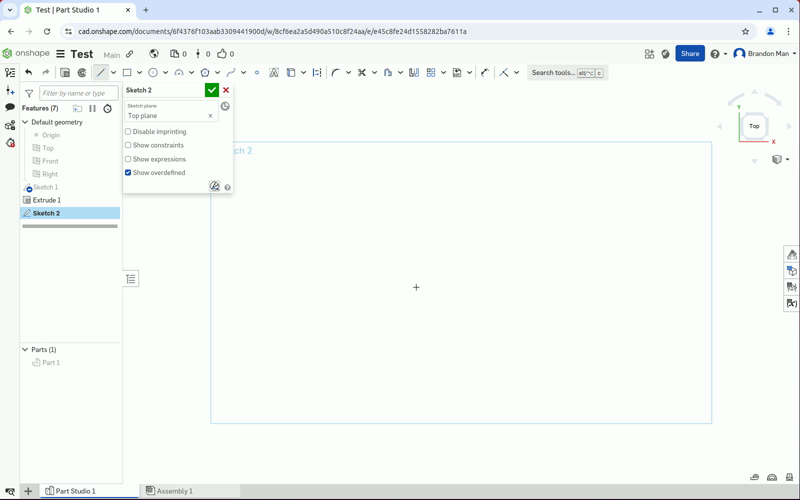
key_down(shift)
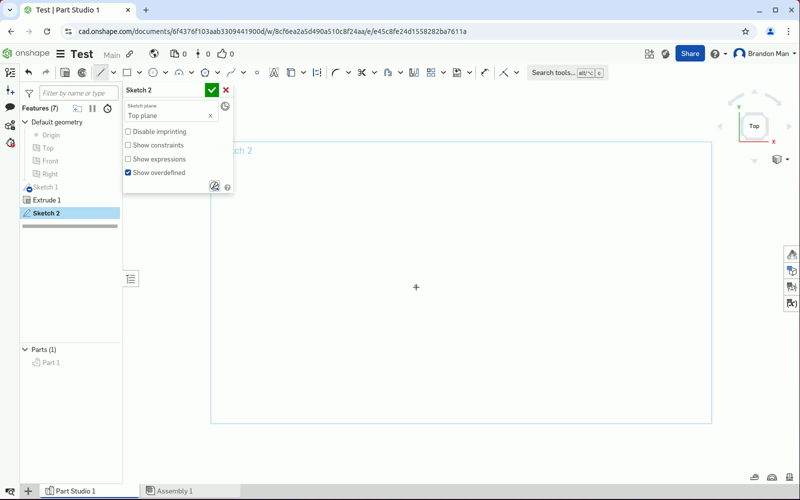
mouse_move(446, 286)
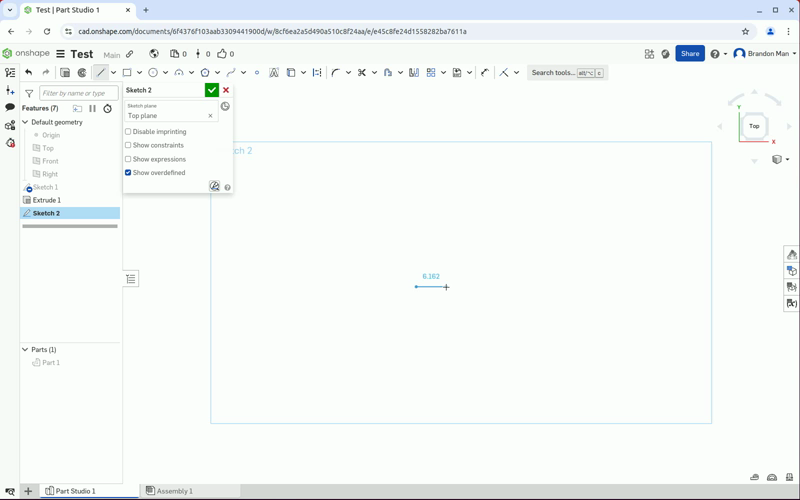
mouse_move(423, 286)
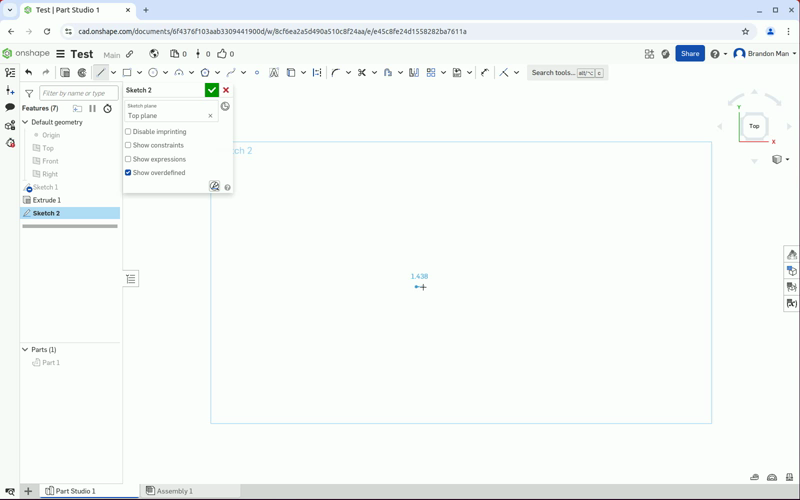
scroll(6)
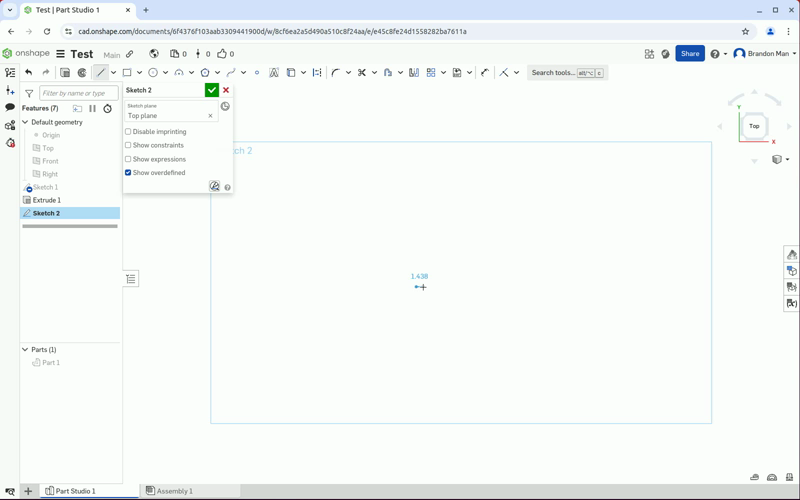
scroll(6)
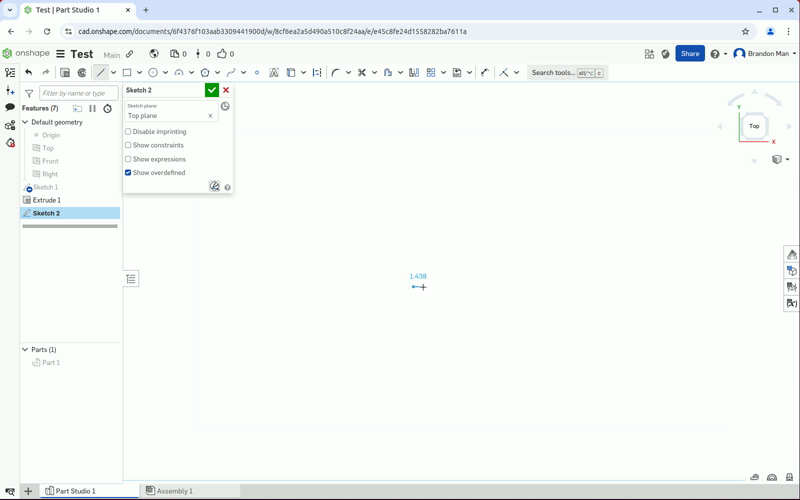
scroll(6)
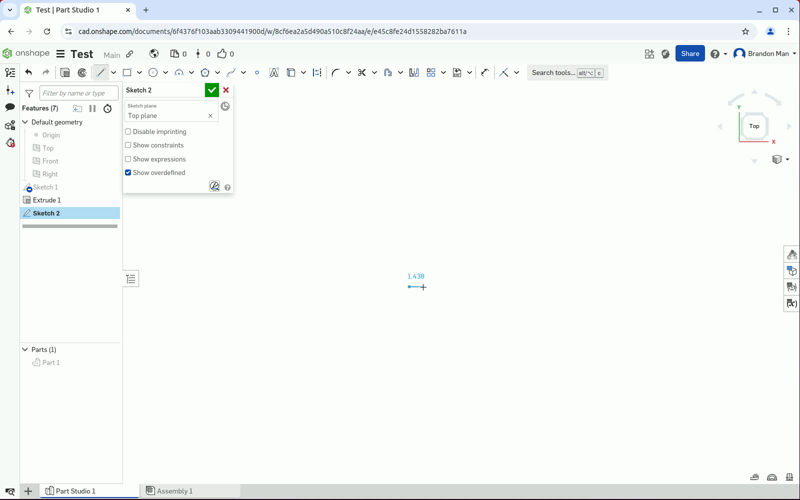
scroll(6)
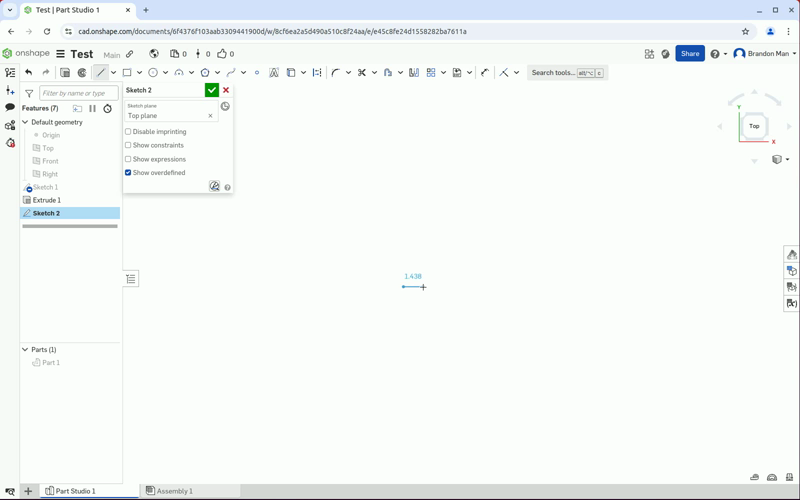
scroll(6)
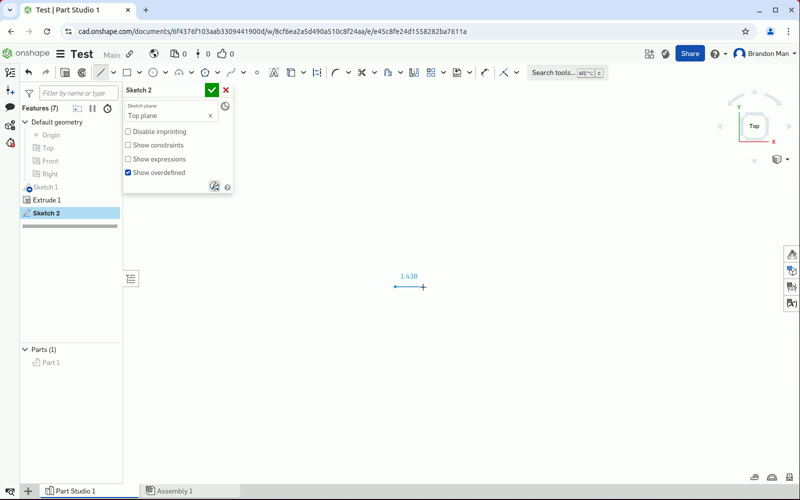
scroll(6)
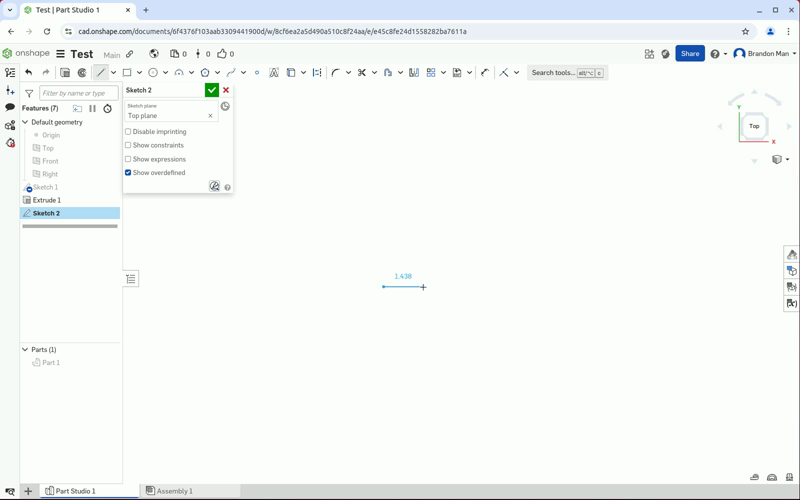
scroll(6)
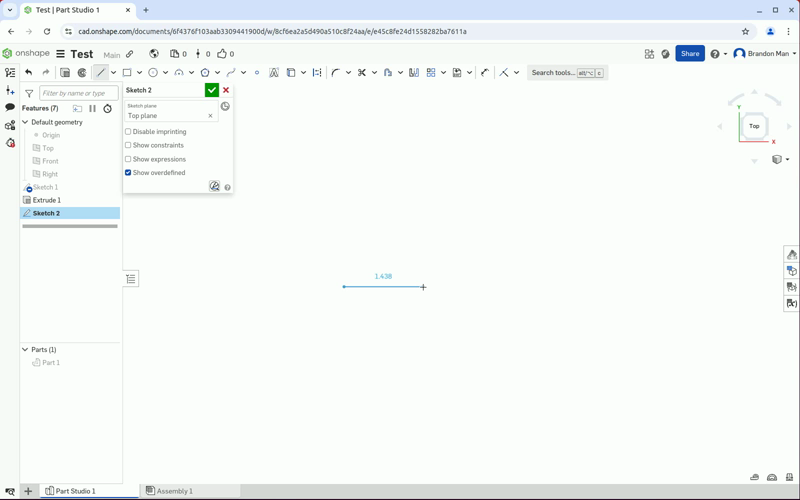
click(423, 286)
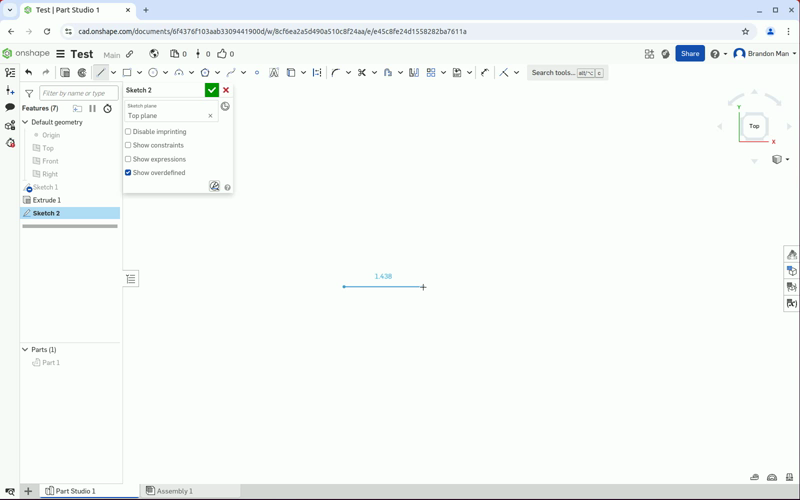
scroll(-6)
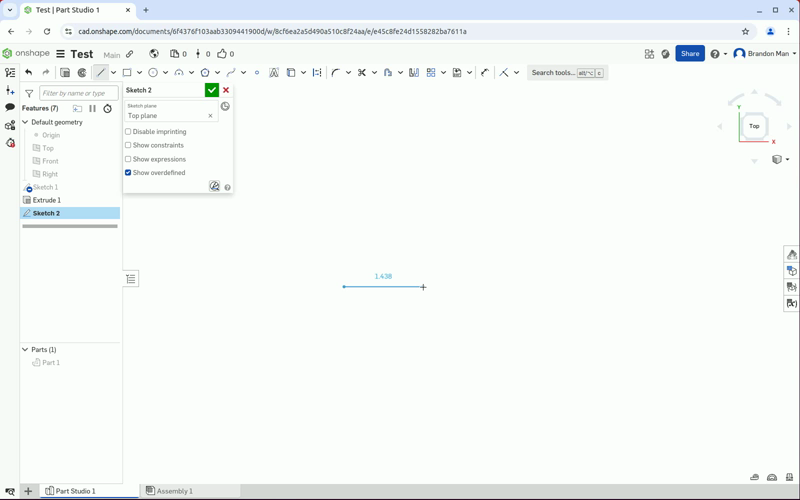
scroll(-6)
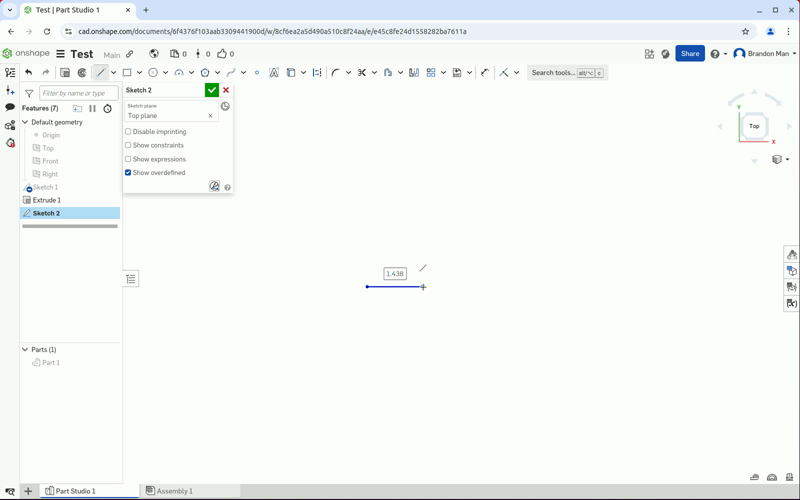
scroll(-6)
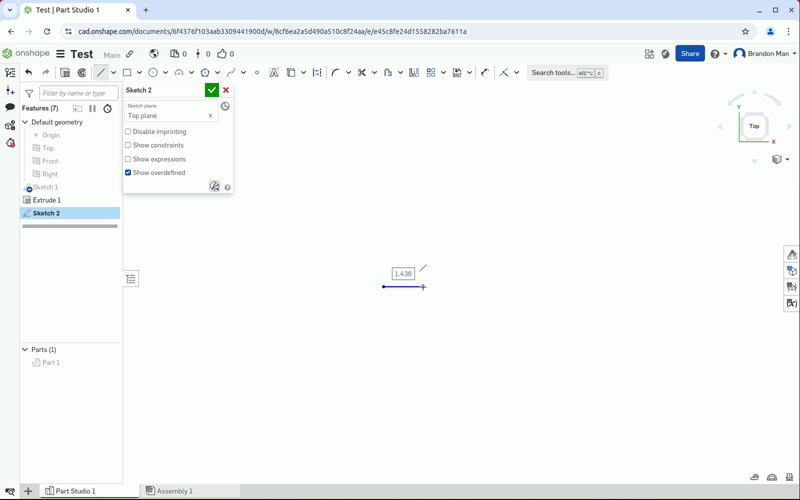
scroll(-6)
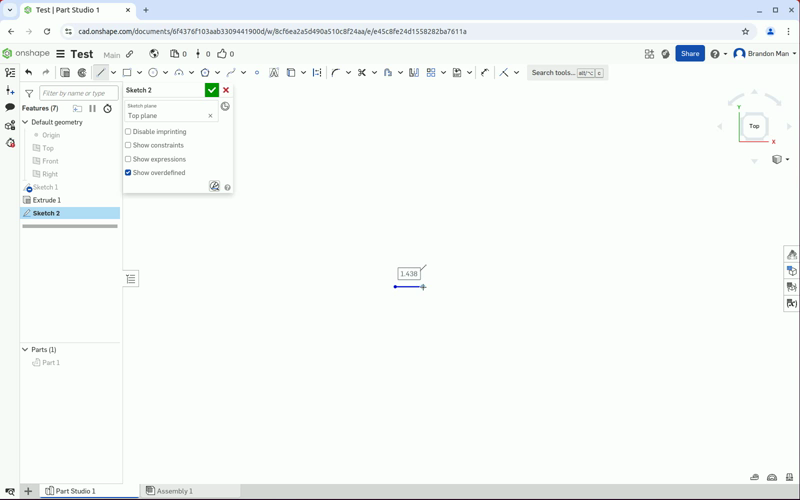
scroll(-6)
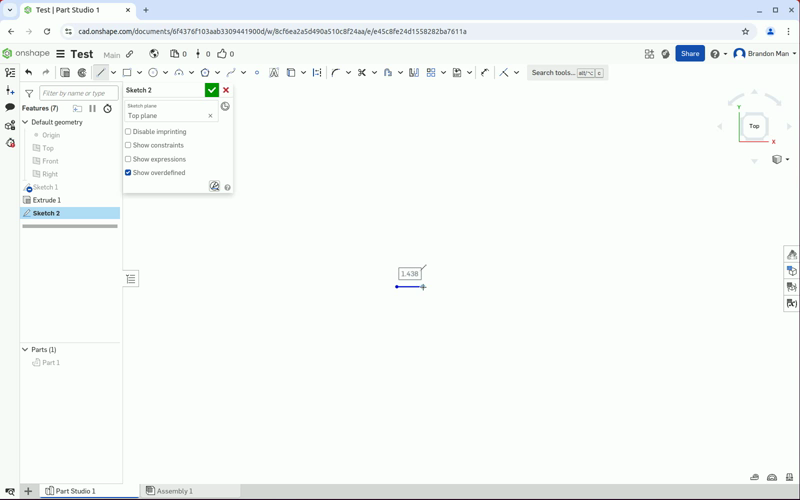
scroll(-6)
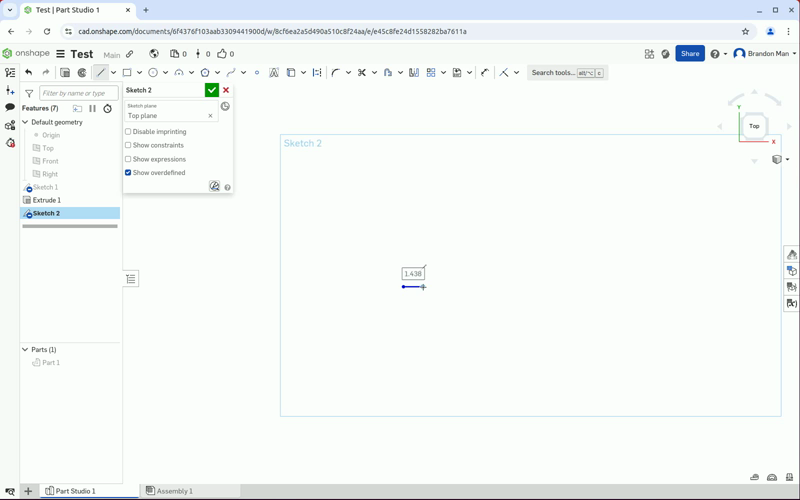
scroll(-6)
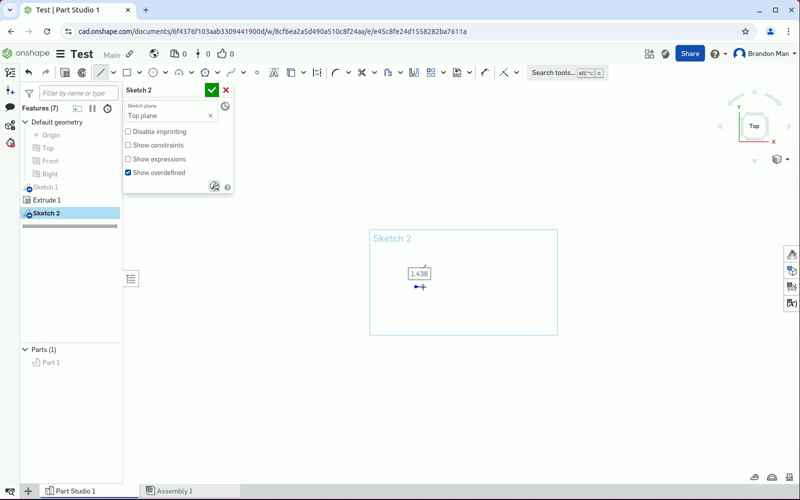
key_up(shift)
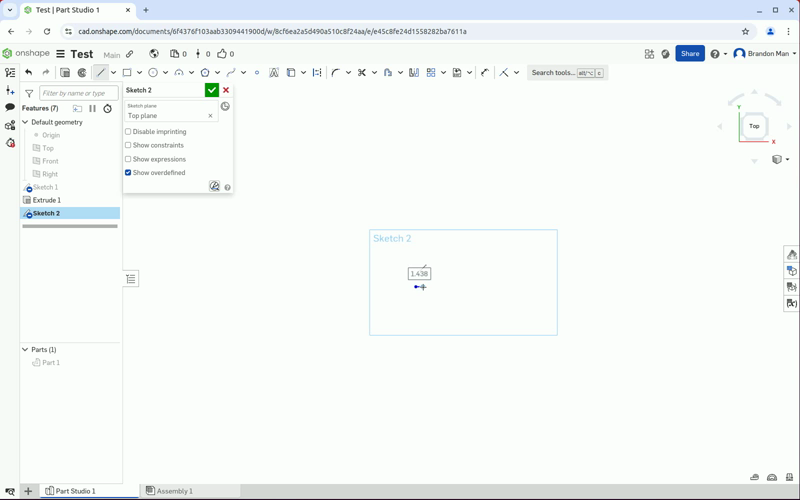
key_down(shift)
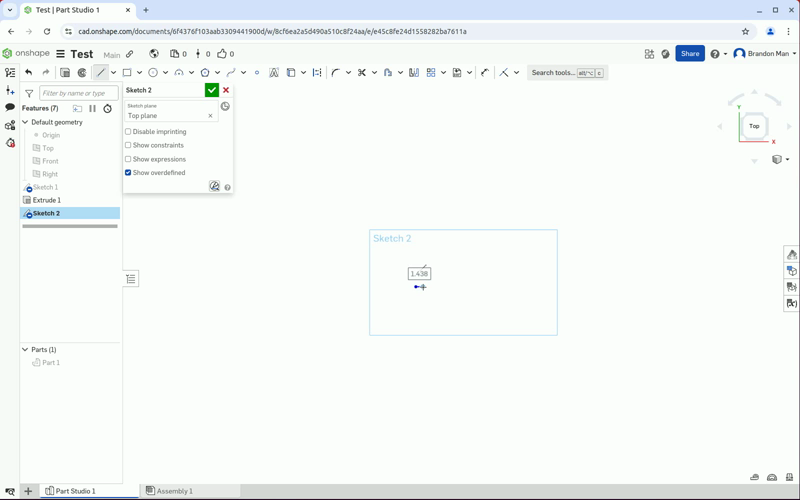
mouse_move(453, 286)
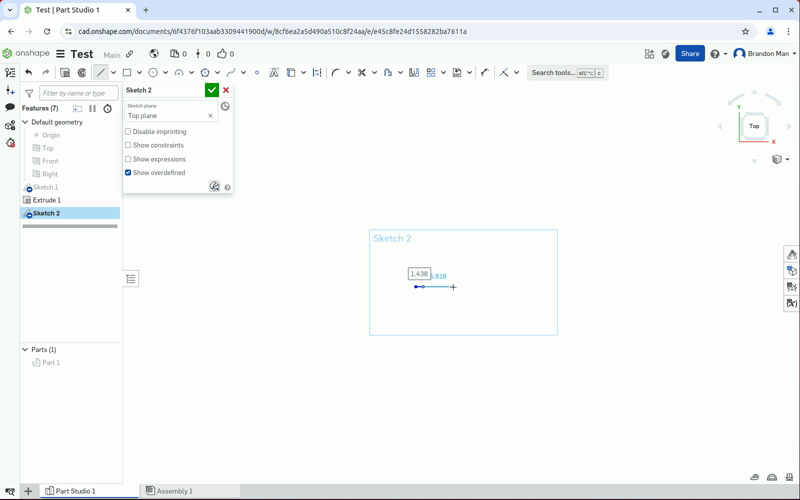
mouse_move(423, 279)
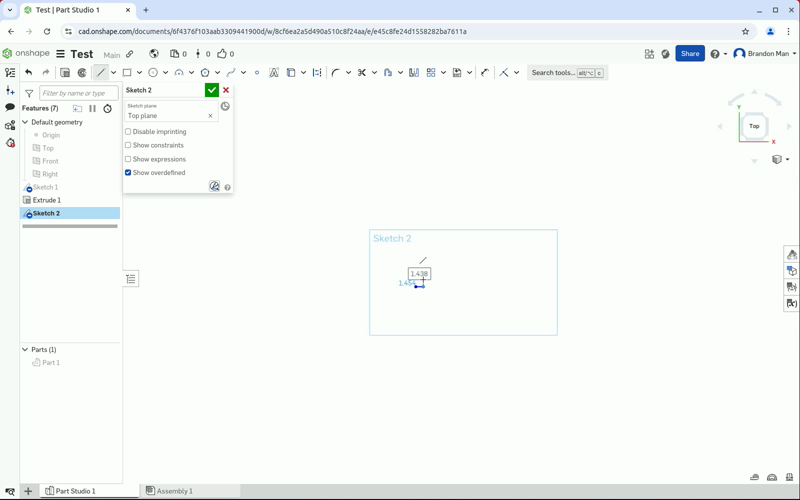
scroll(6)
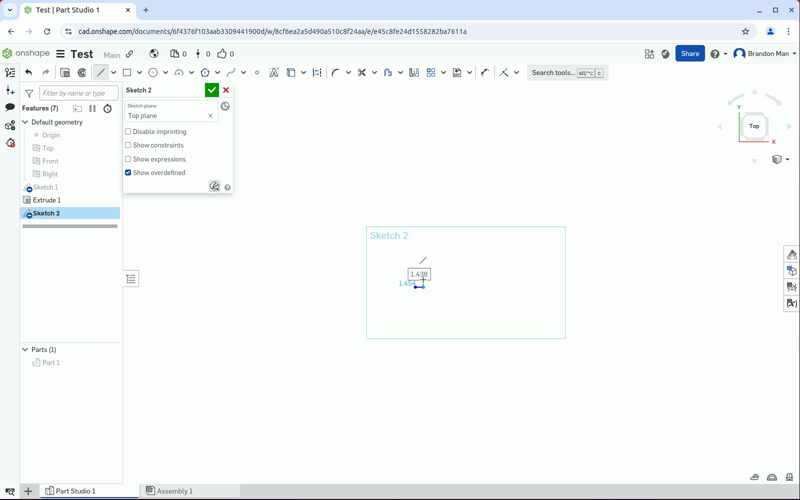
scroll(6)
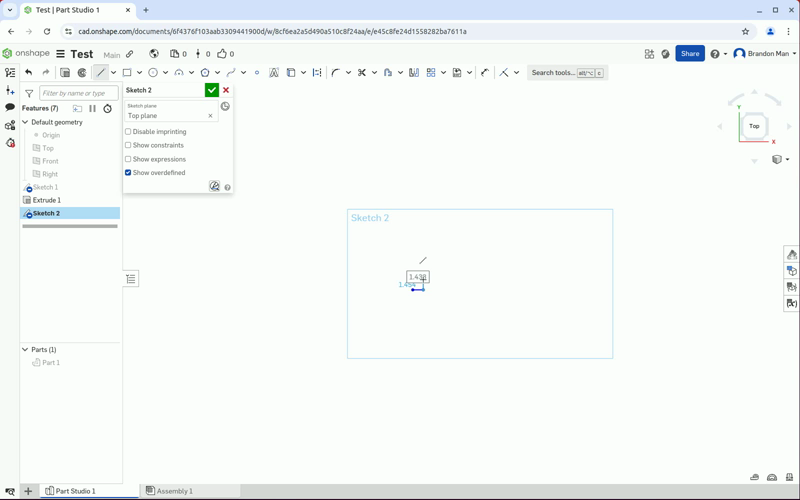
scroll(6)
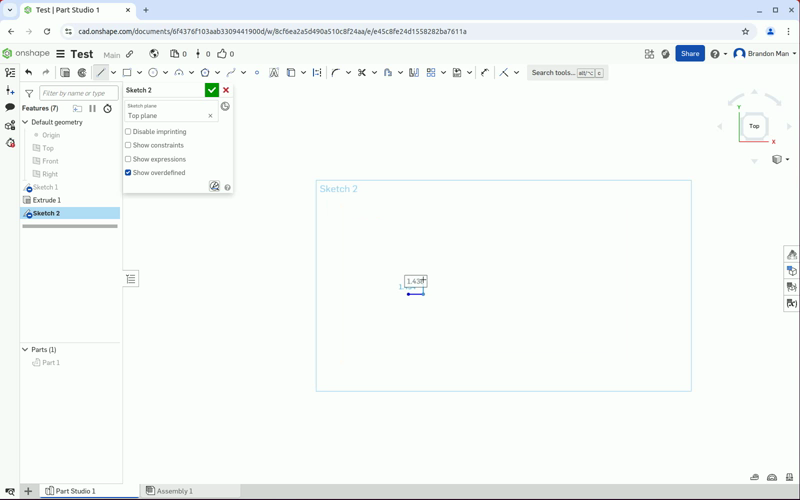
scroll(6)
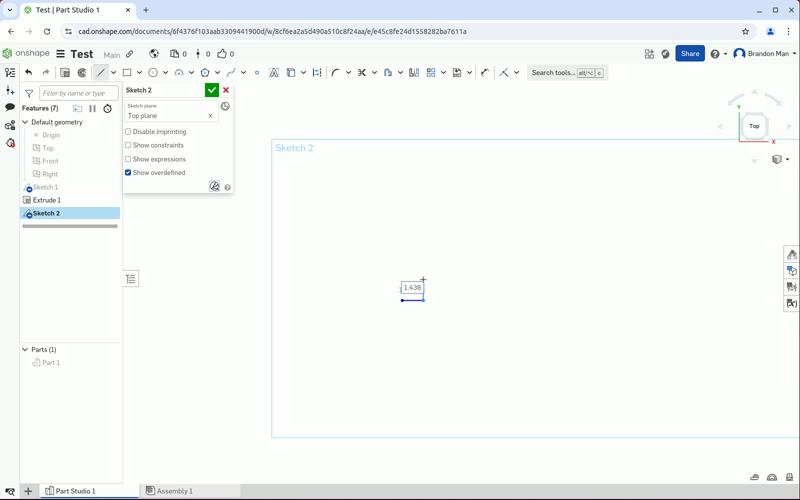
scroll(6)
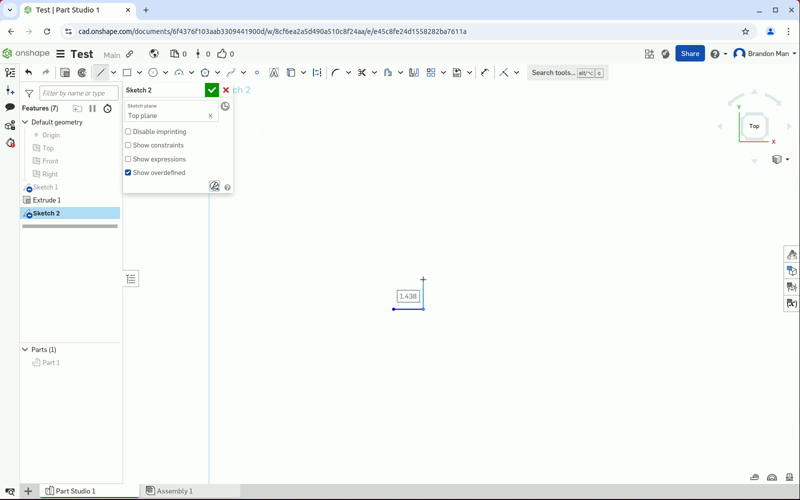
scroll(6)
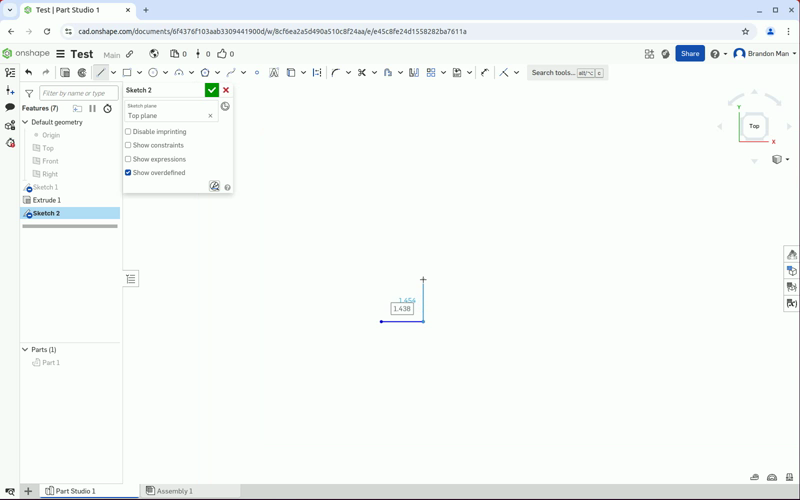
scroll(6)
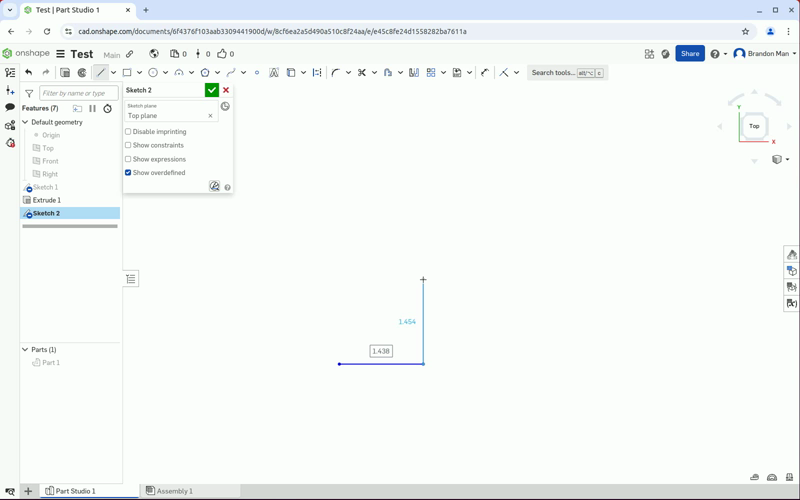
click(423, 279)
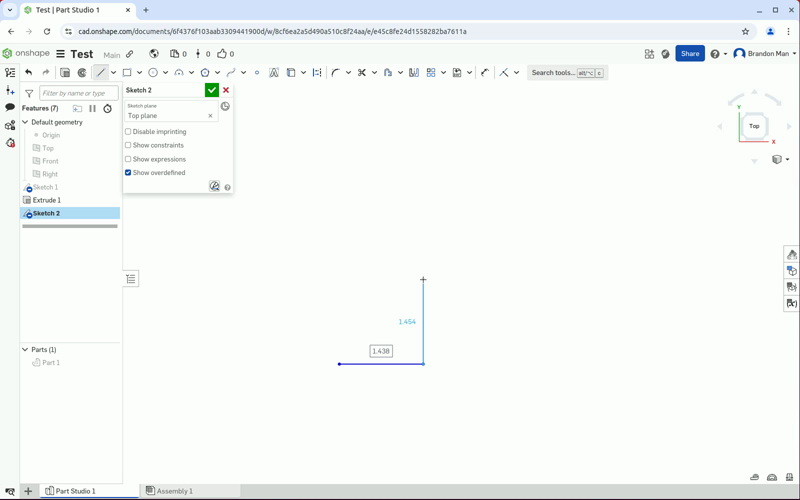
scroll(-6)
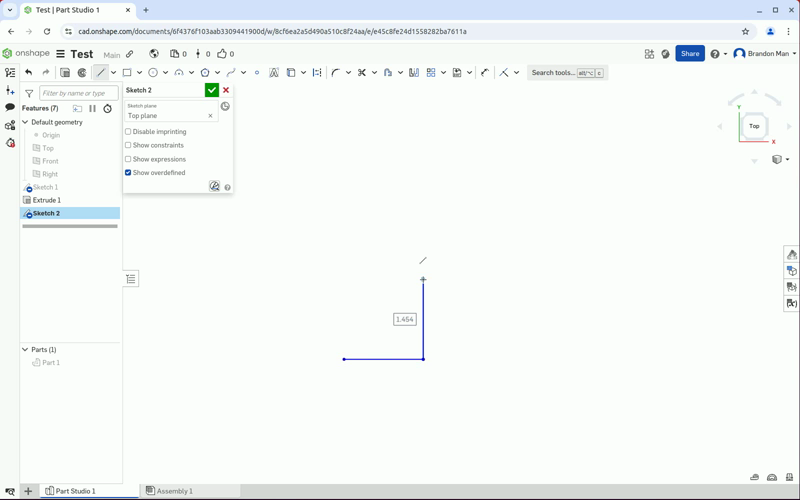
scroll(-6)
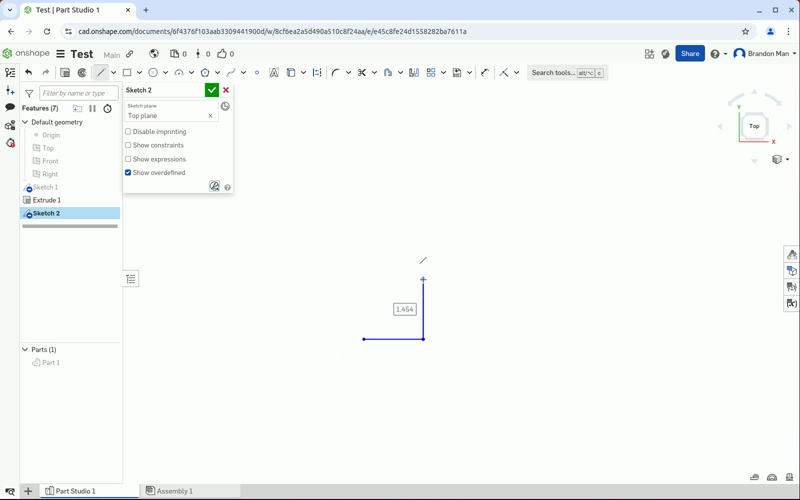
scroll(-6)
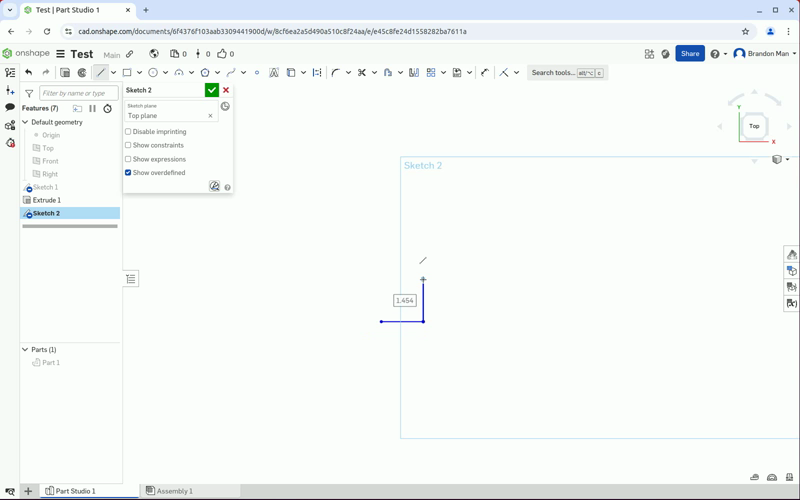
scroll(-6)
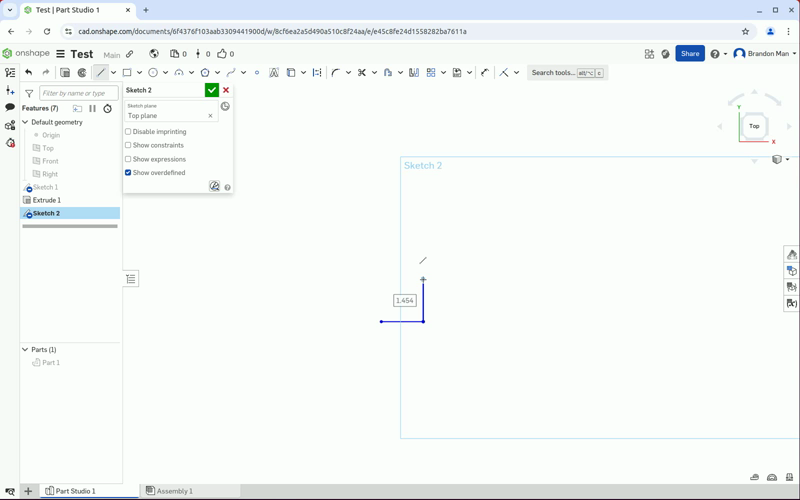
scroll(-6)
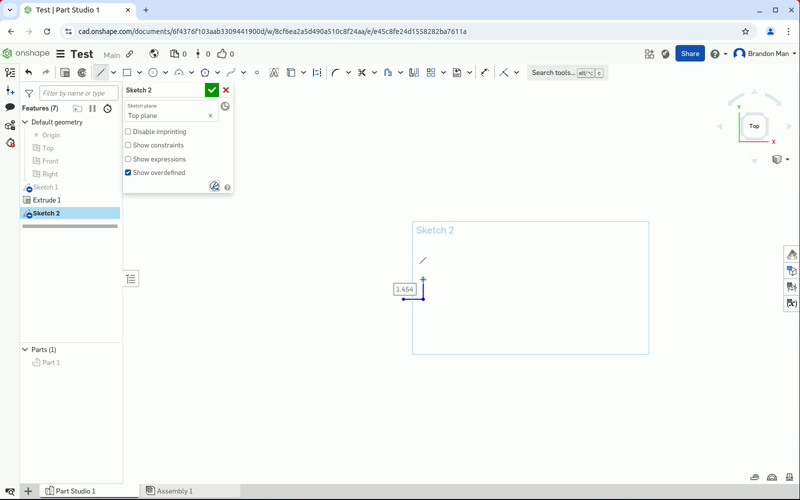
scroll(-6)
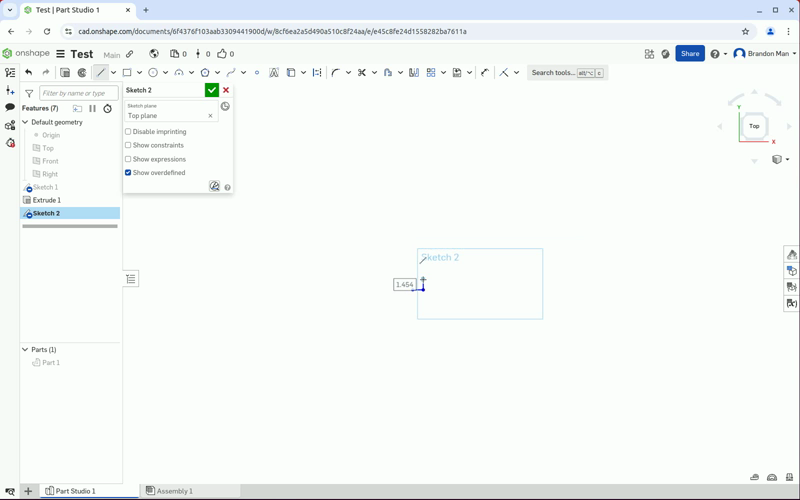
scroll(-6)
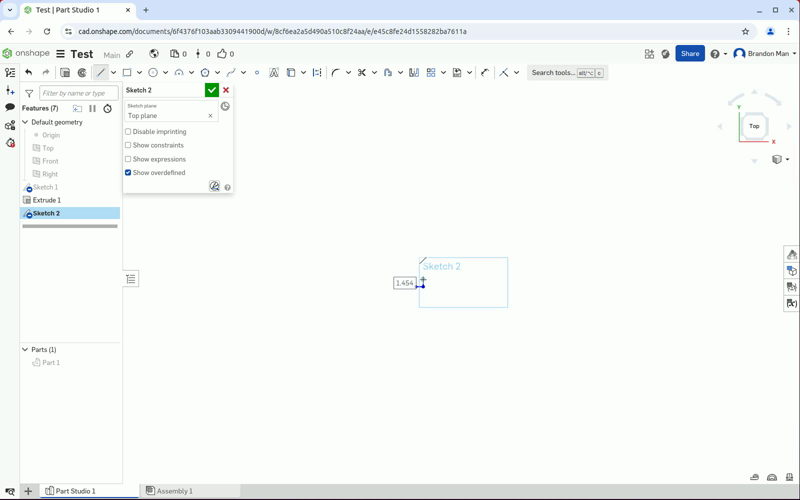
key_up(shift)
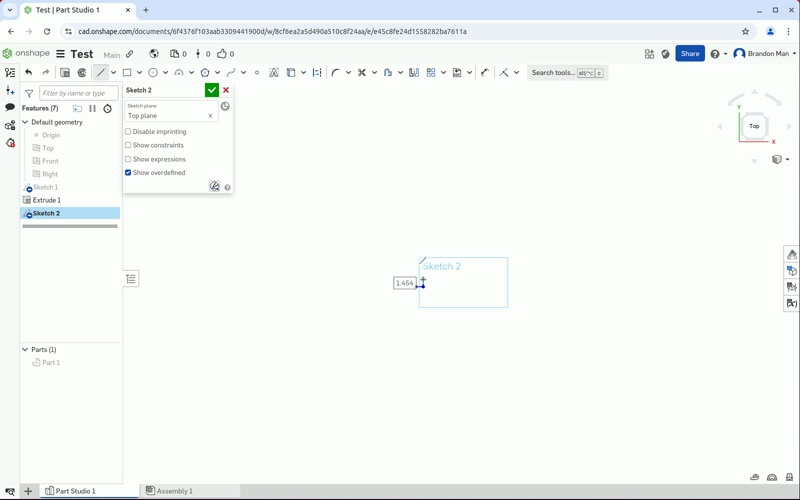
key_down(shift)
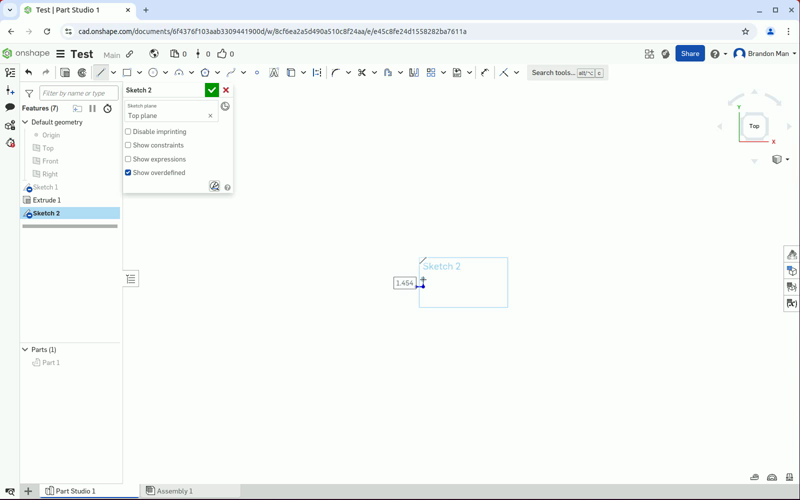
mouse_move(453, 279)
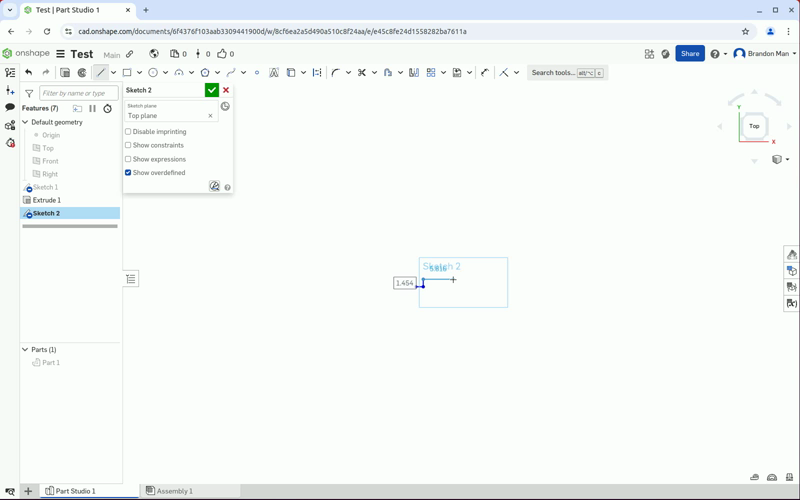
mouse_move(416, 279)
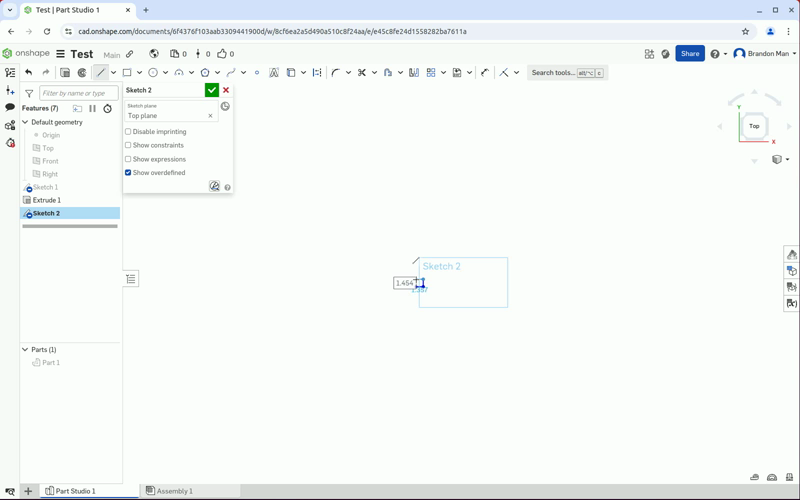
scroll(6)
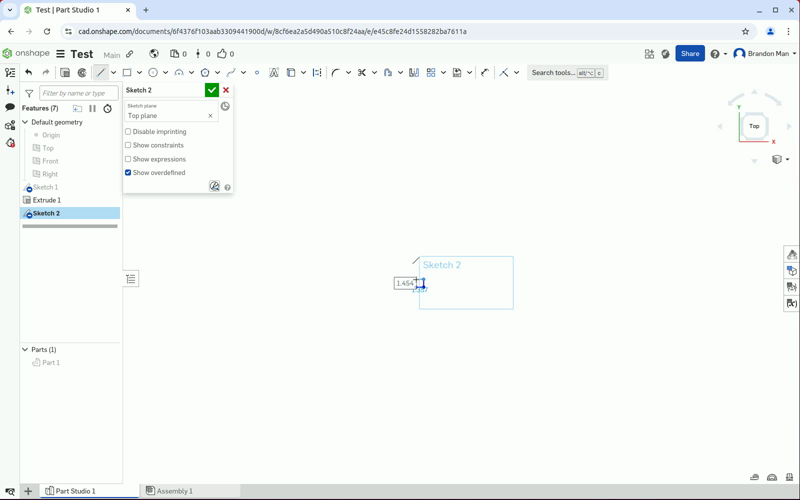
scroll(6)
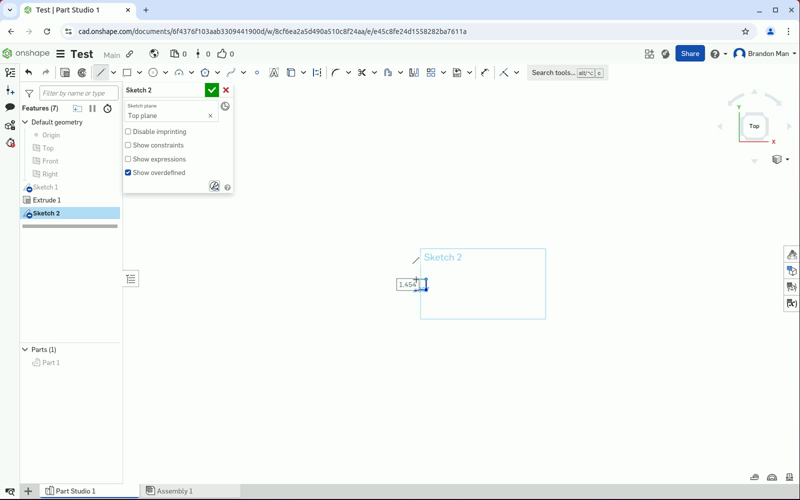
scroll(6)
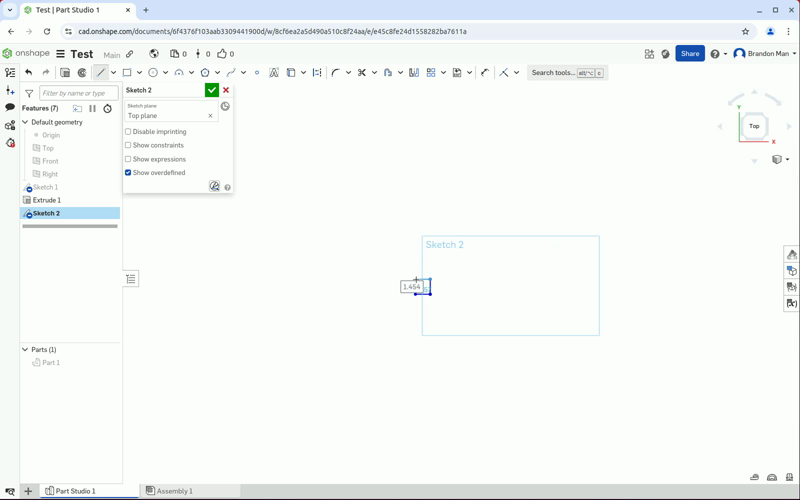
scroll(6)
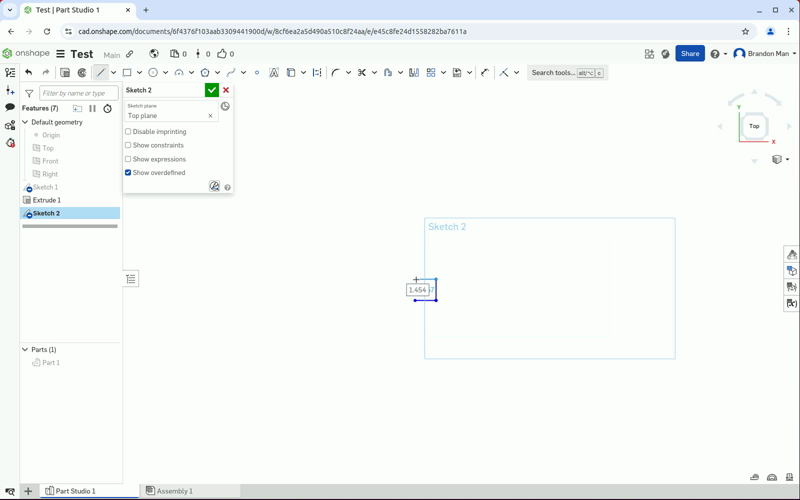
scroll(6)
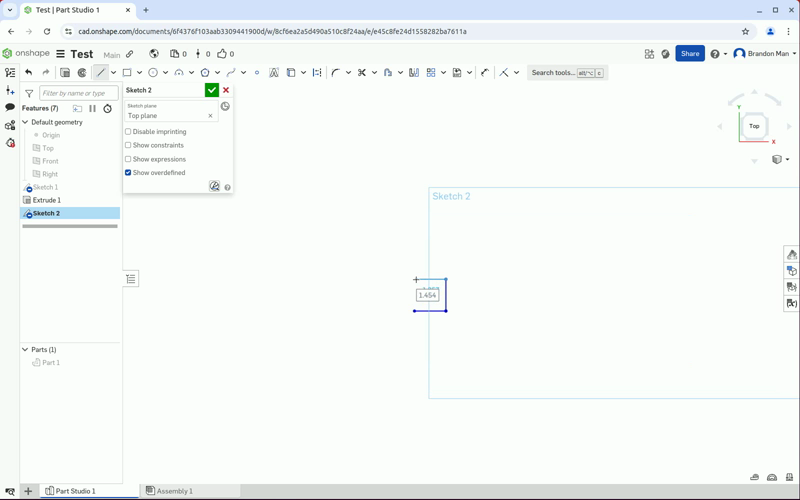
scroll(6)
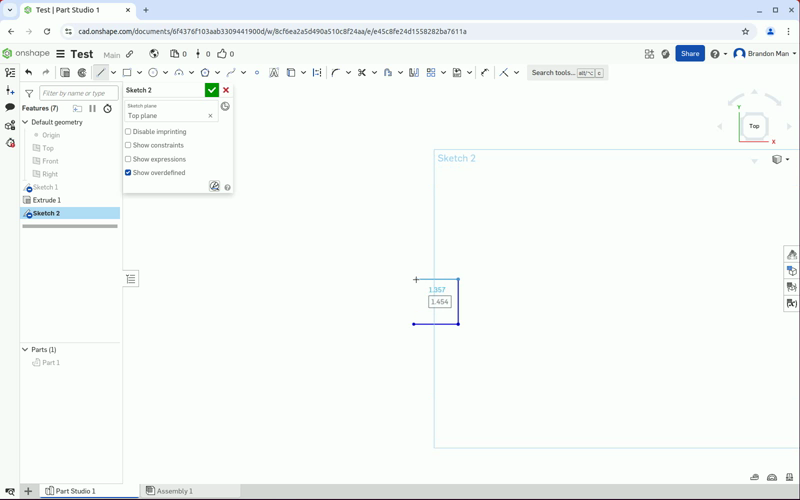
scroll(6)
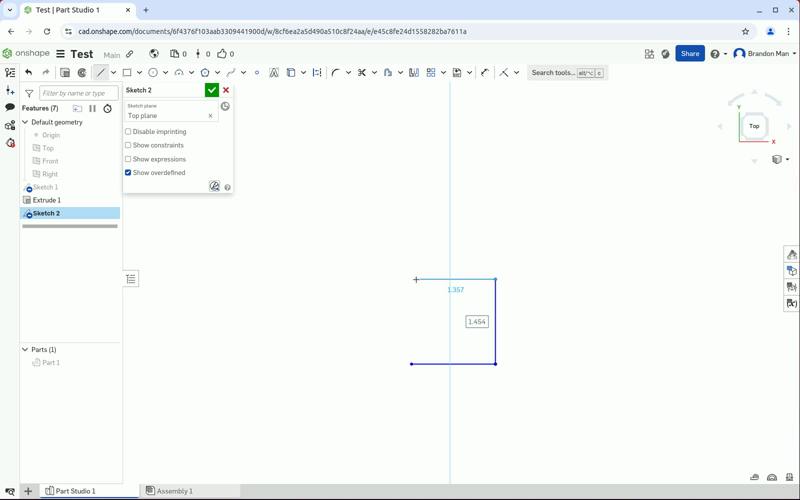
click(416, 279)
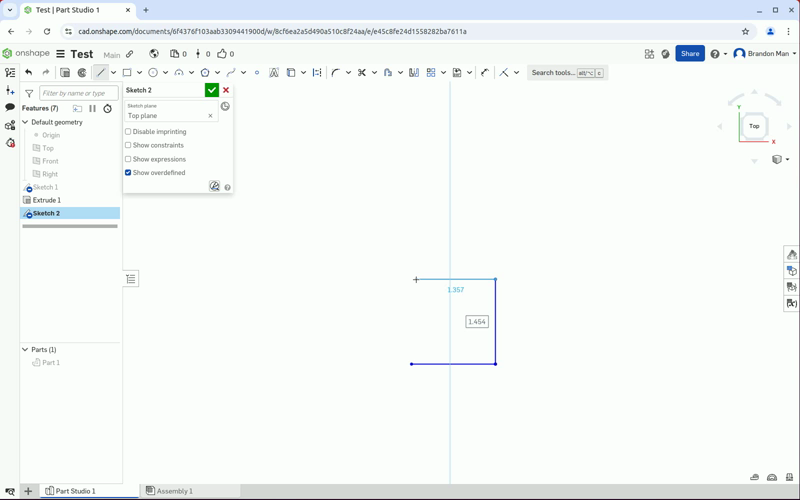
scroll(-6)
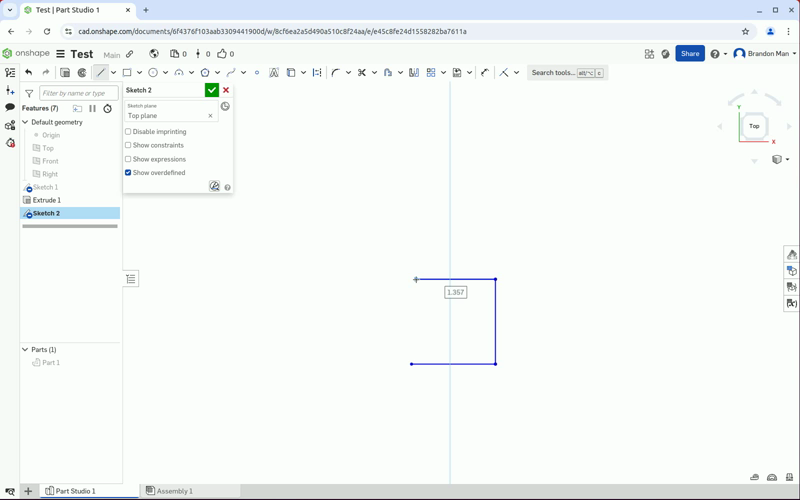
scroll(-6)
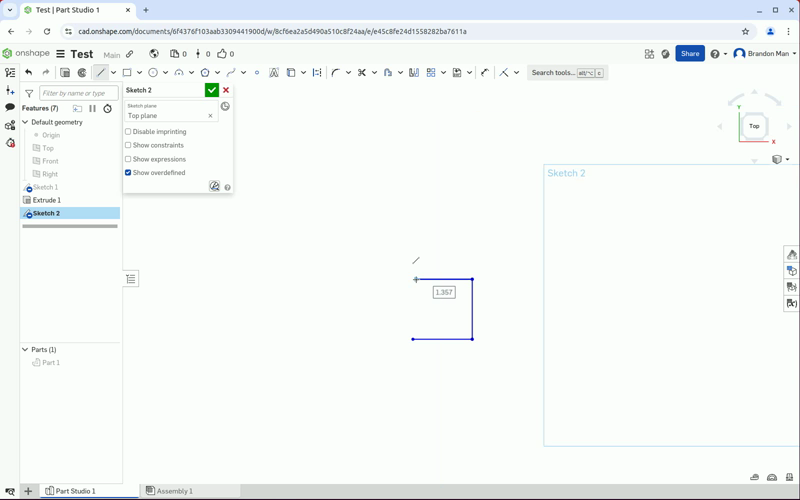
scroll(-6)
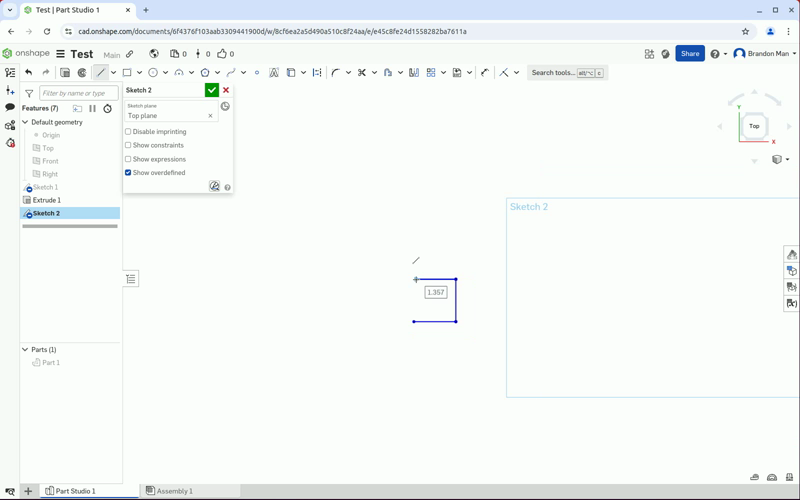
scroll(-6)
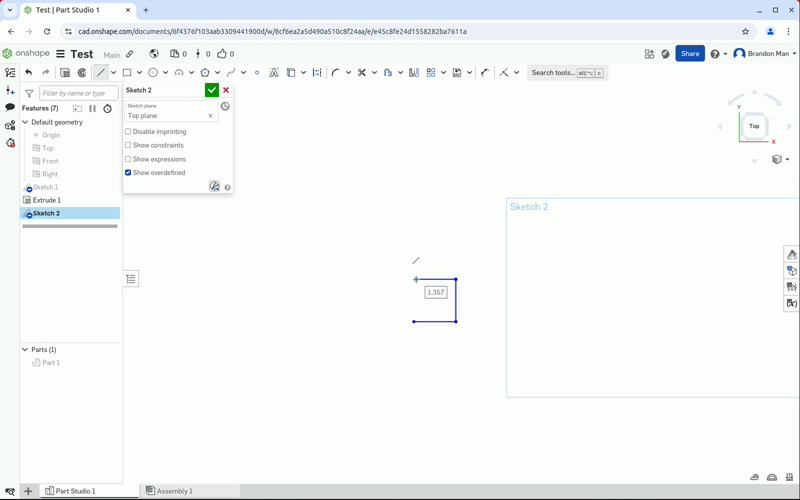
scroll(-6)
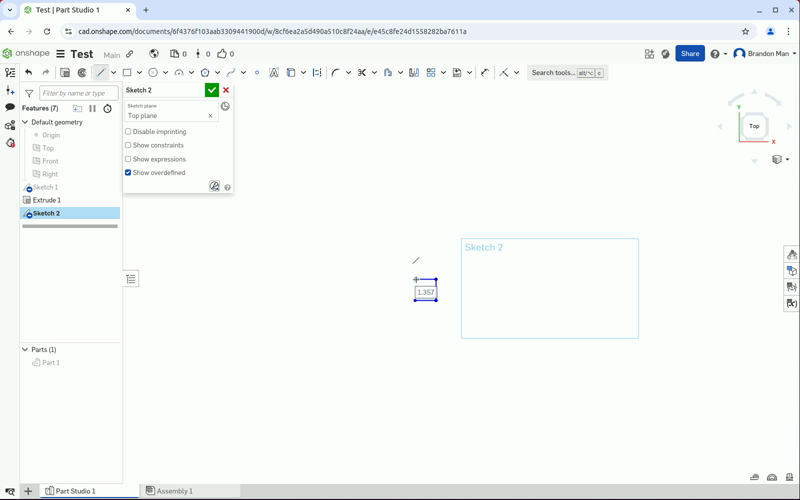
scroll(-6)
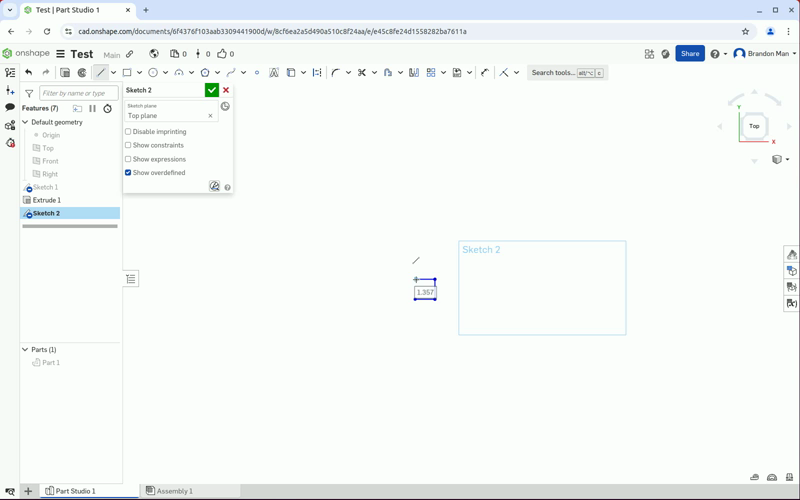
scroll(-6)
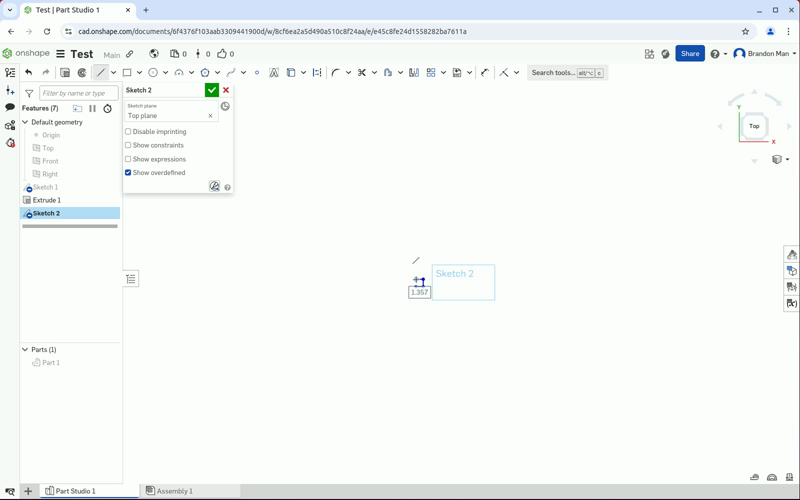
key_up(shift)
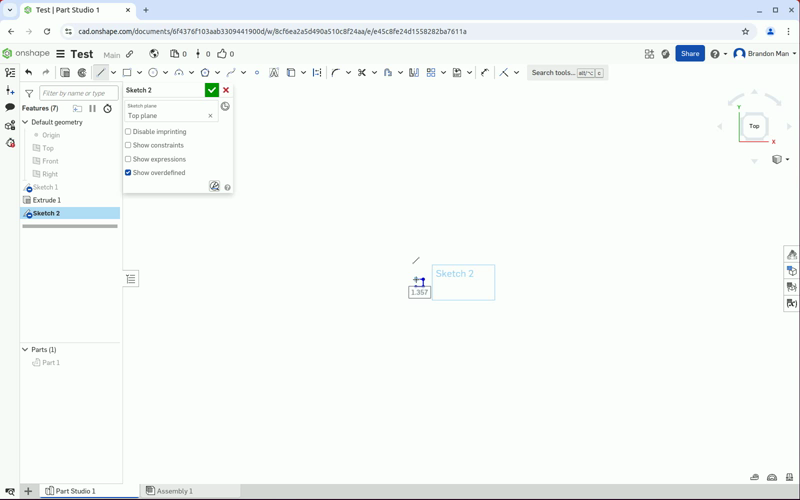
mouse_move(446, 279)
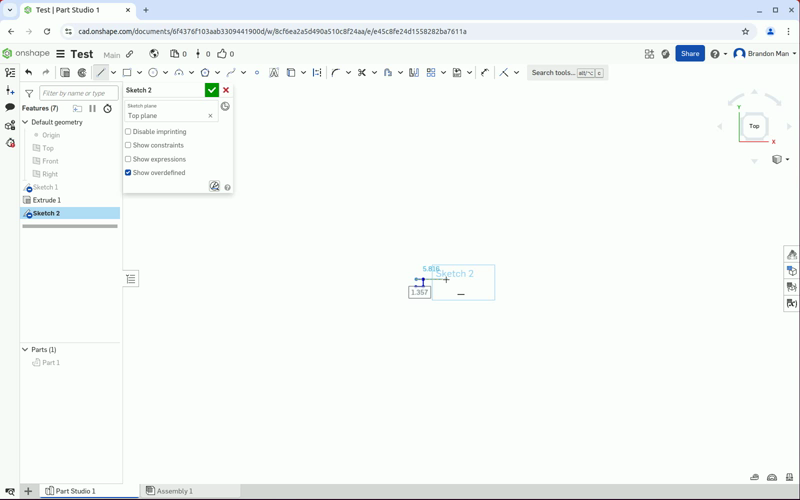
key_down(shift)
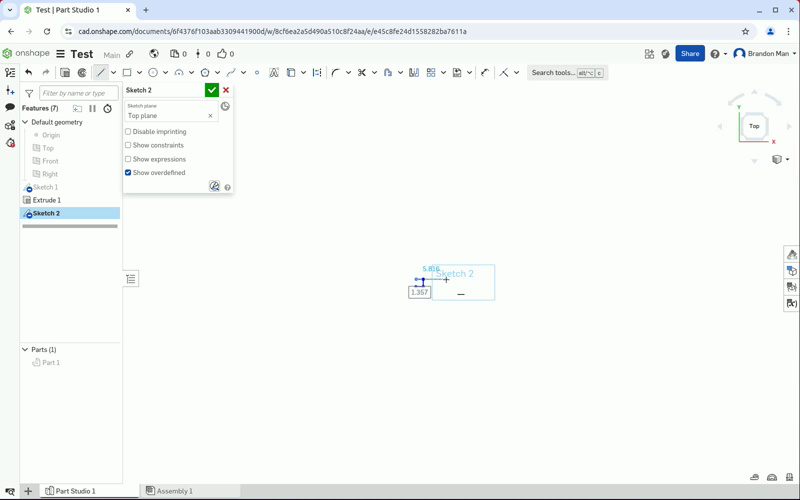
mouse_move(416, 286)
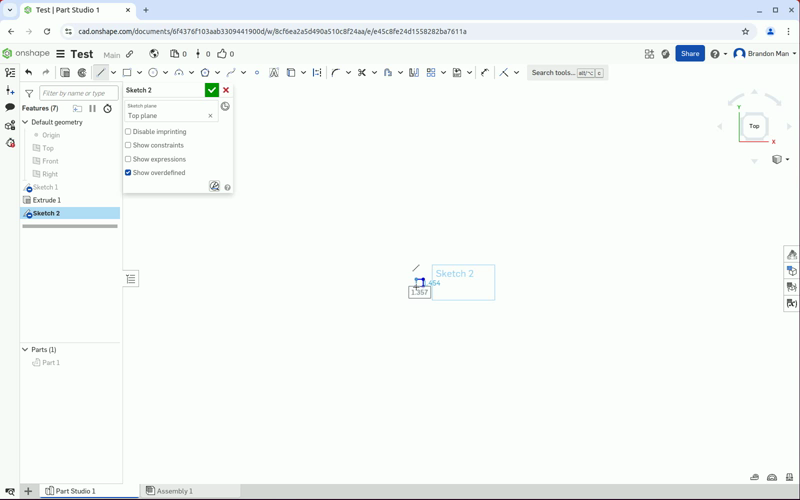
scroll(6)
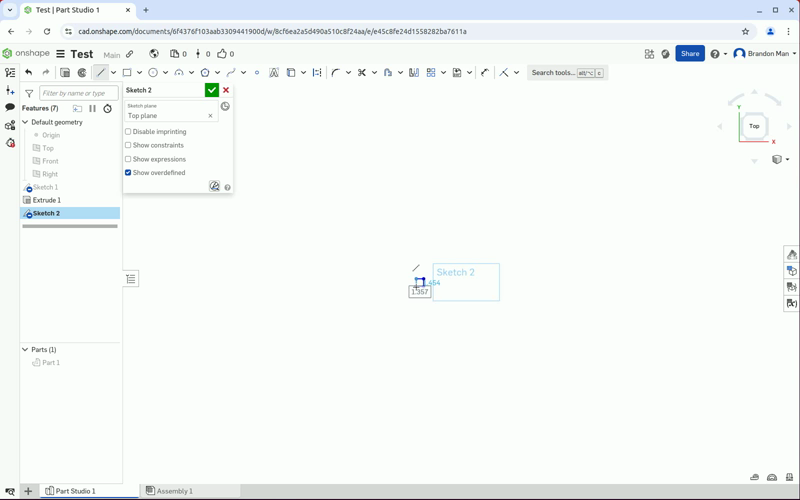
scroll(6)
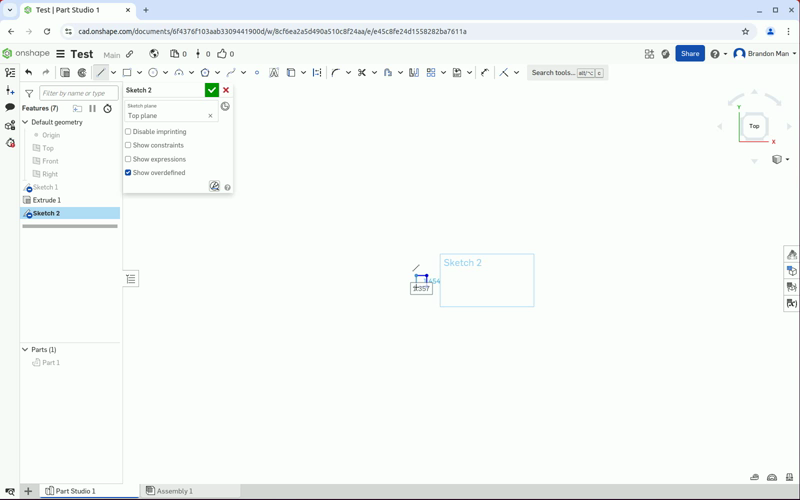
scroll(6)
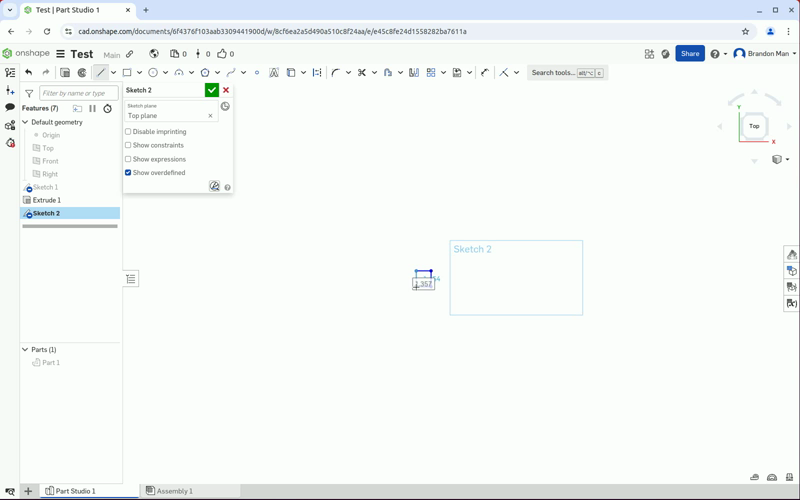
scroll(6)
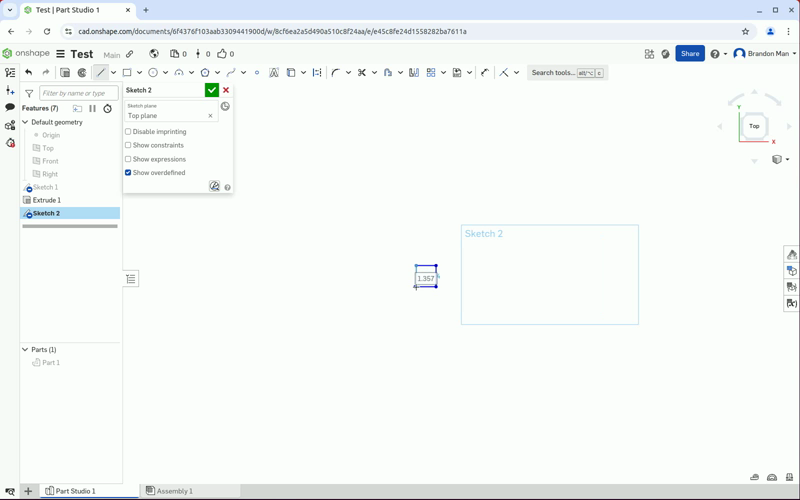
scroll(6)
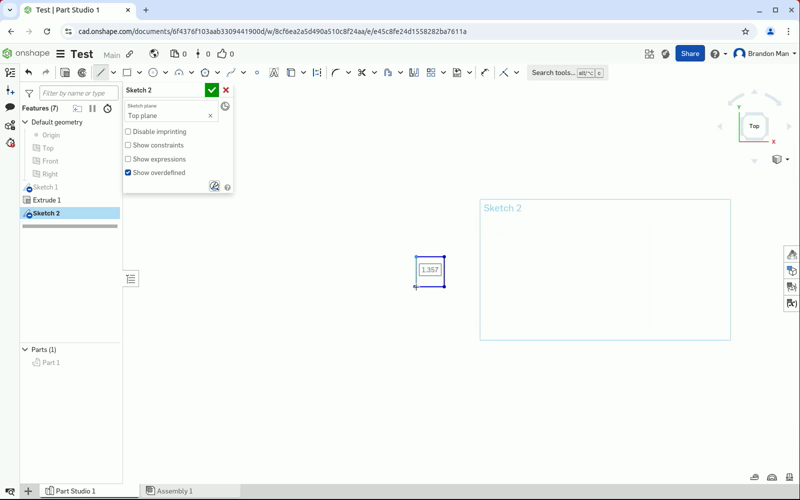
scroll(6)
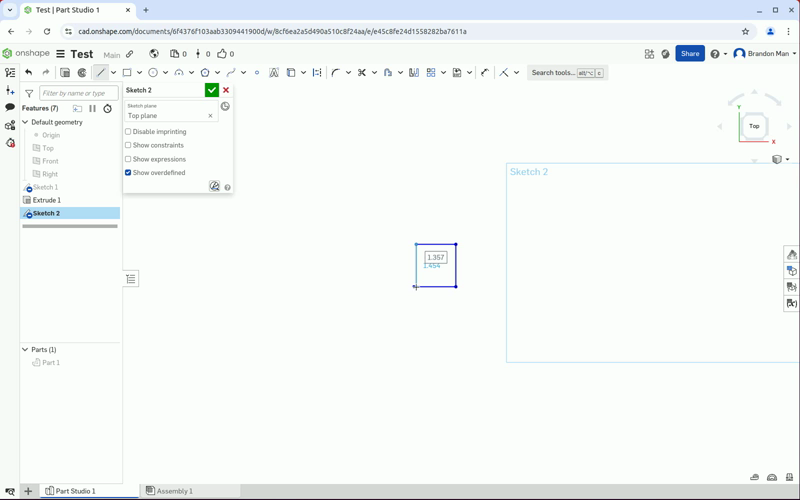
scroll(6)
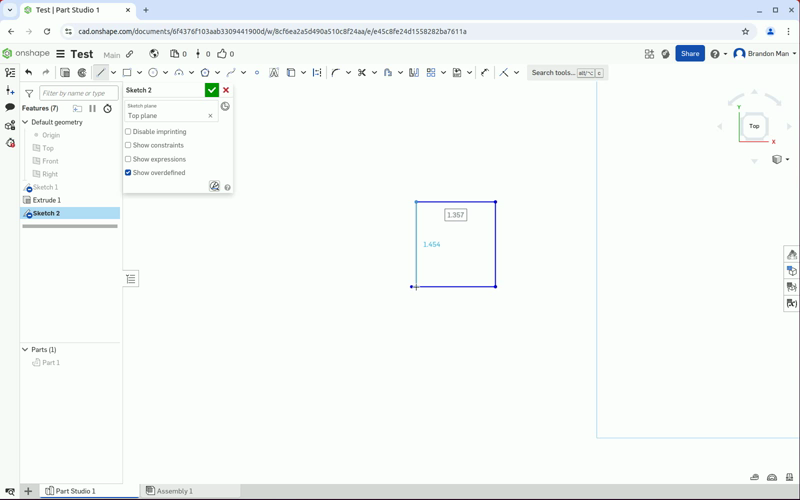
key_up(shift)
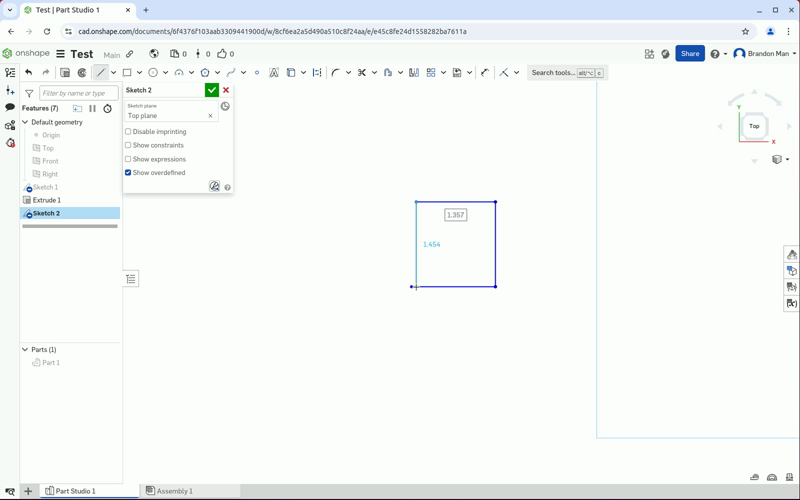
click(416, 286)
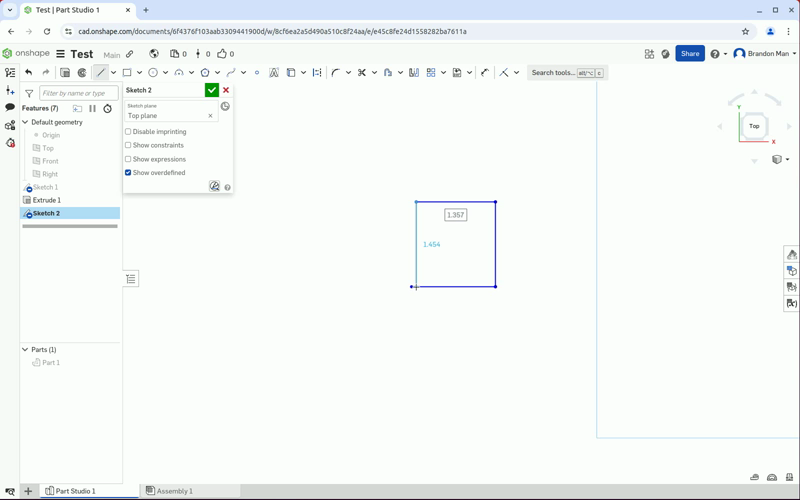
scroll(-6)
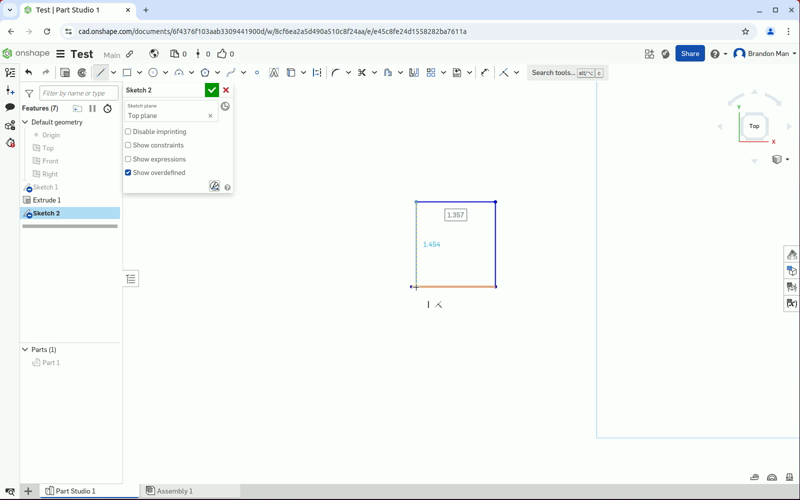
scroll(-6)
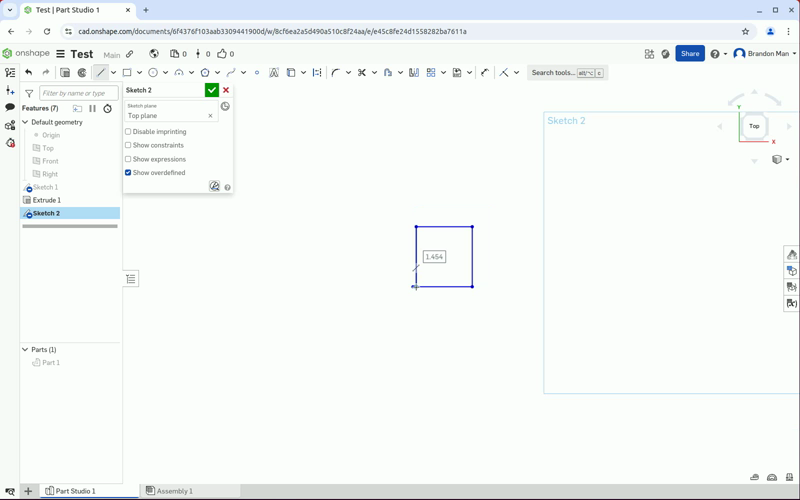
scroll(-6)
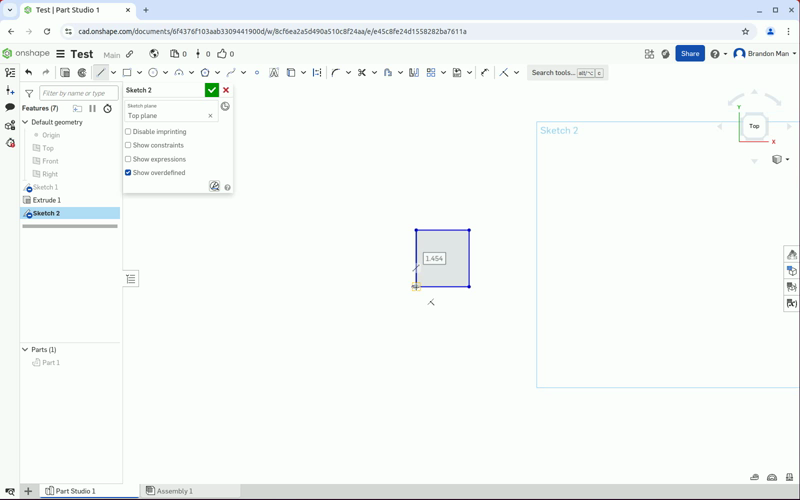
scroll(-6)
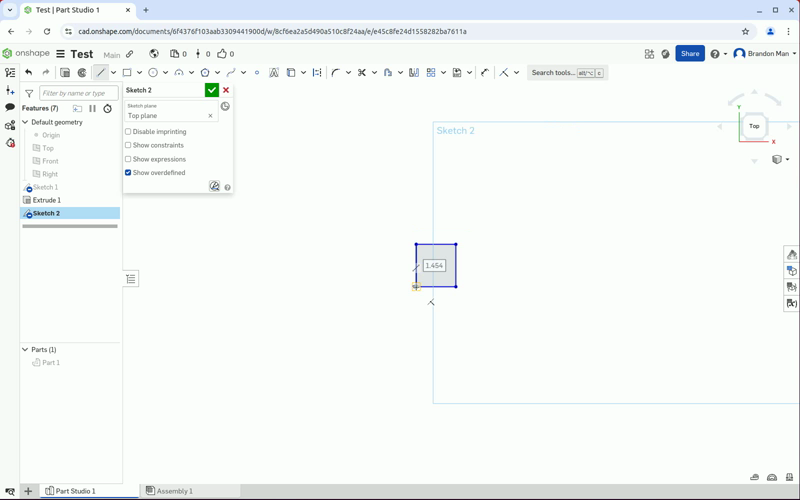
scroll(-6)
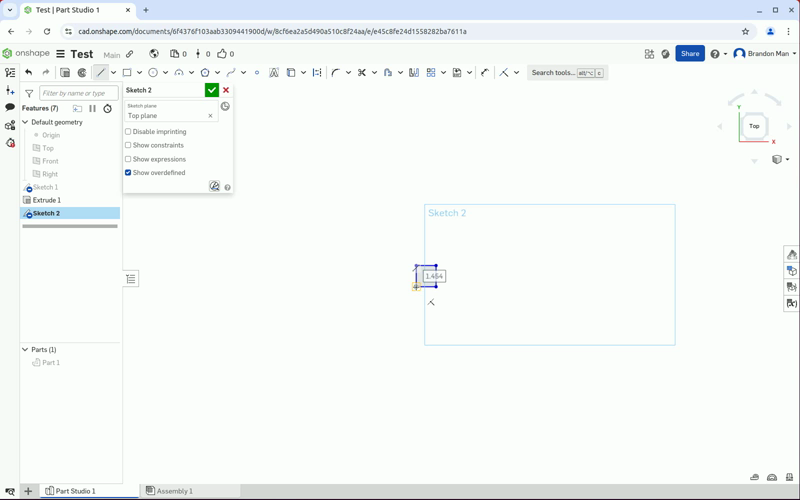
scroll(-6)
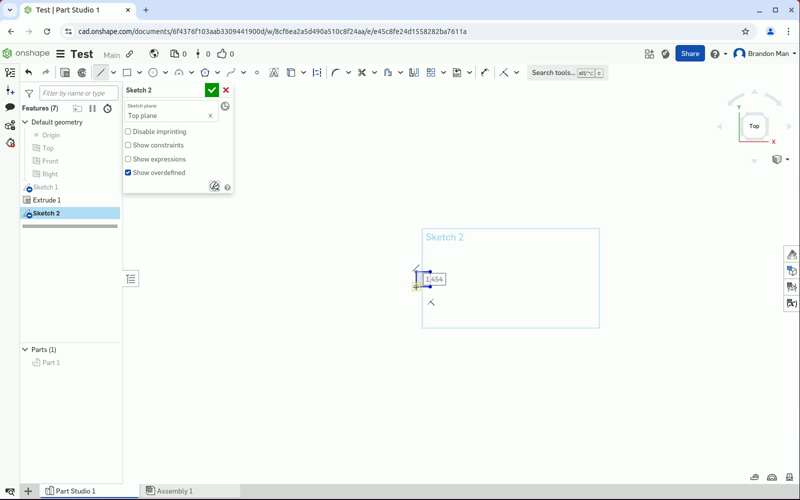
scroll(-6)
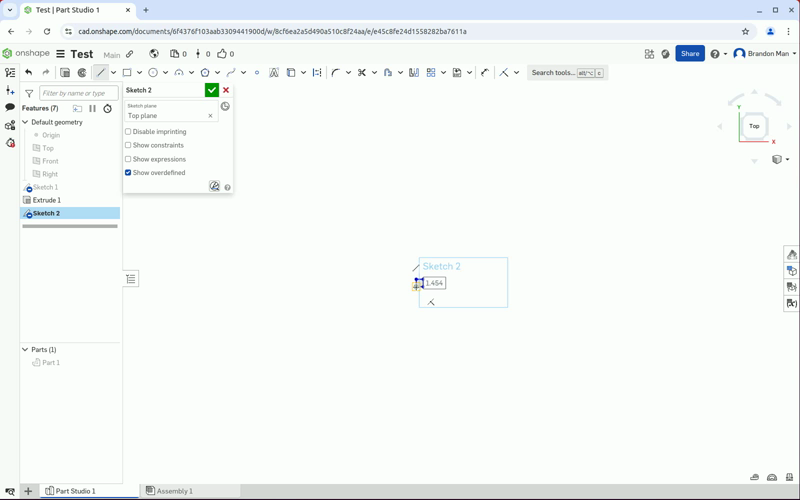
key(esc)
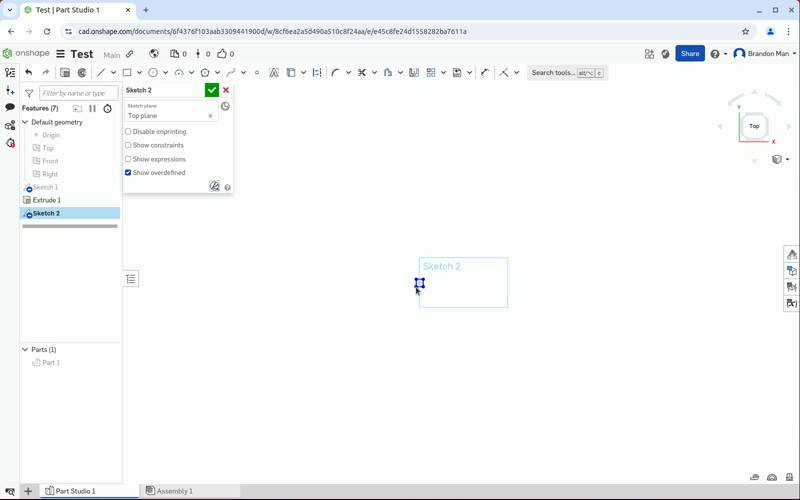
mouse_move(417, 284)
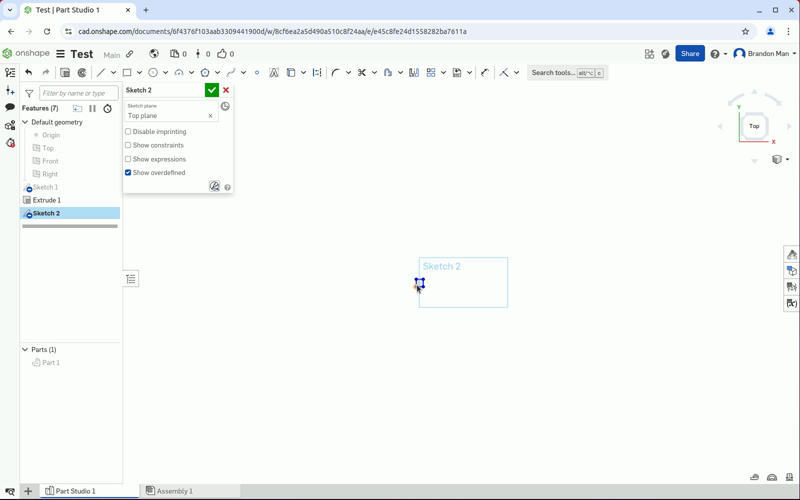
scroll(6)
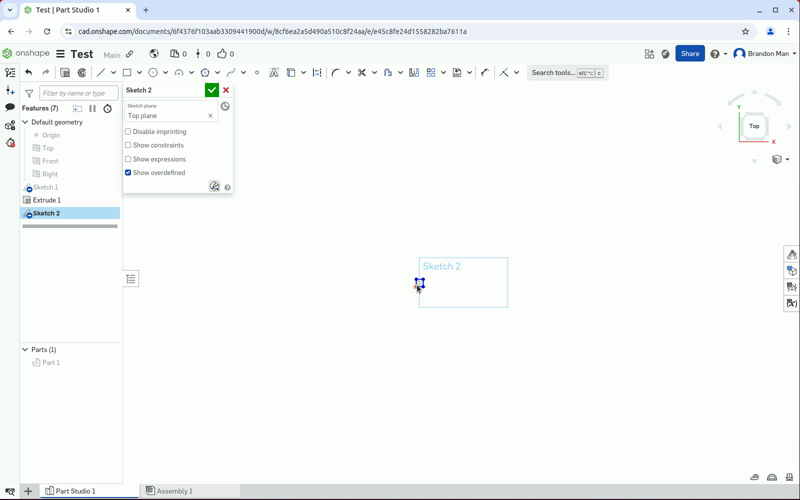
scroll(6)
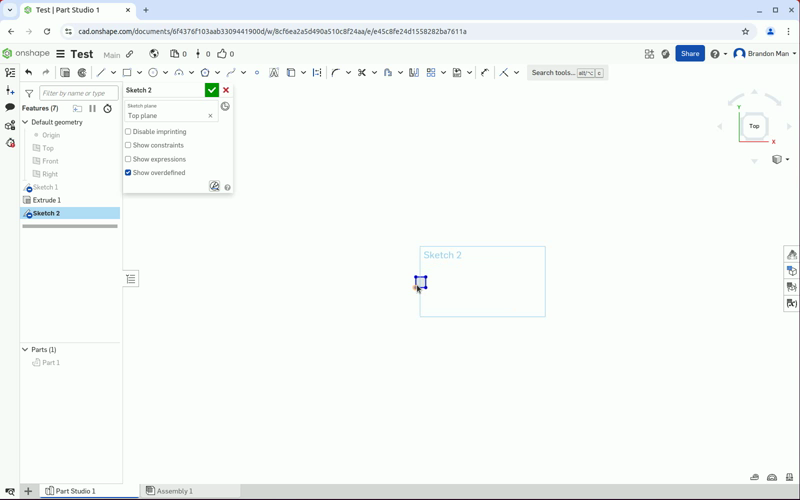
scroll(6)
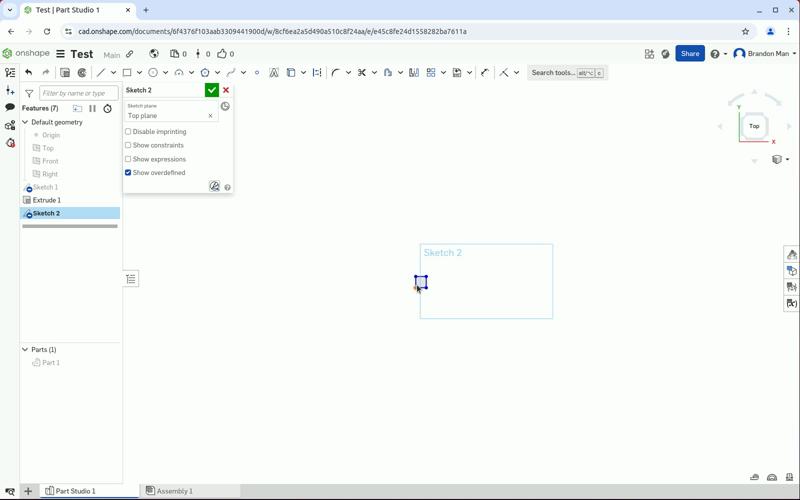
scroll(6)
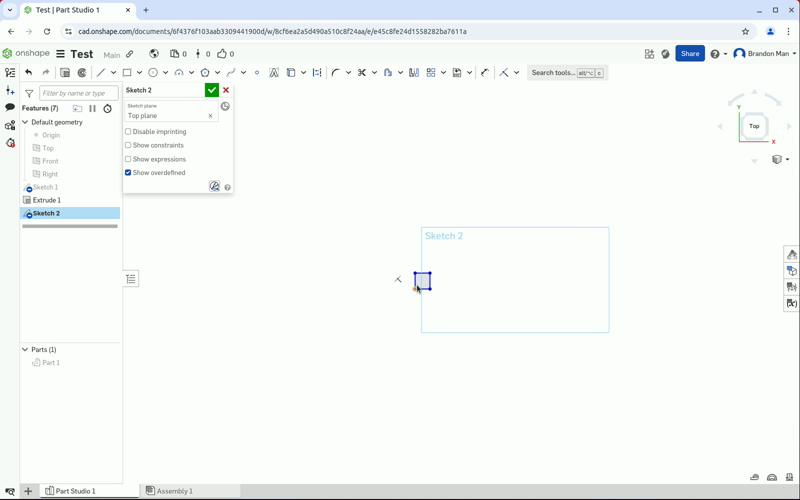
scroll(6)
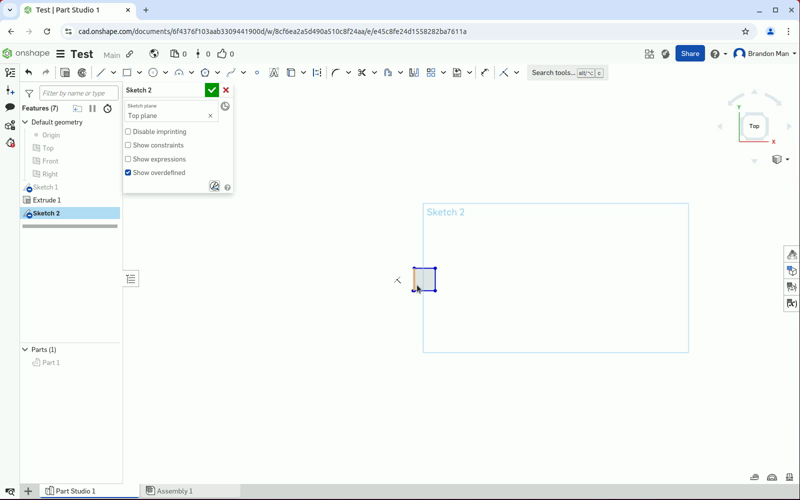
scroll(6)
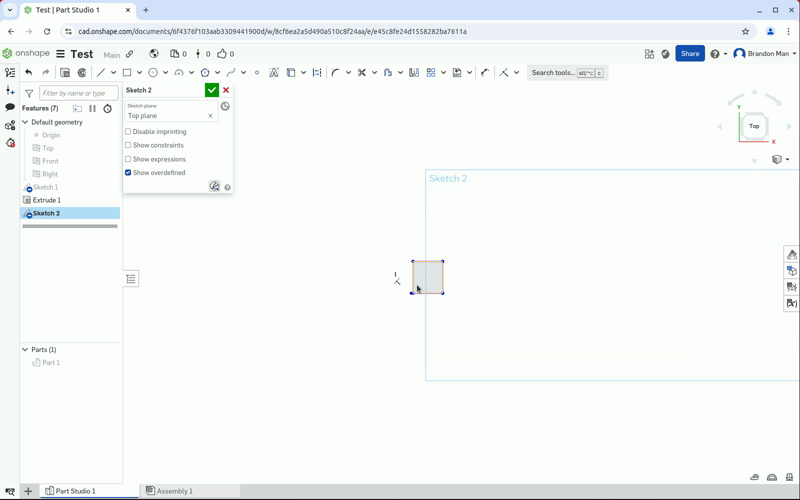
scroll(6)
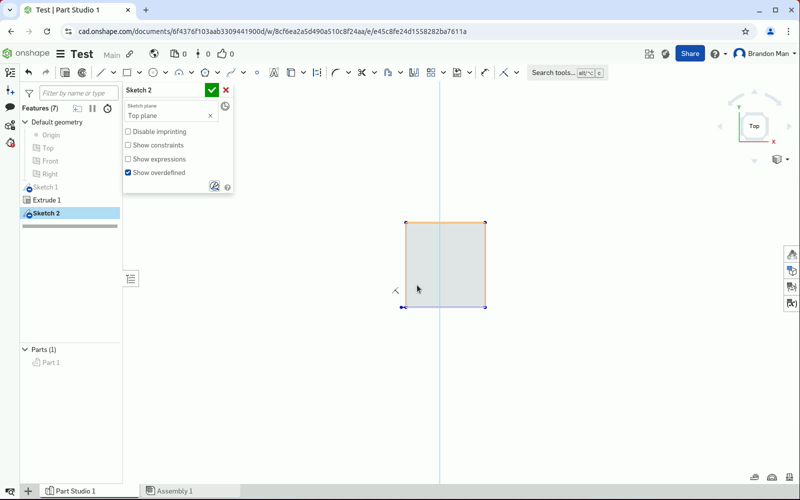
click(417, 284)
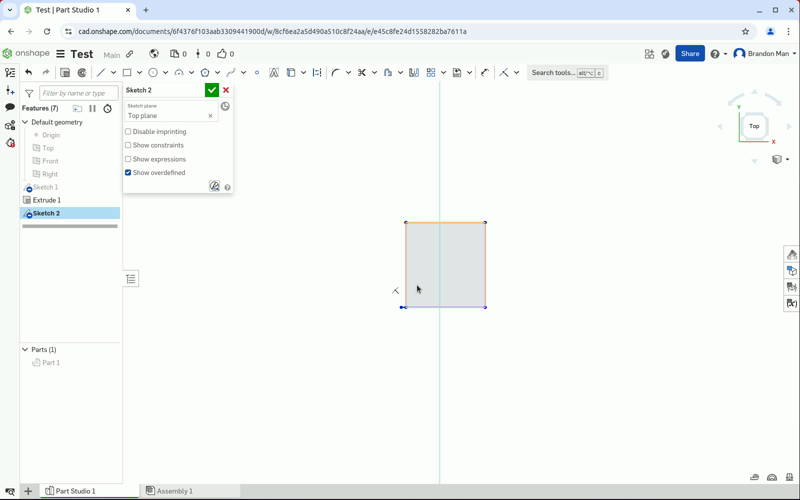
scroll(-6)
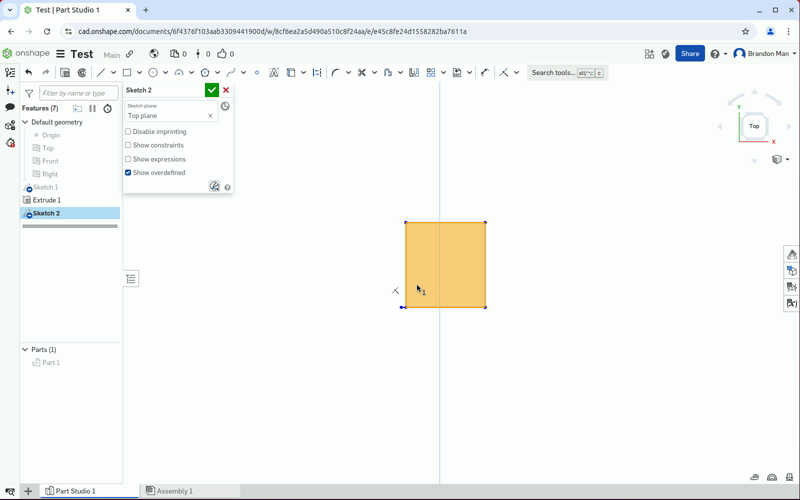
scroll(-6)
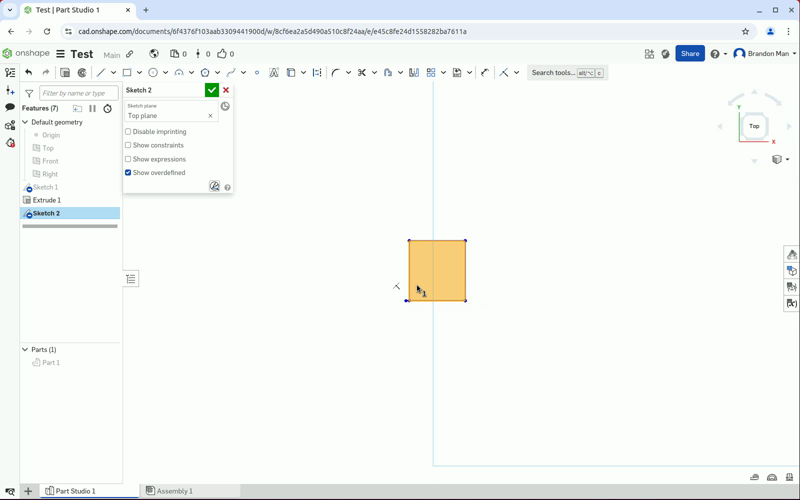
scroll(-6)
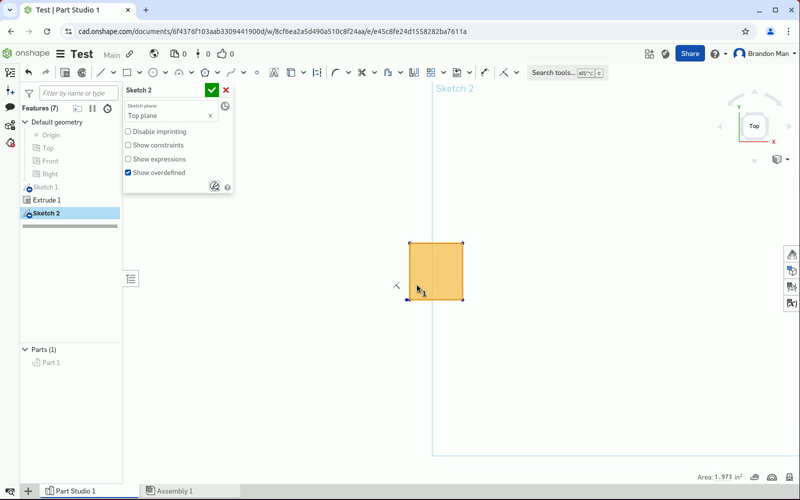
scroll(-6)
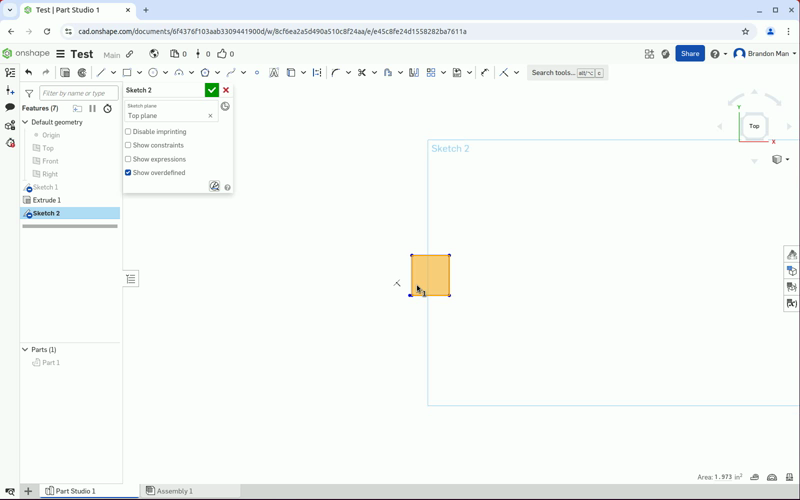
scroll(-6)
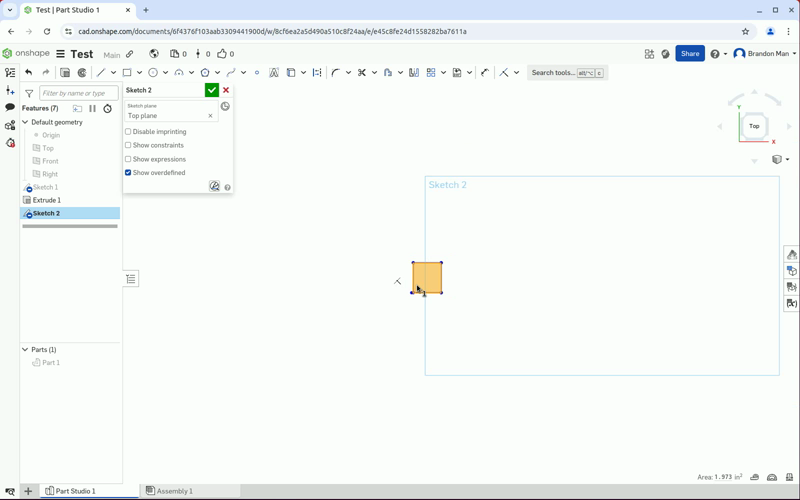
scroll(-6)
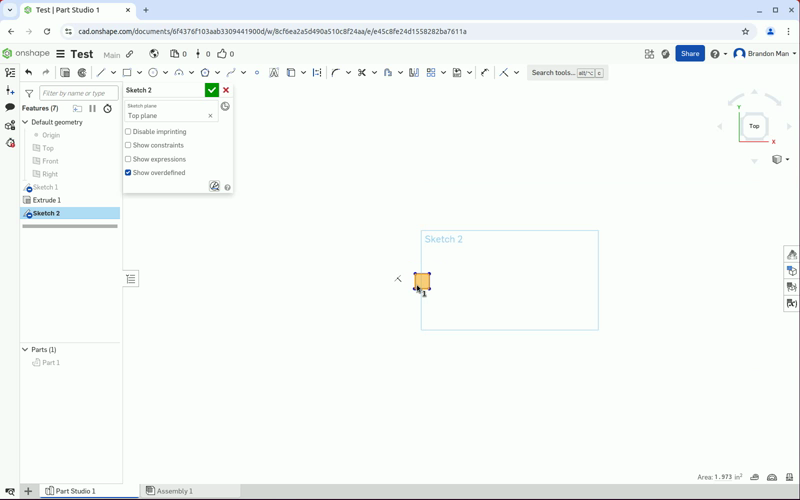
scroll(-6)
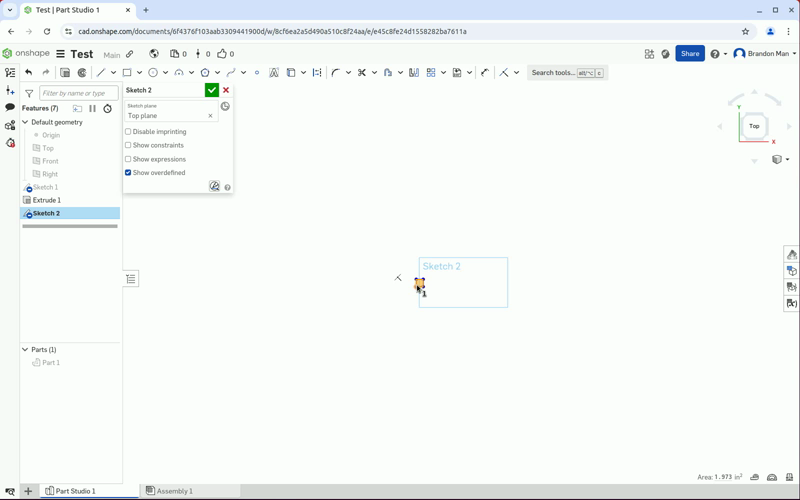
mouse_move(73, 352)
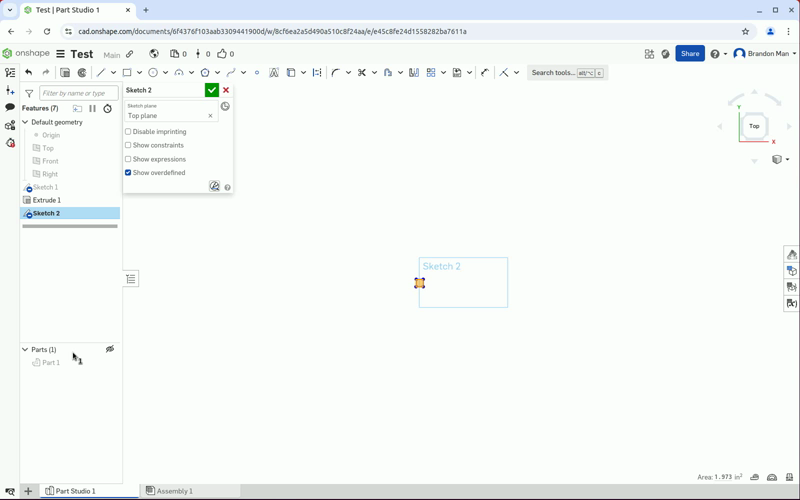
key(shift+y)
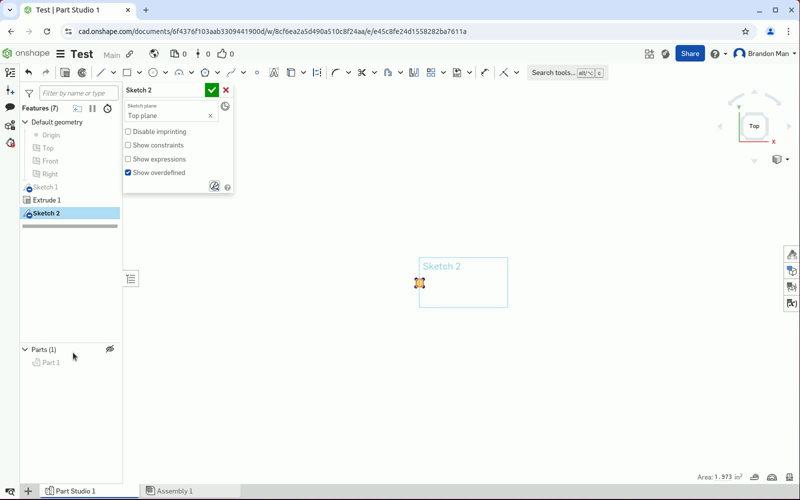
key(shift+e)
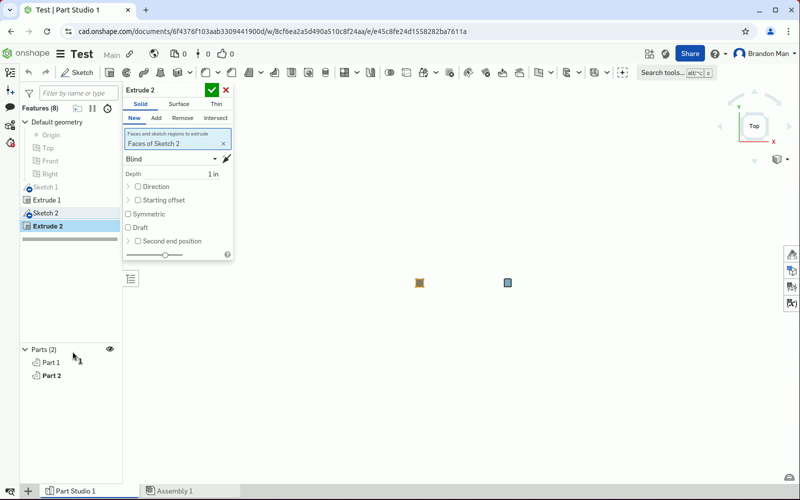
mouse_move(143, 106)
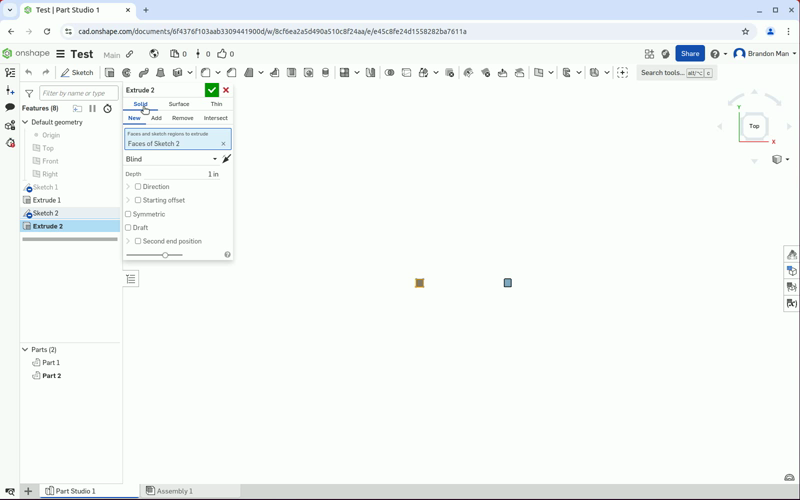
click(143, 106)
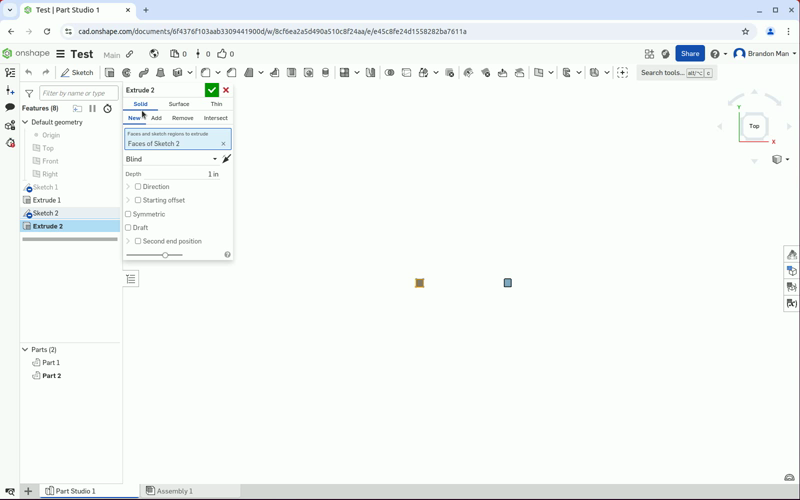
mouse_move(137, 120)
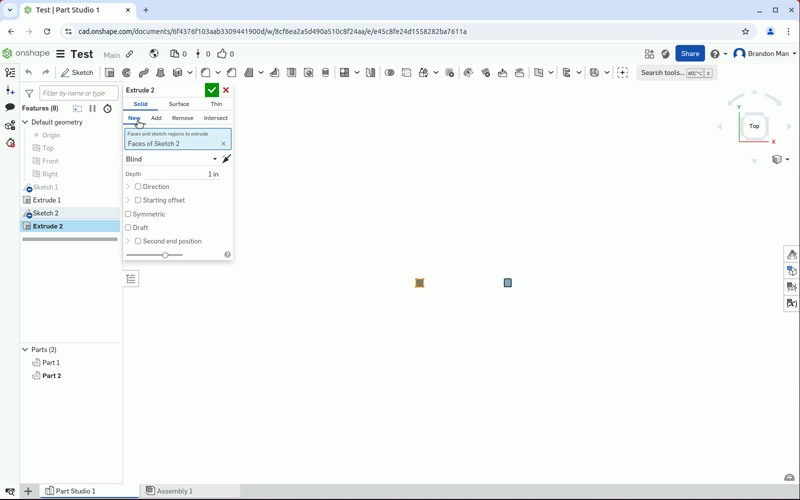
click(137, 120)
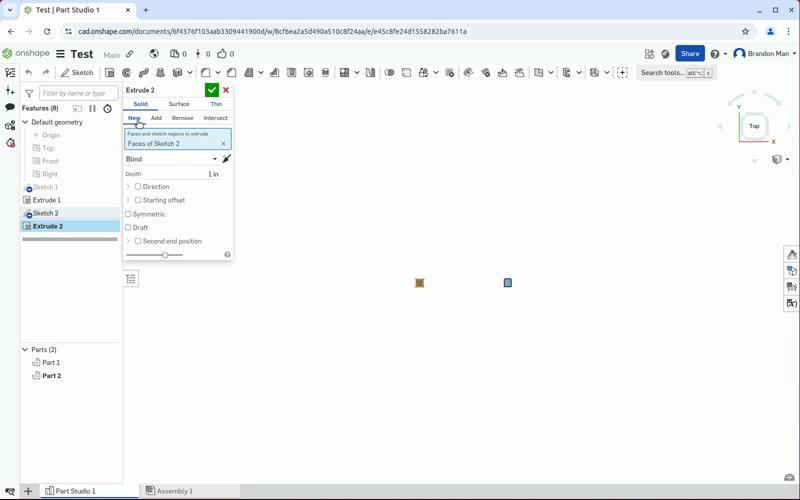
key(tab, 4)
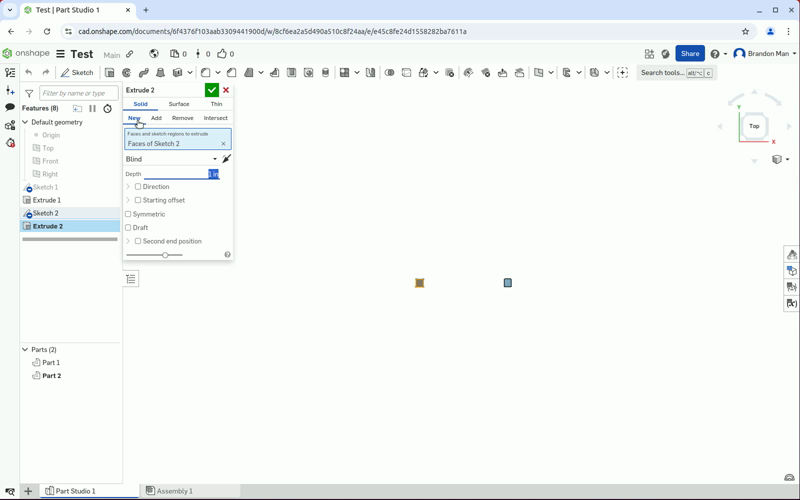
text(-23.108)
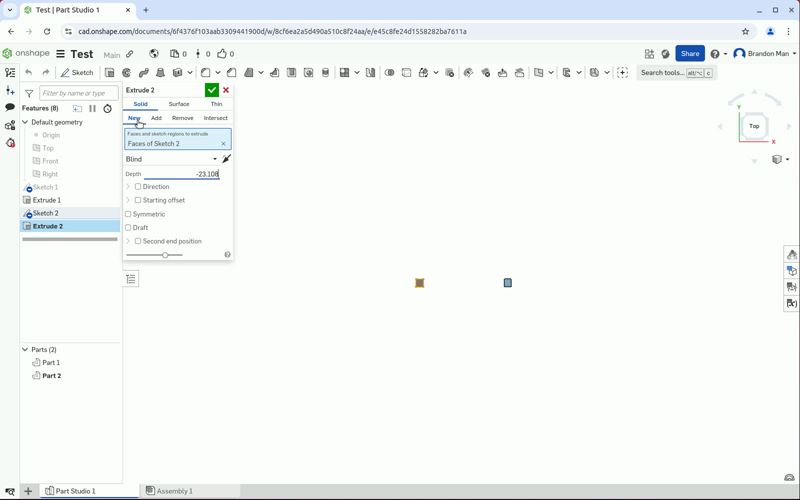
key(enter)
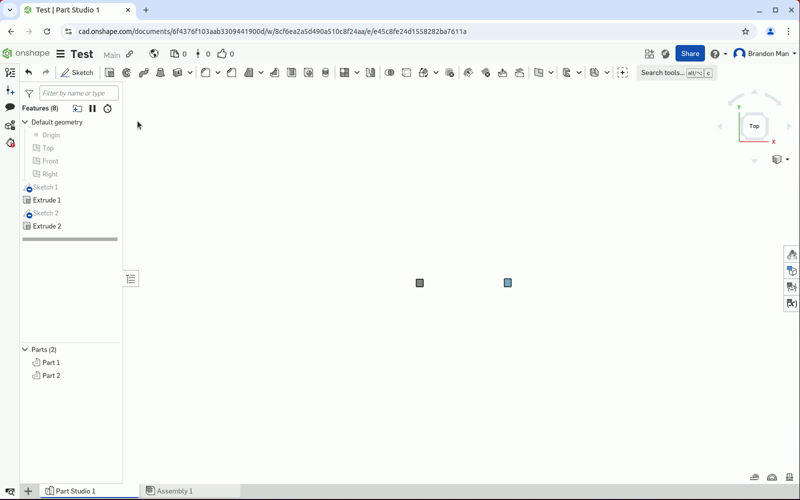
key(shift+h)
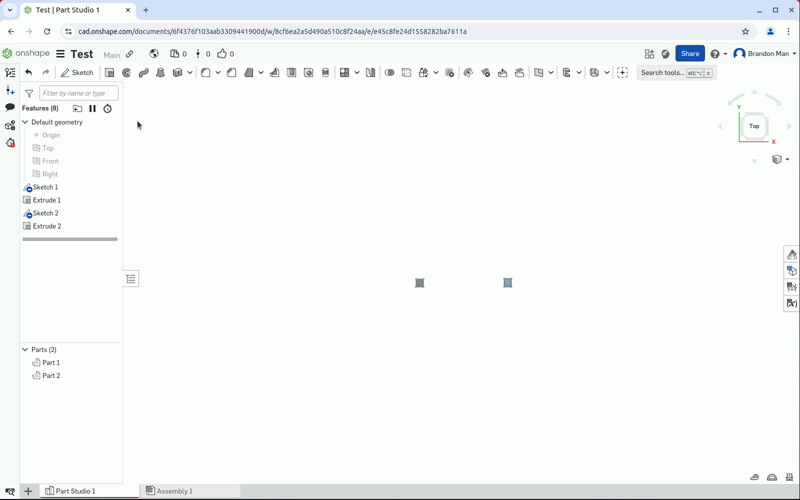
key(shift+h)
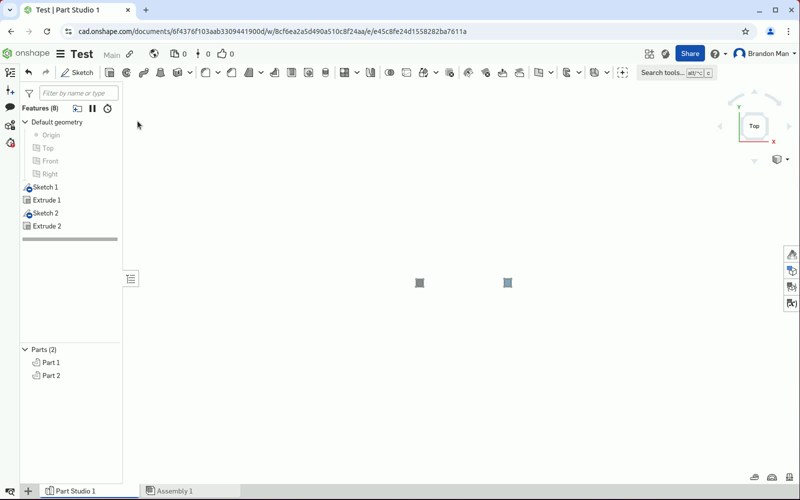
key(shift+7)
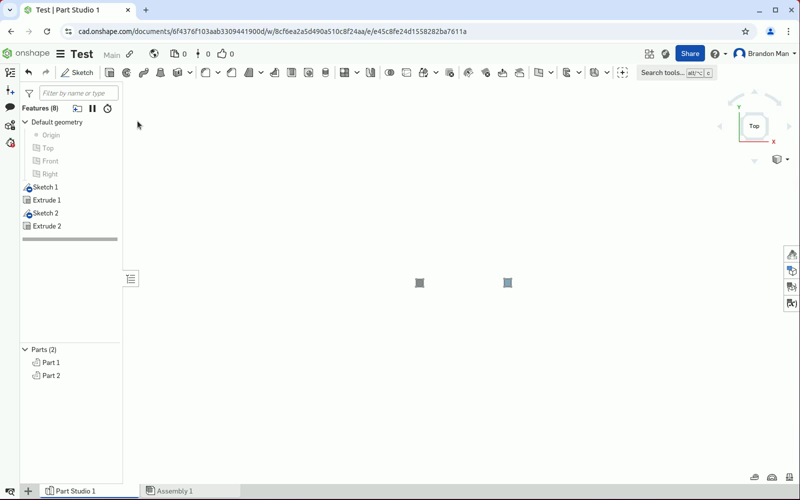
key(up, 3)
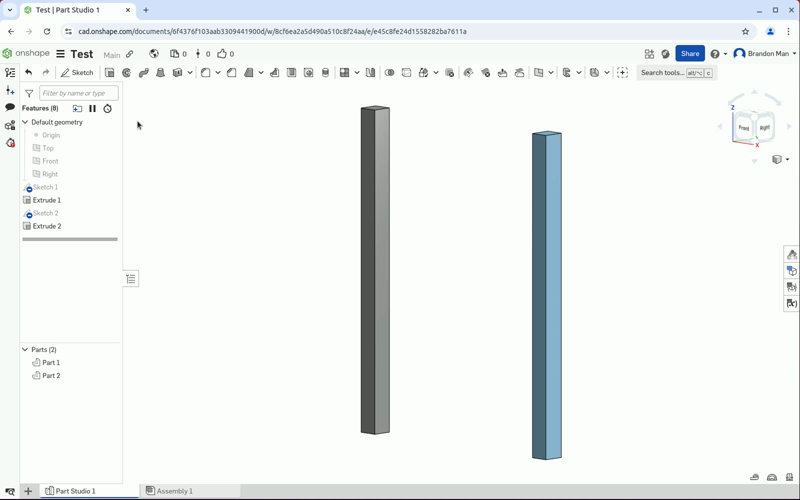
key(left, 3)
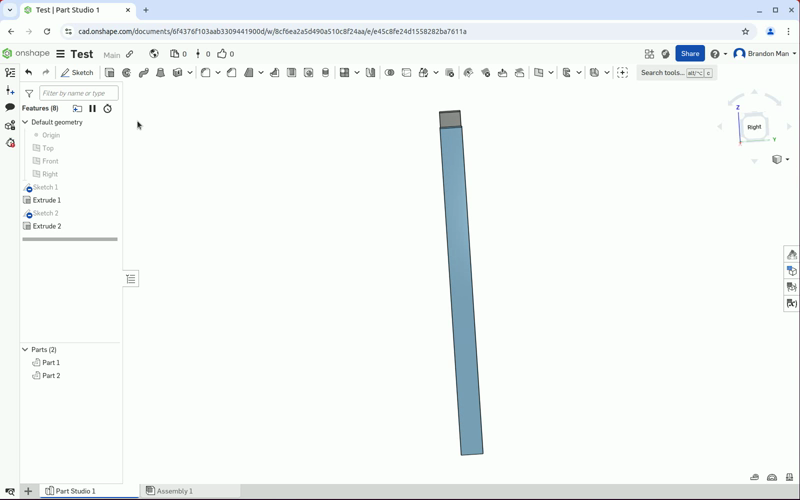
key(right, 3)
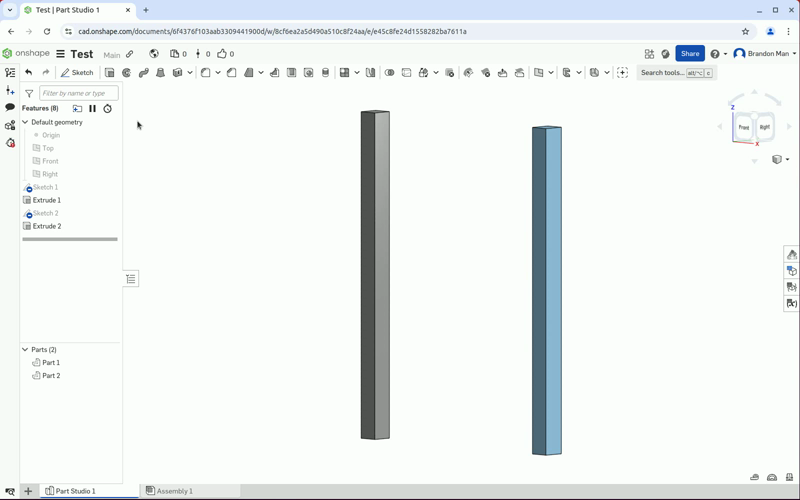
key(down, 3)
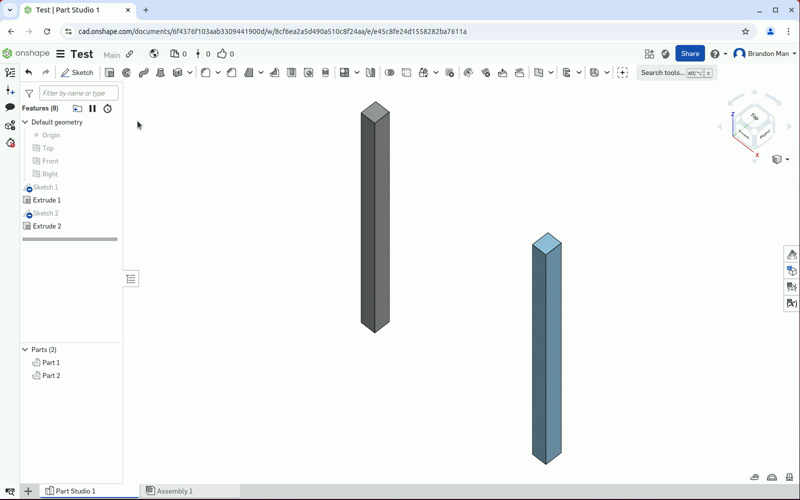
mouse_move(73, 189)
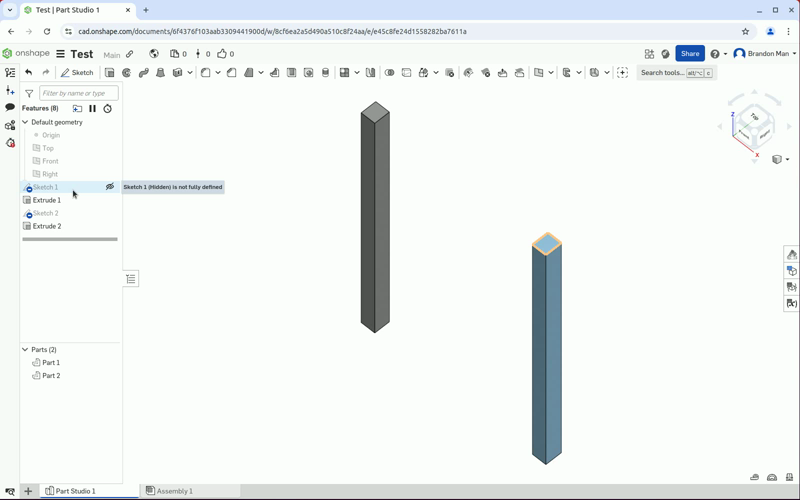
click(73, 189)